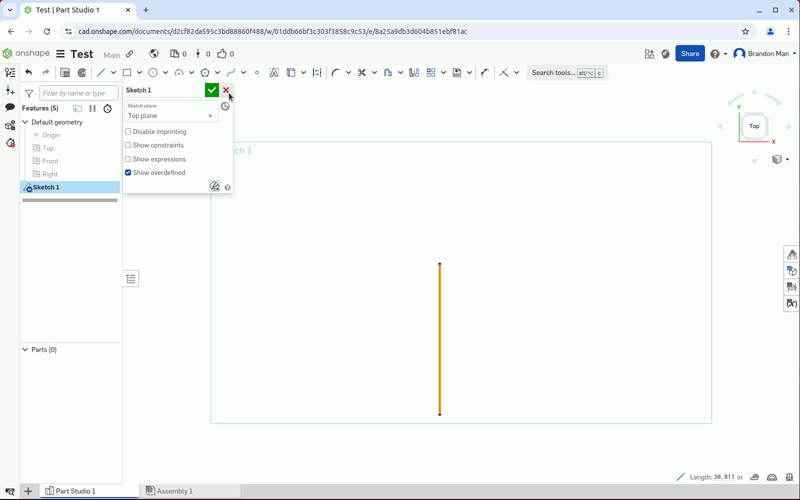
key(shift+h)
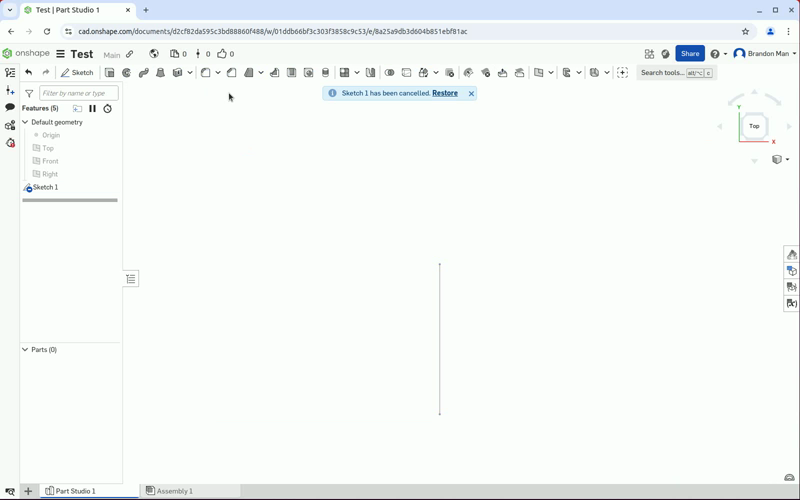
key(shift+s)
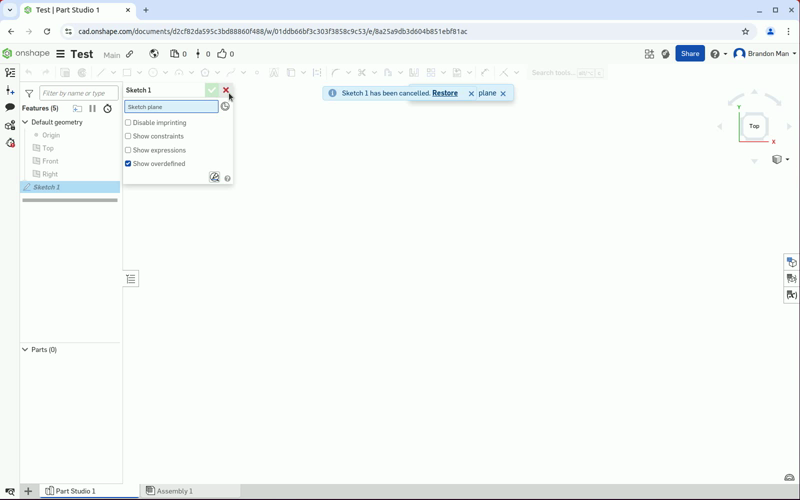
mouse_move(73, 150)
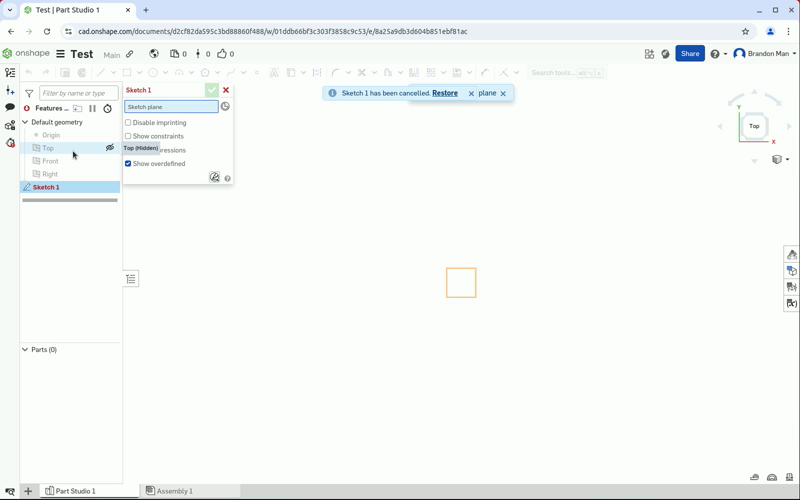
click(73, 150)
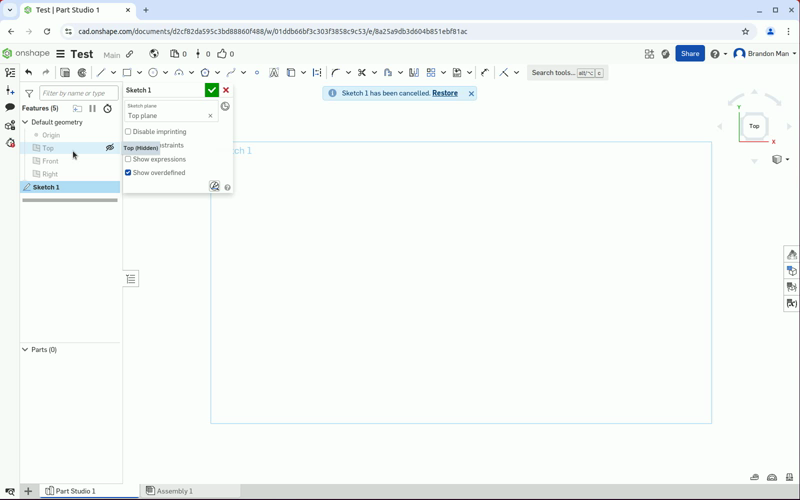
mouse_move(73, 352)
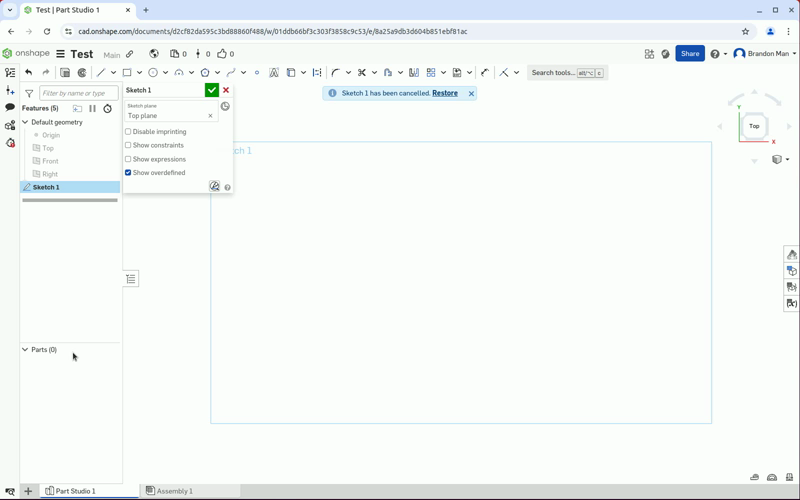
key(y)
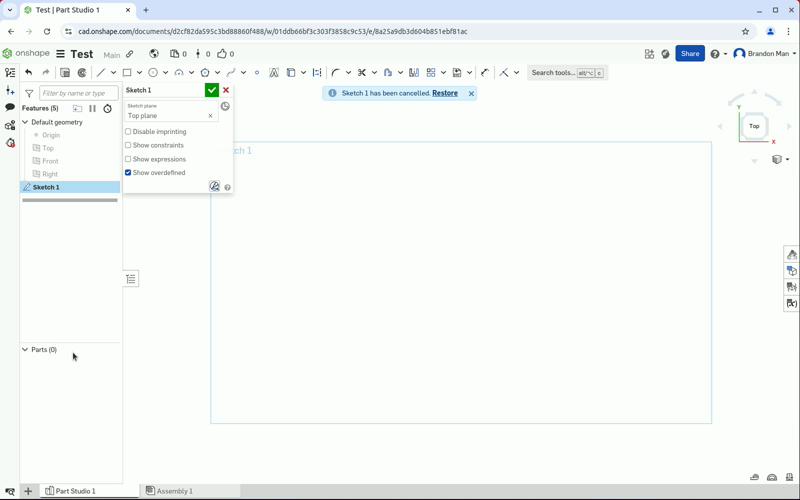
key(l)
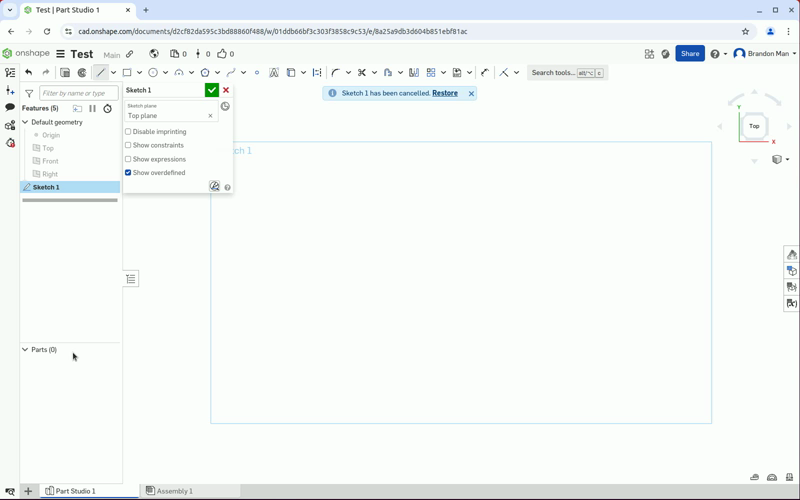
key_down(shift)
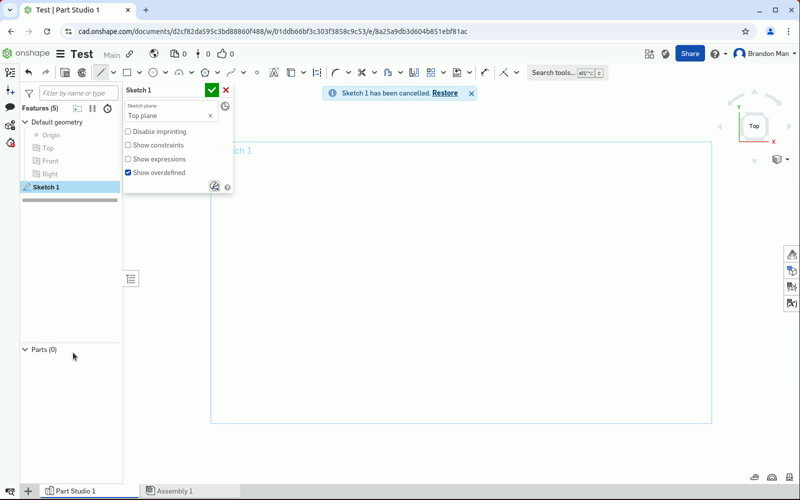
mouse_move(348, 374)
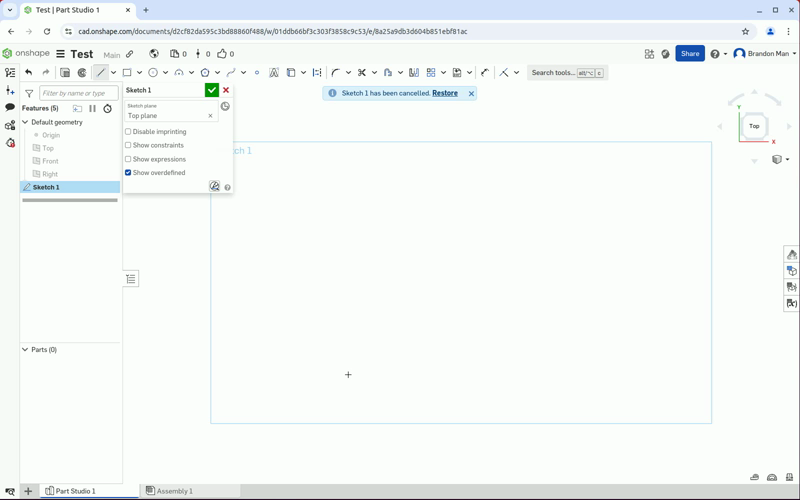
click(348, 374)
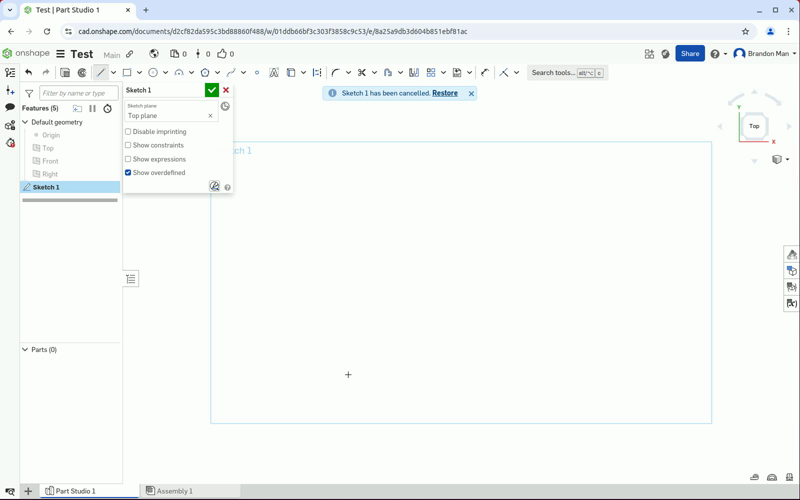
key_up(shift)
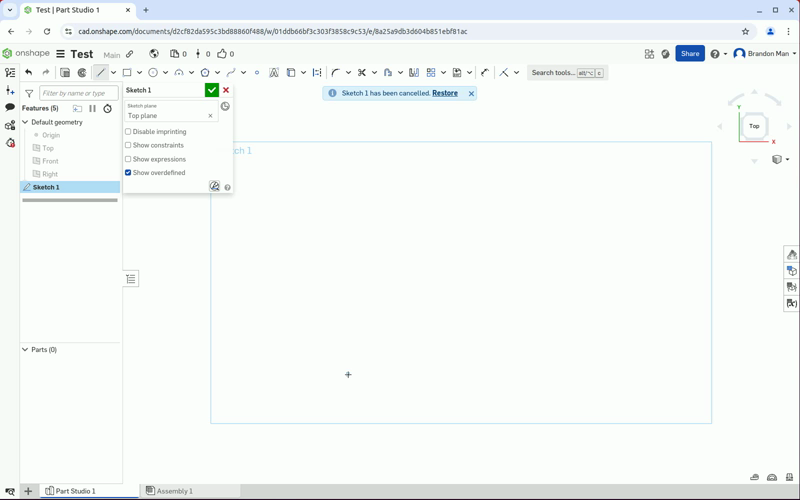
key_down(shift)
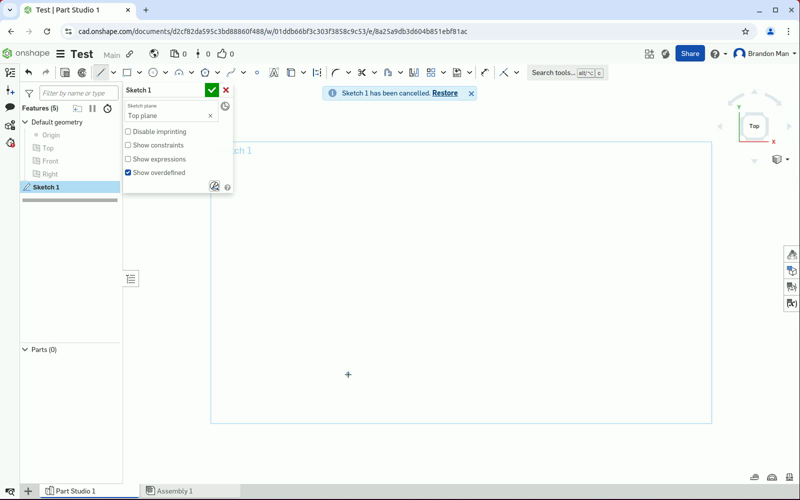
mouse_move(378, 374)
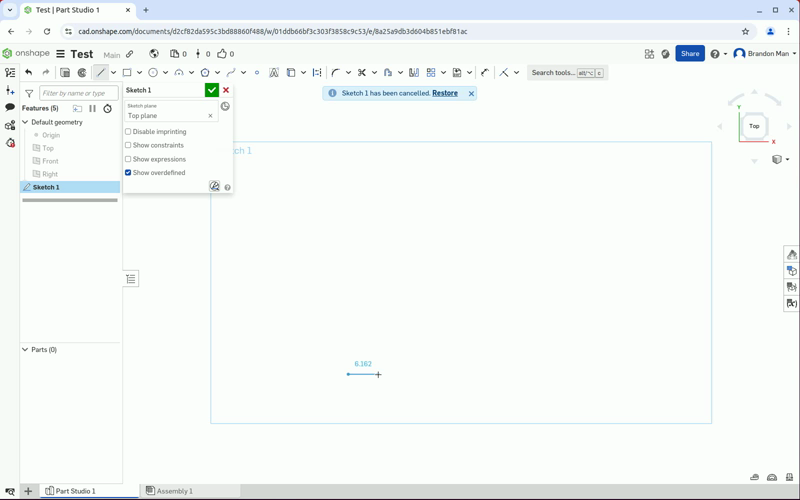
mouse_move(363, 389)
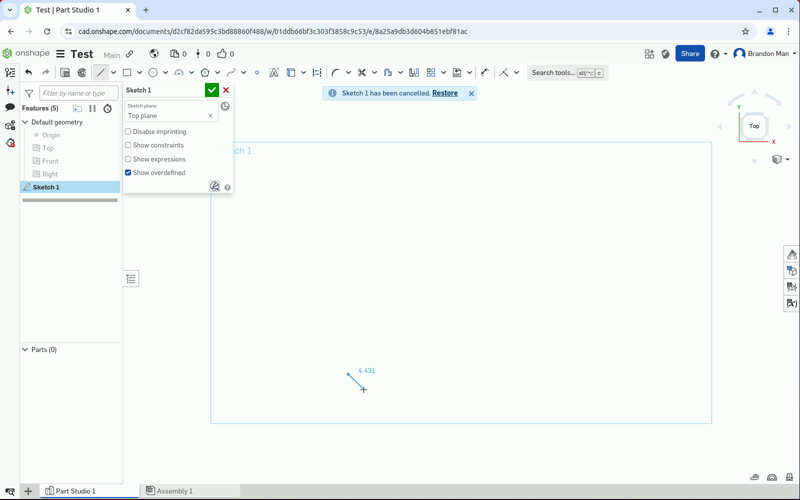
click(363, 389)
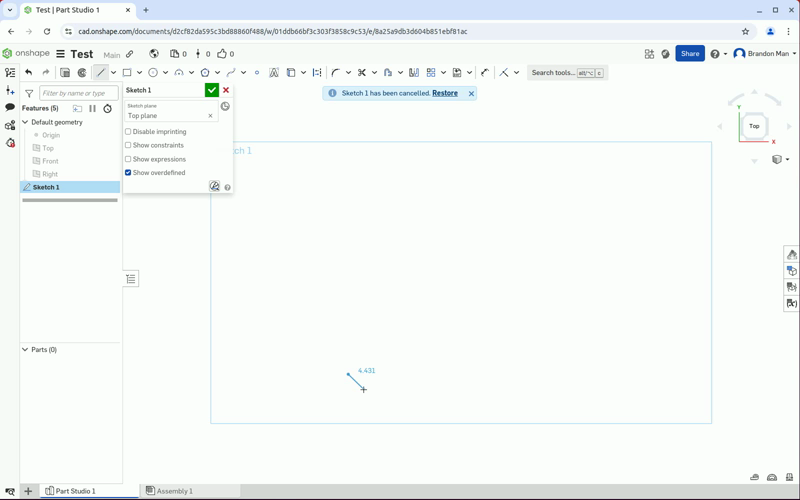
key_up(shift)
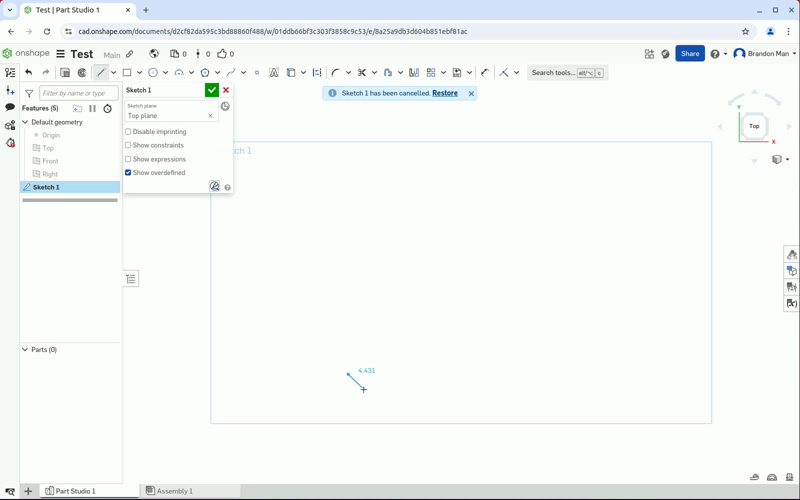
key_down(shift)
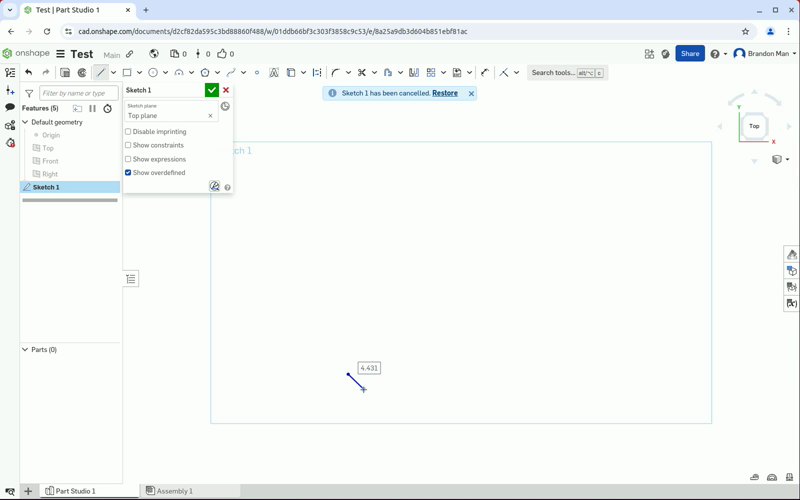
mouse_move(554, 389)
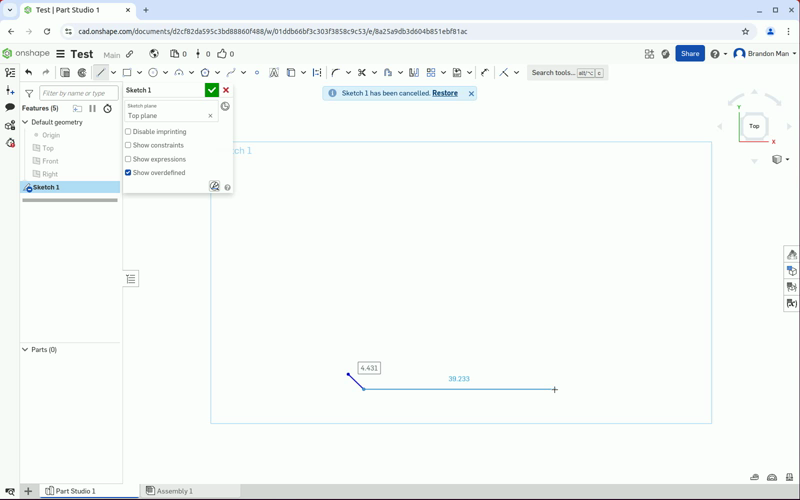
click(554, 389)
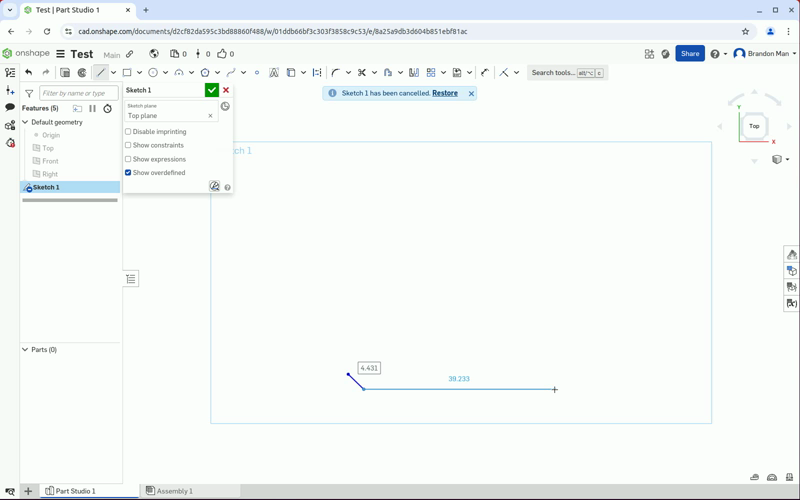
key_up(shift)
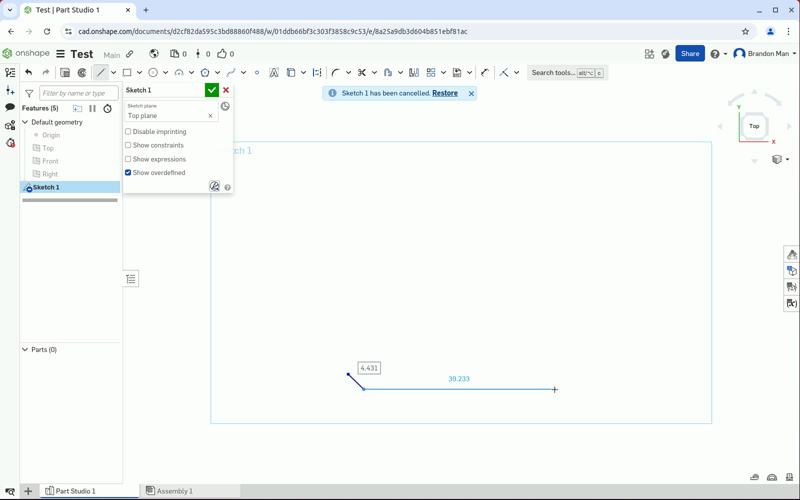
key_down(shift)
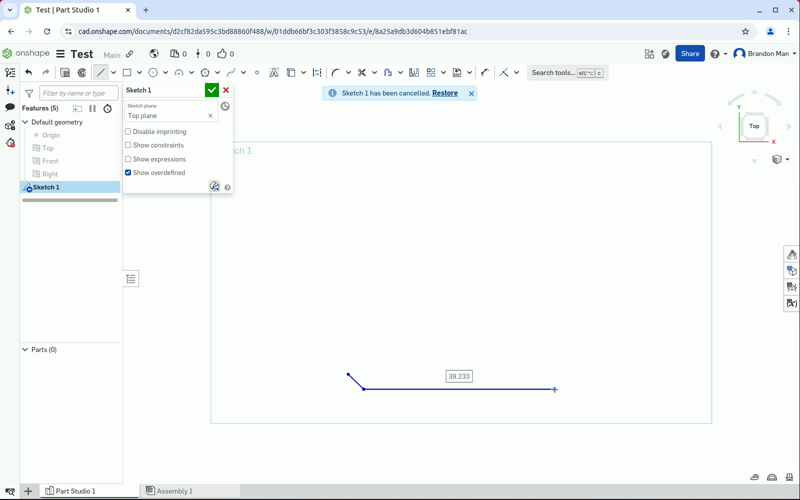
mouse_move(554, 211)
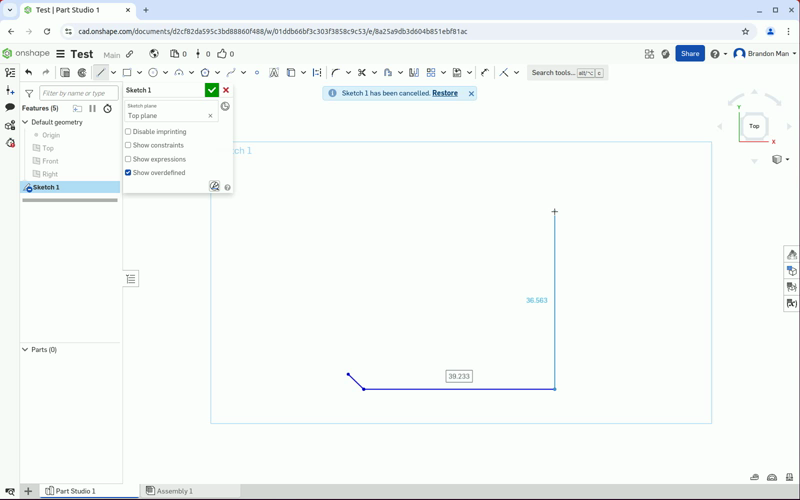
click(554, 211)
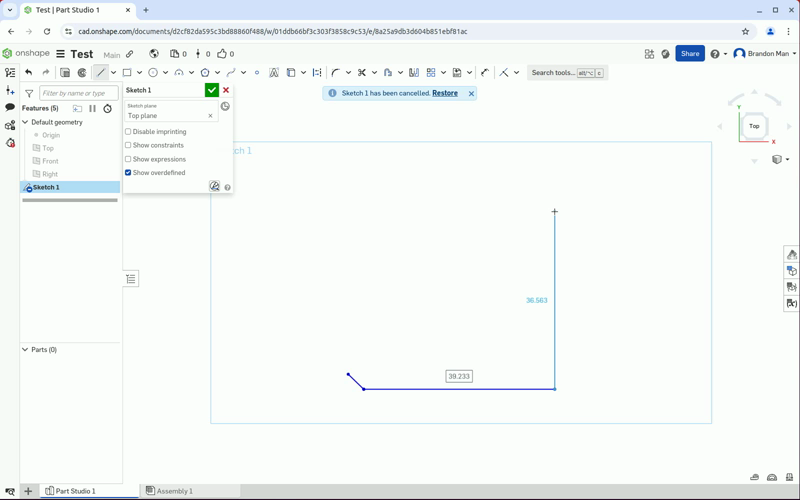
key_up(shift)
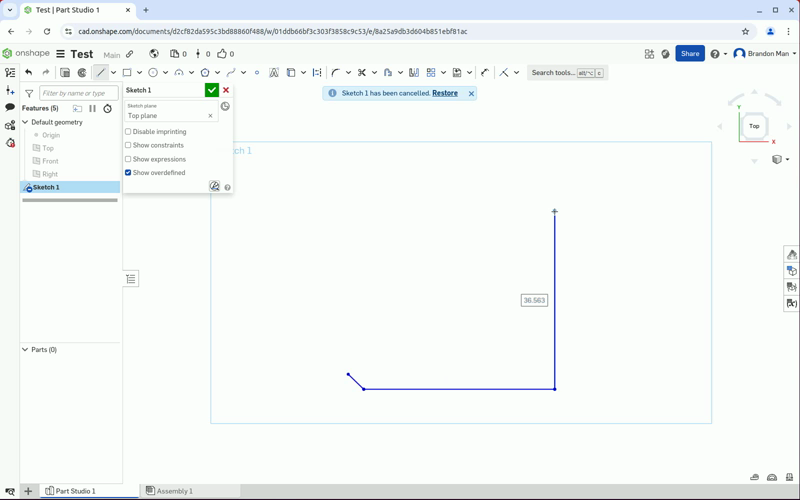
key_down(shift)
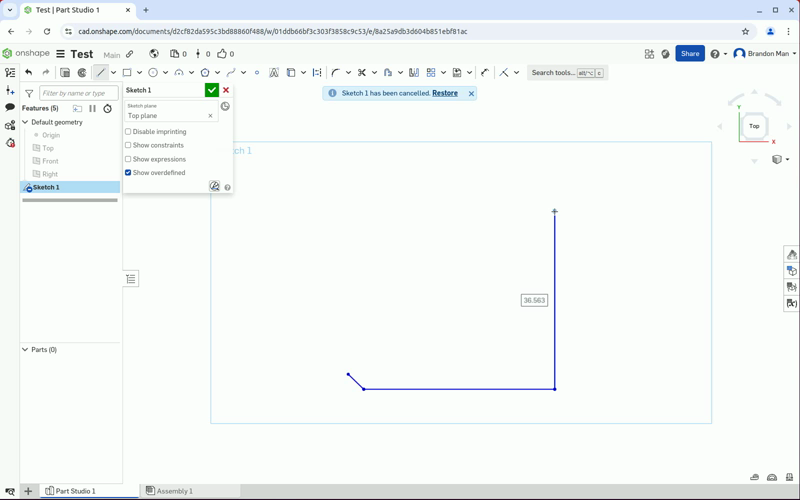
mouse_move(363, 211)
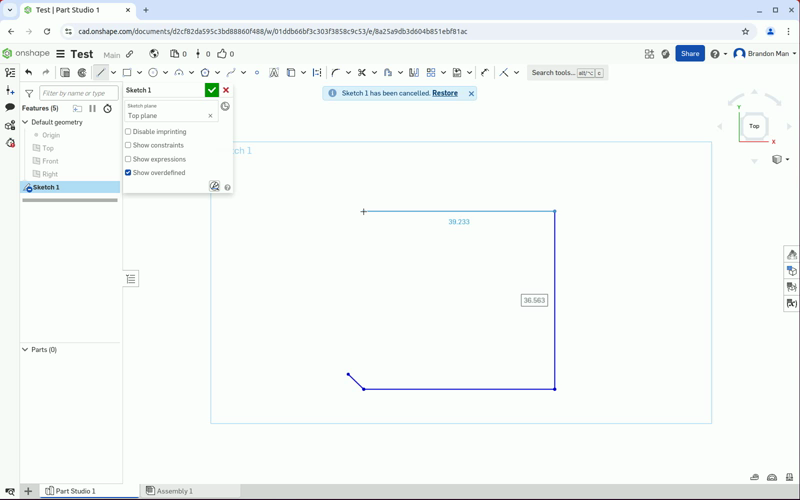
click(363, 211)
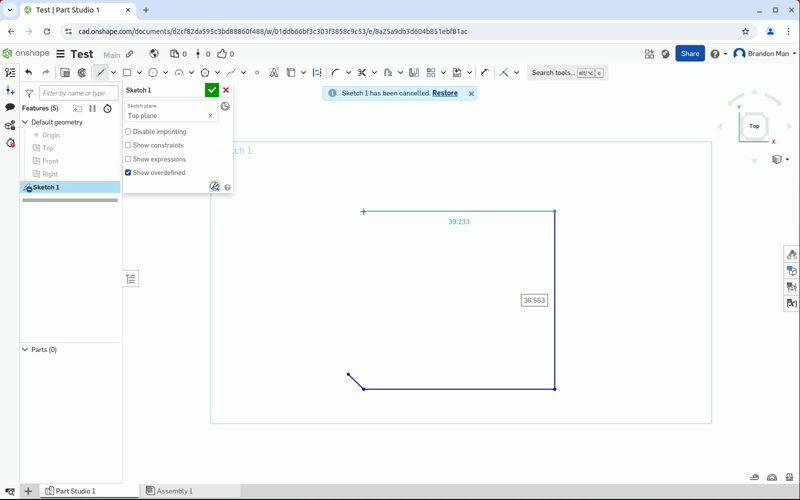
key_up(shift)
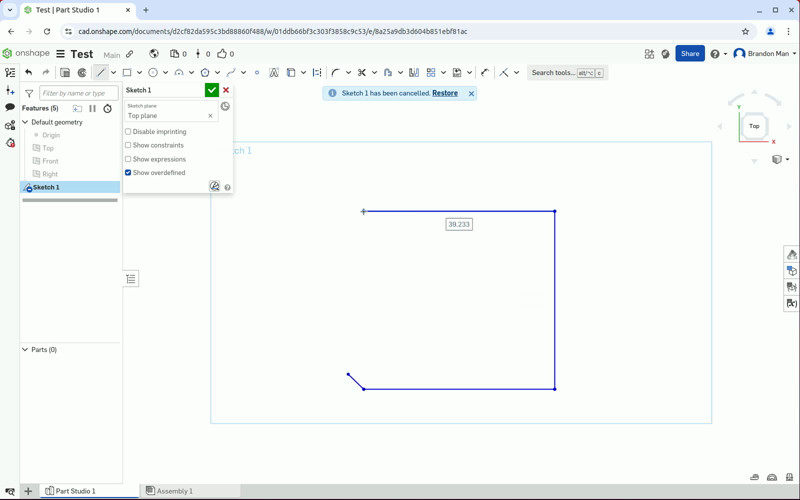
key_down(shift)
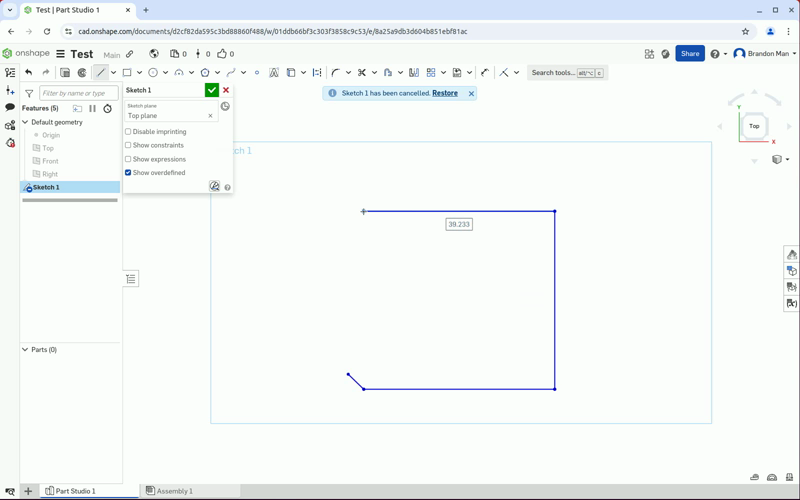
mouse_move(393, 211)
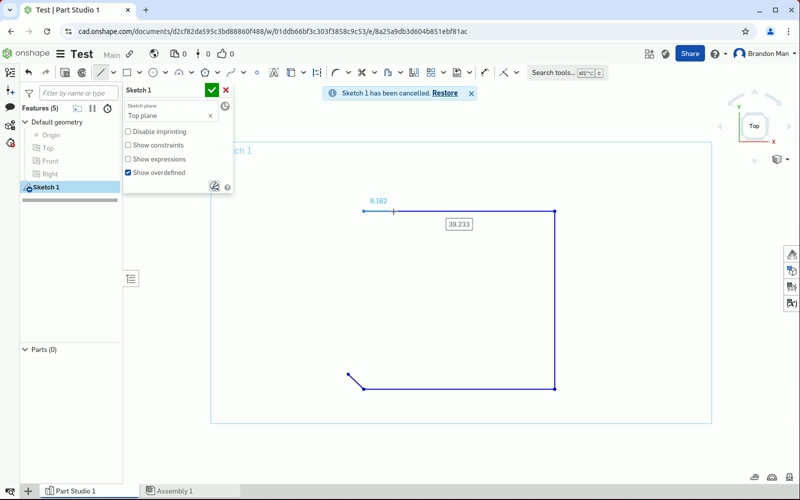
mouse_move(348, 226)
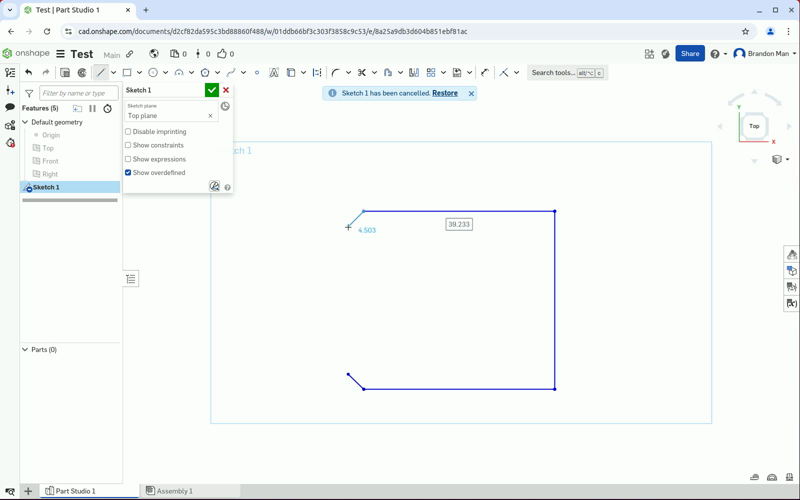
click(348, 226)
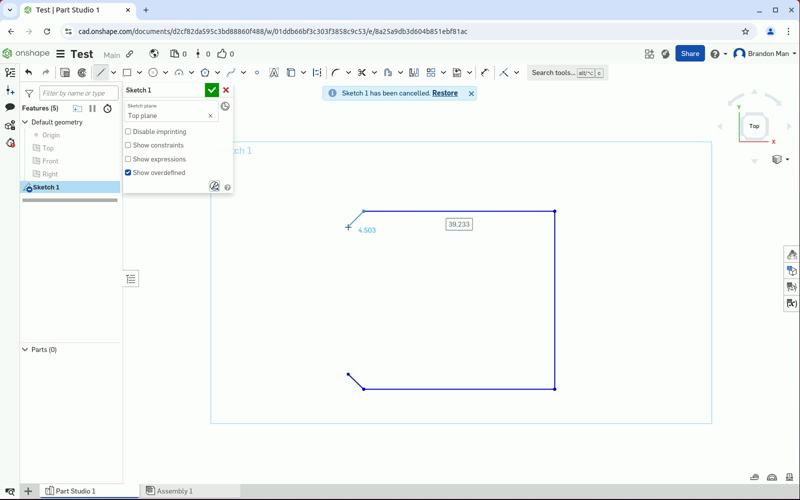
key_up(shift)
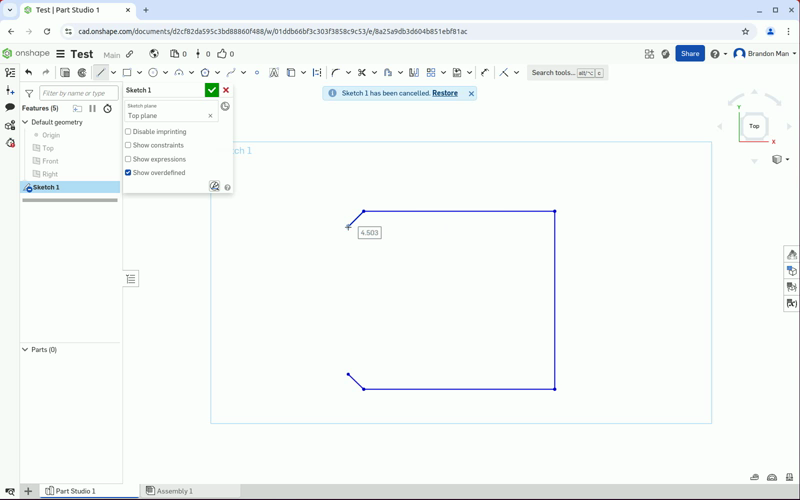
key_down(shift)
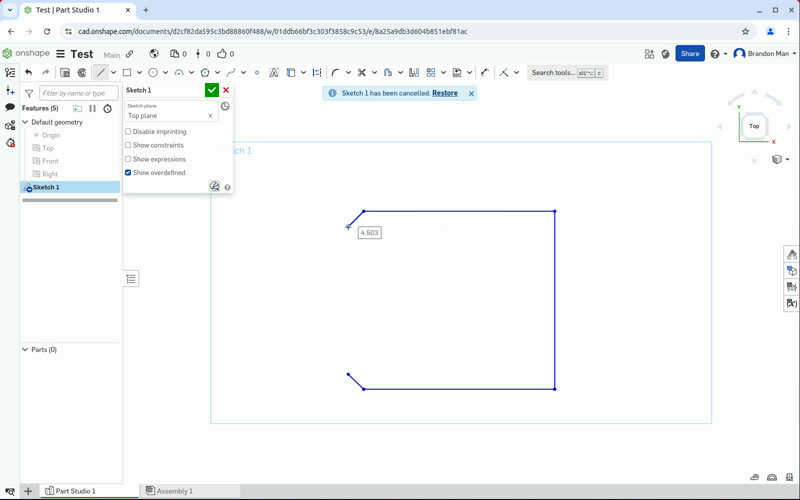
mouse_move(348, 374)
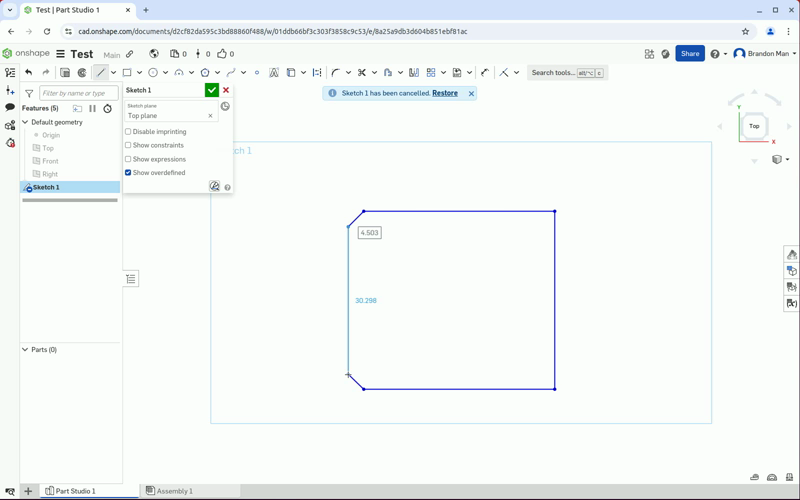
key_up(shift)
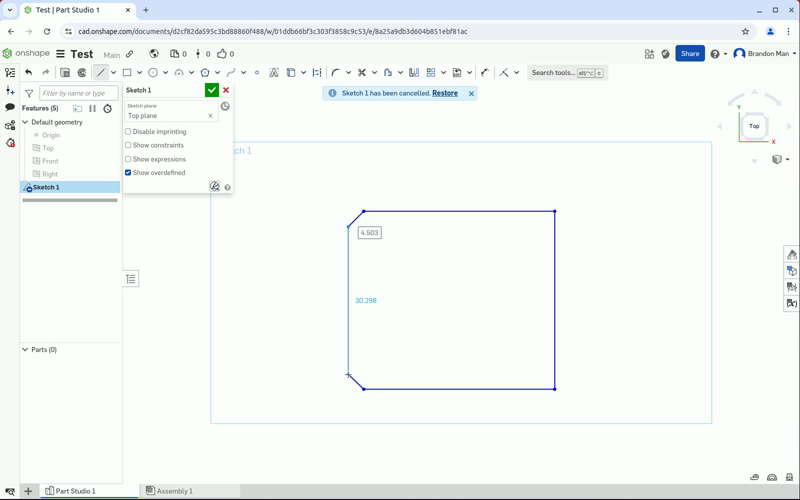
click(348, 374)
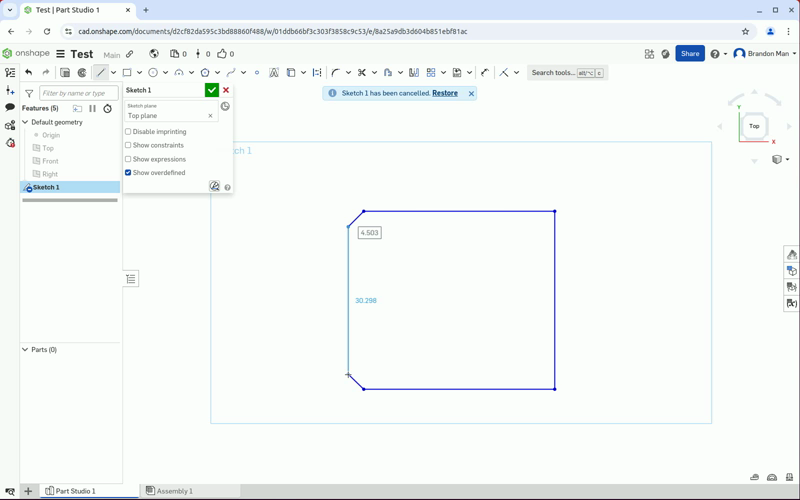
key(esc)
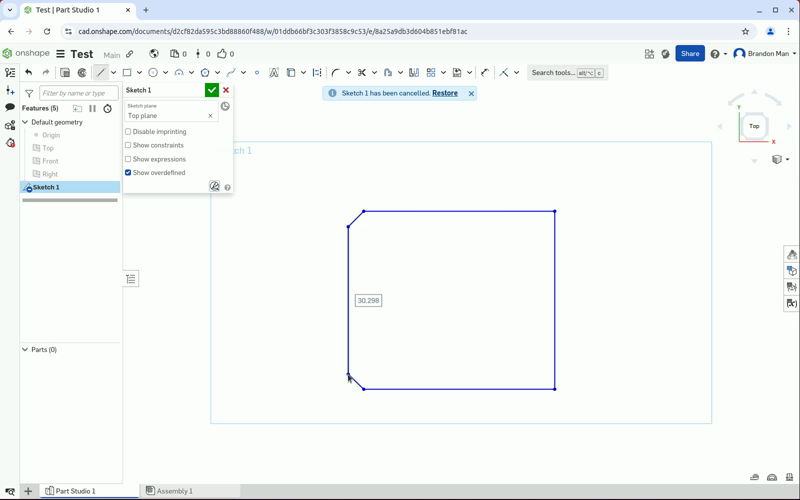
mouse_move(374, 240)
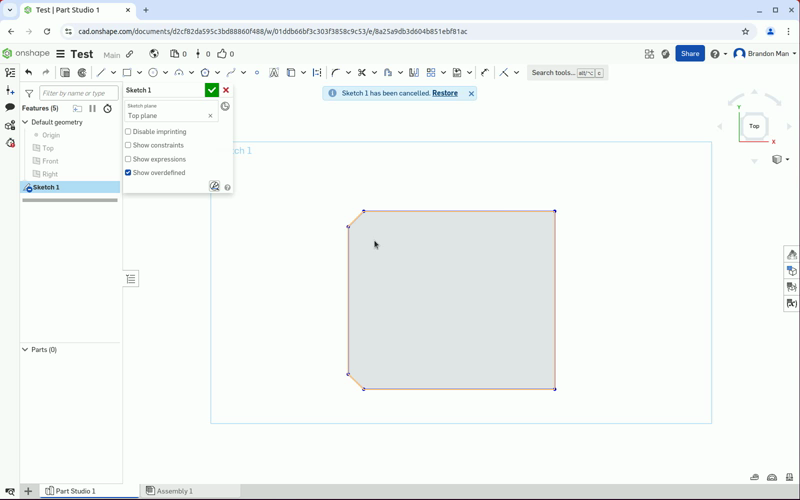
click(374, 240)
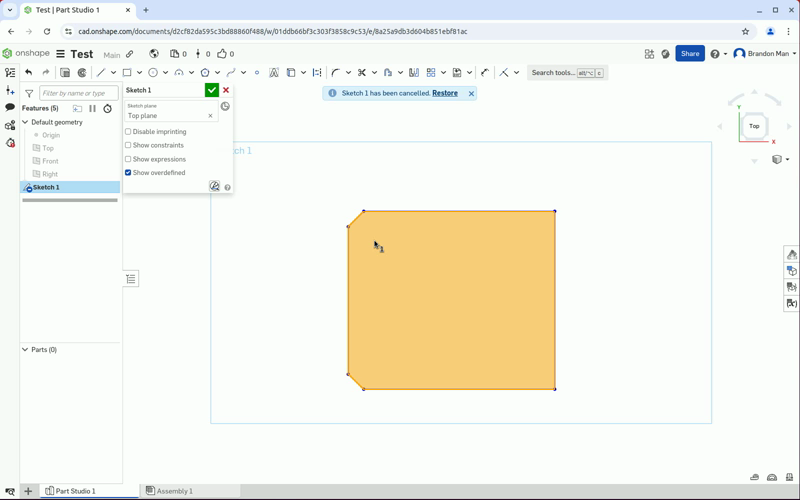
mouse_move(73, 352)
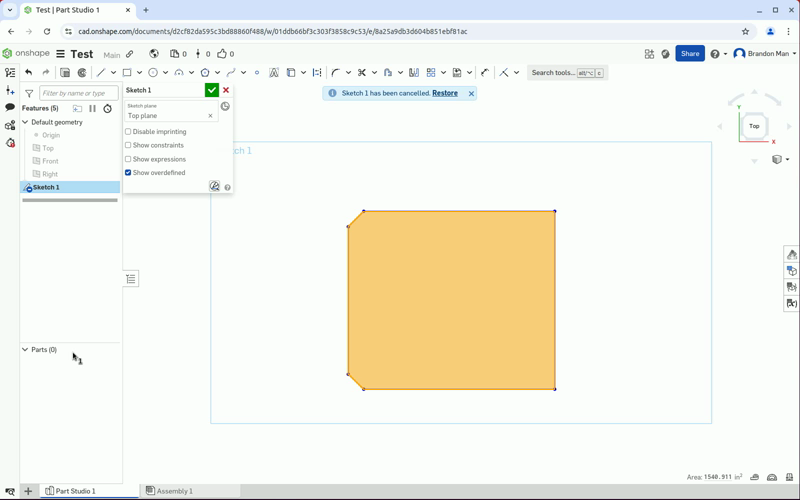
key(shift+y)
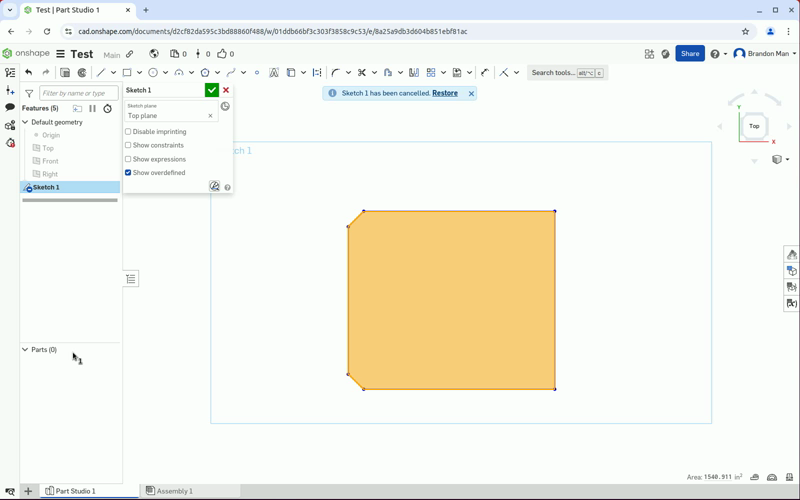
key(shift+e)
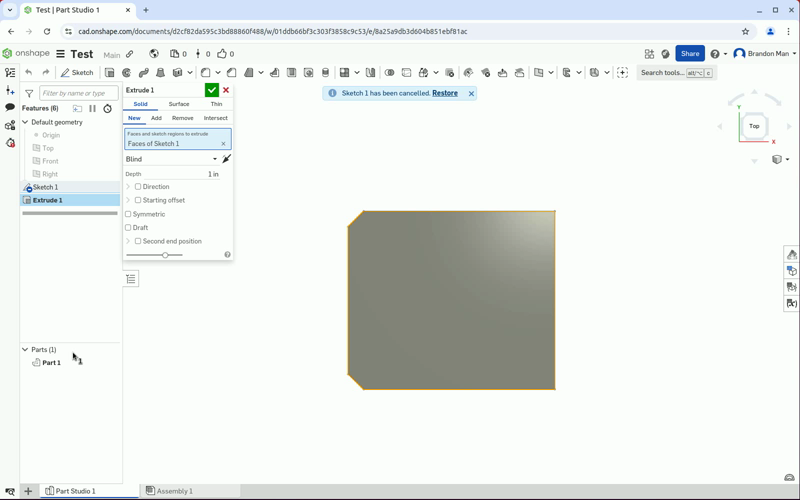
mouse_move(143, 106)
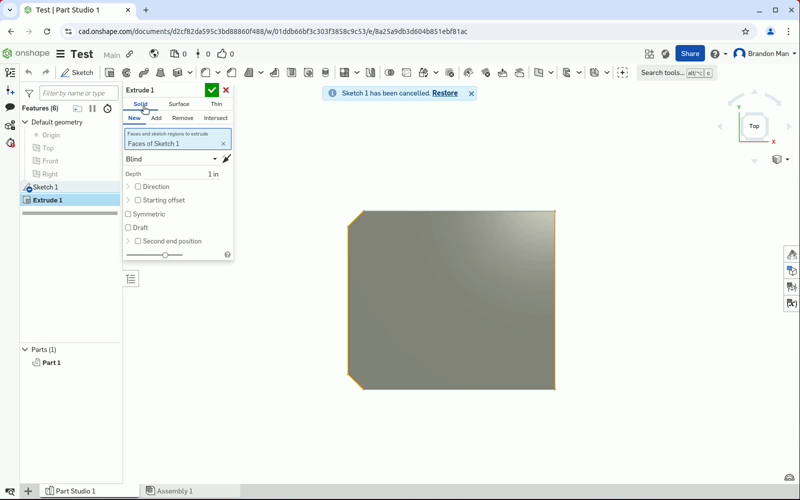
click(143, 106)
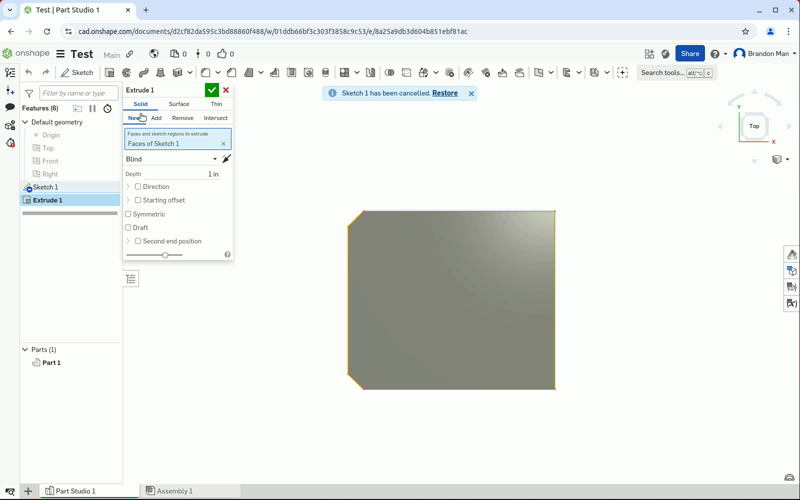
mouse_move(137, 120)
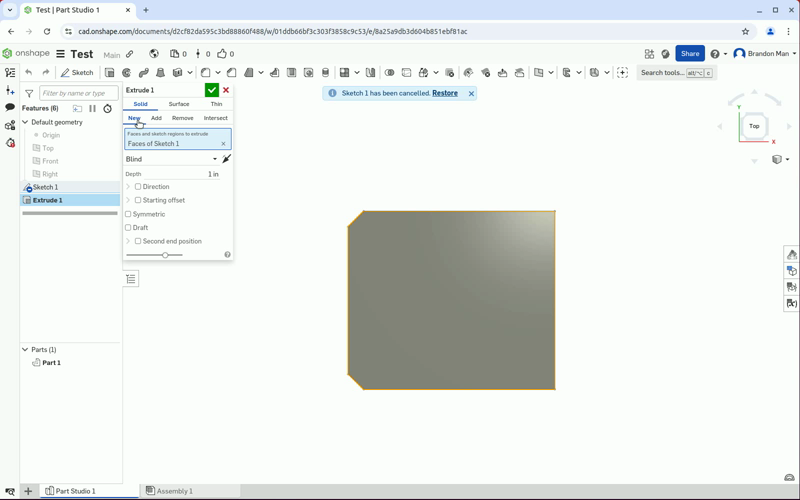
click(137, 120)
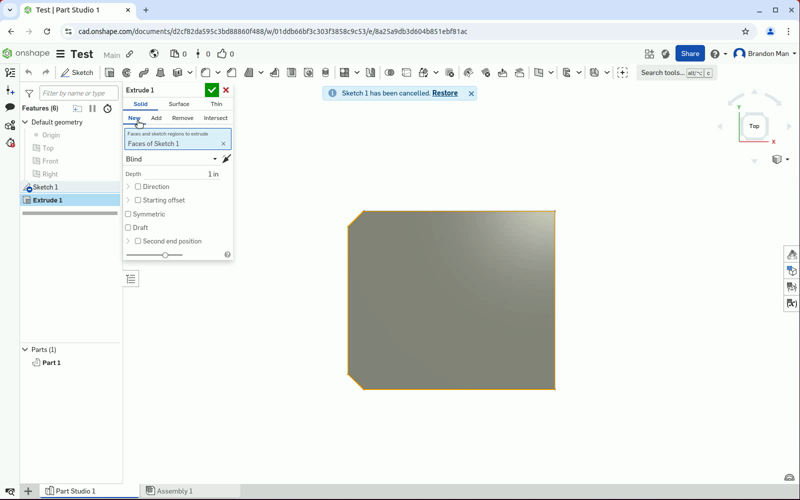
key(tab, 4)
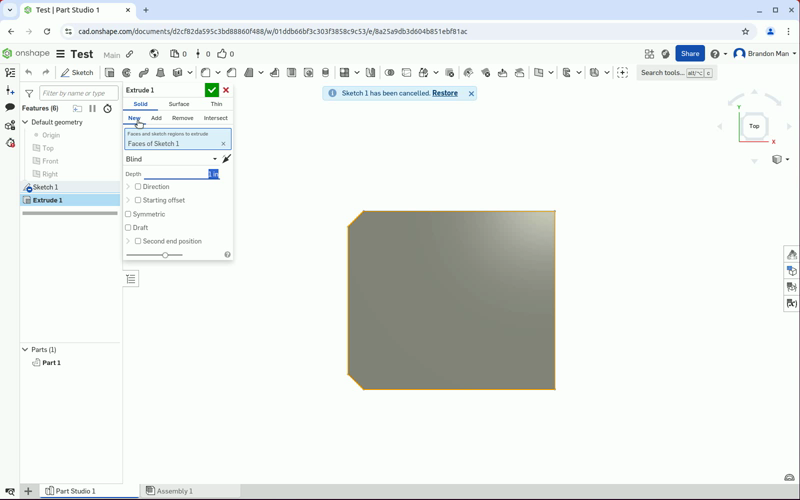
text(0.963)
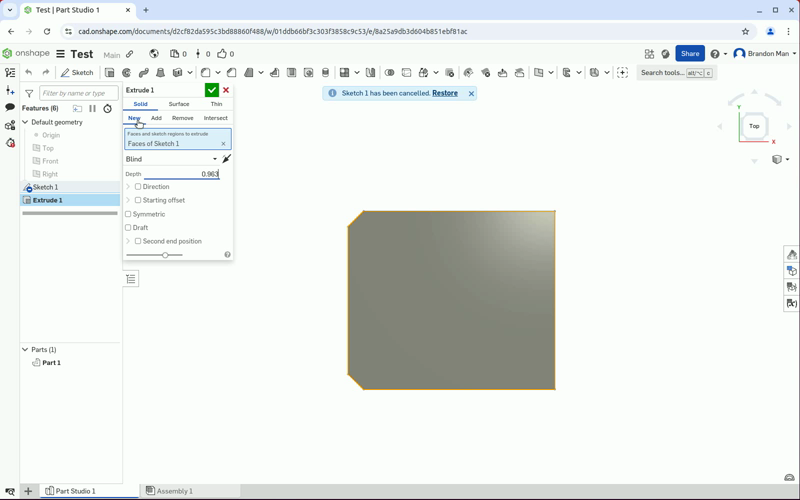
key(enter)
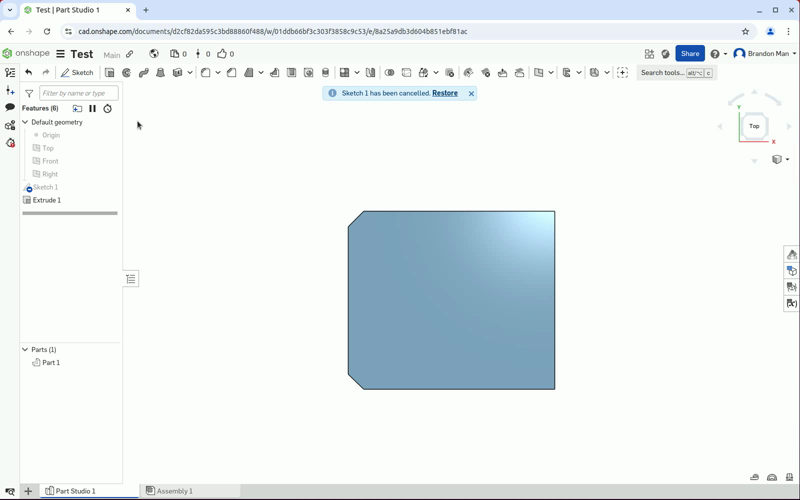
key(shift+h)
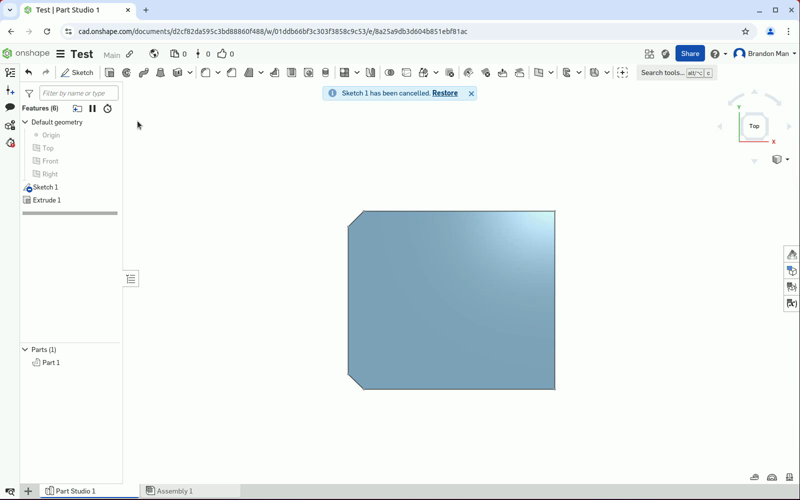
key(shift+h)
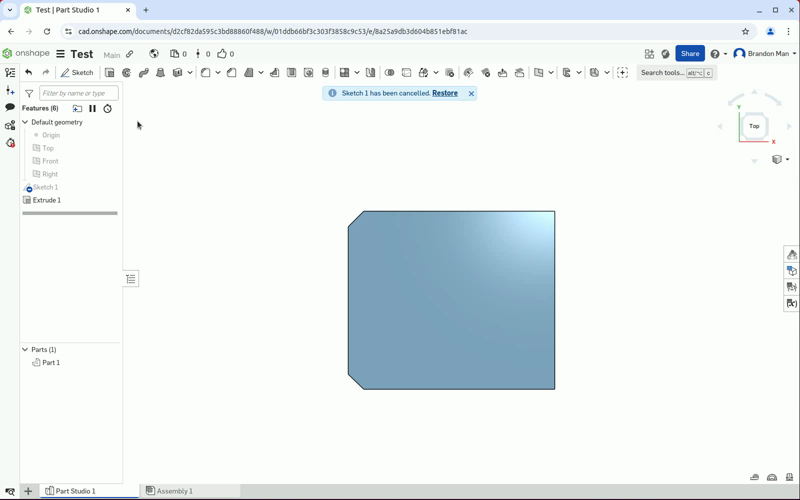
mouse_move(73, 189)
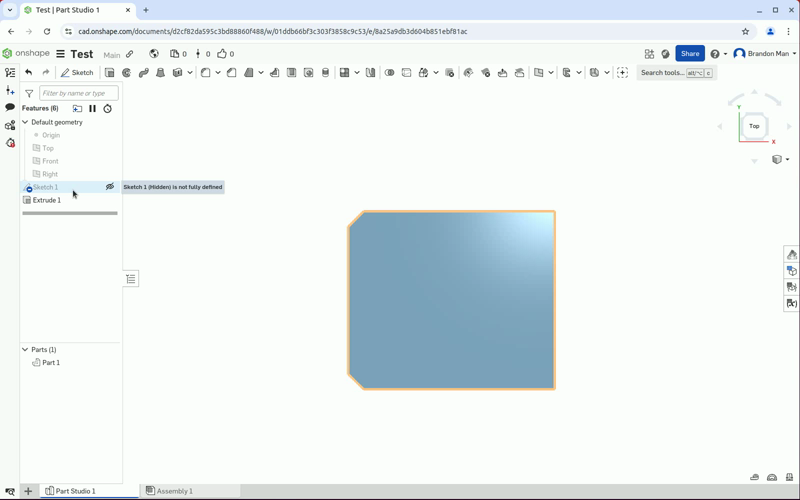
click(73, 189)
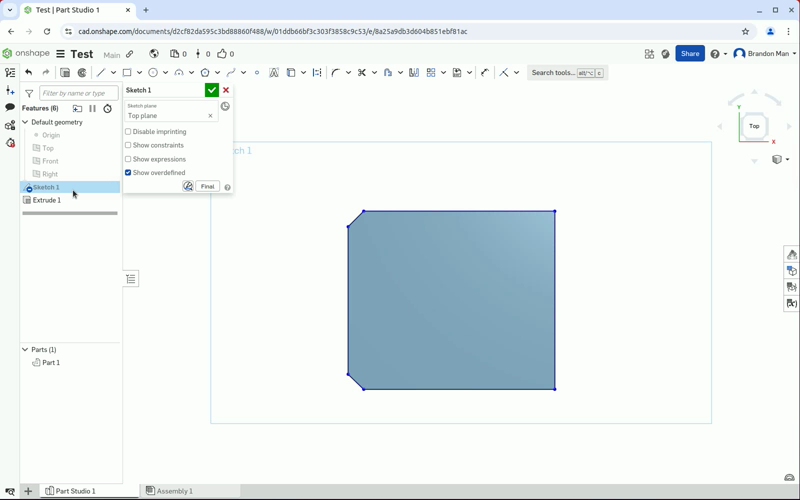
mouse_move(229, 92)
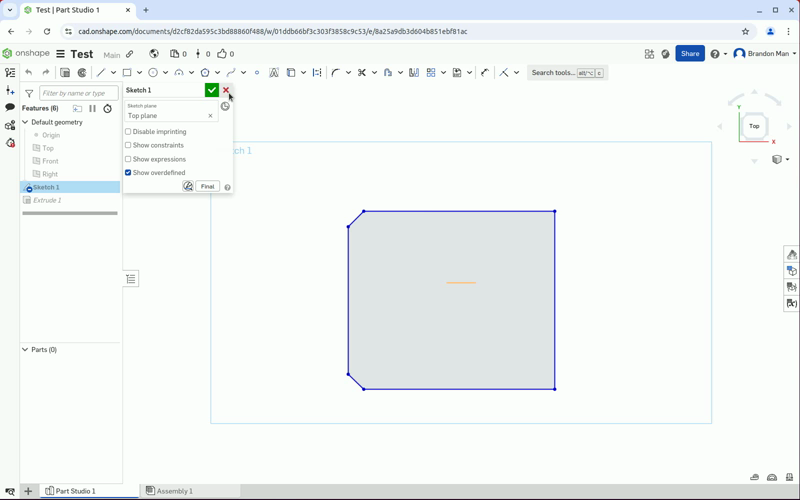
click(229, 92)
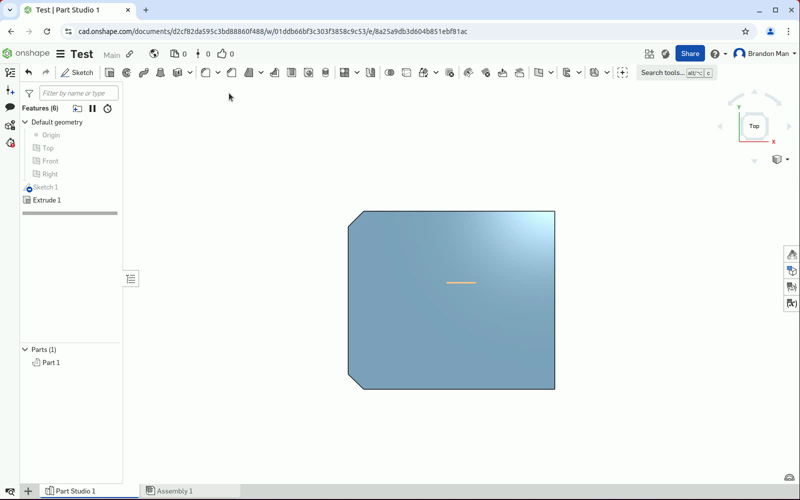
mouse_move(541, 75)
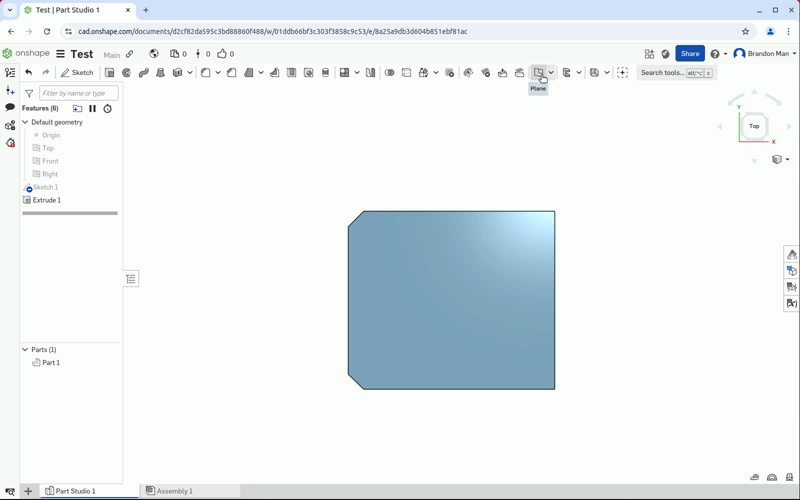
click(541, 75)
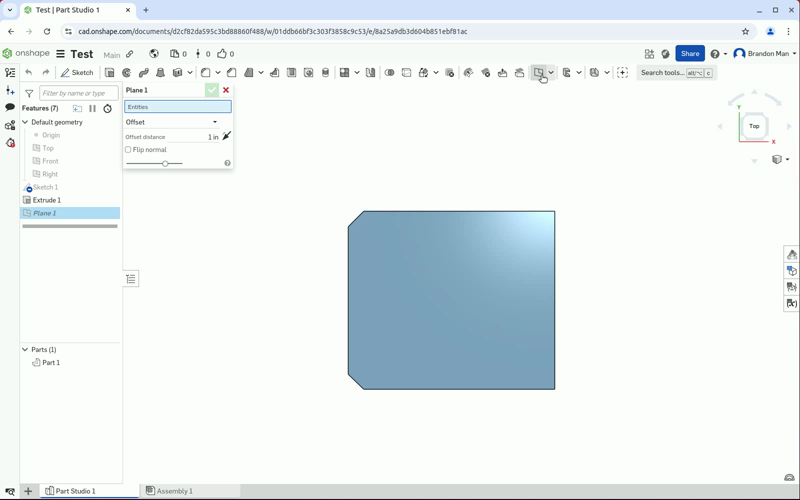
mouse_move(73, 150)
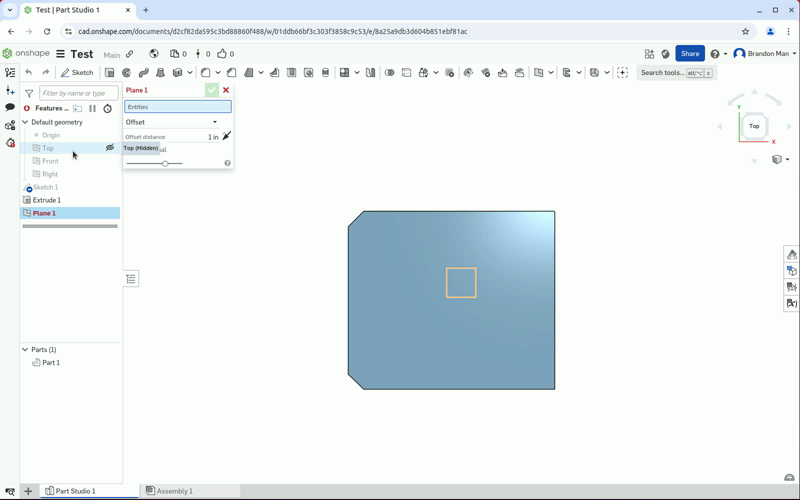
click(73, 150)
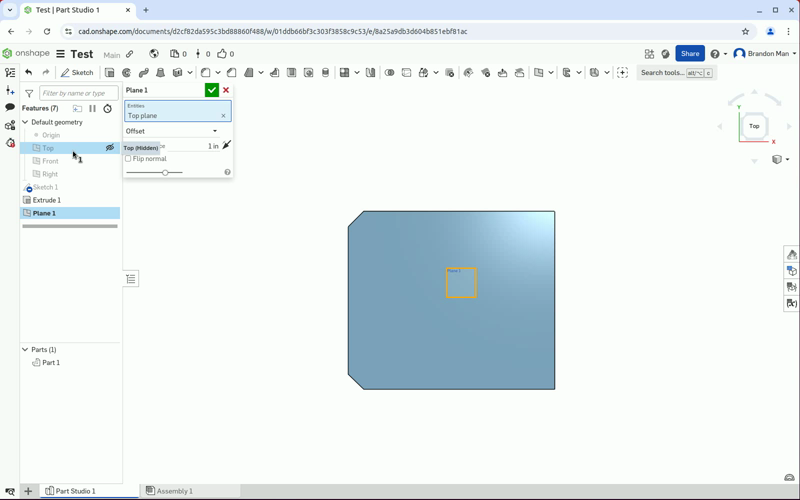
key(tab, 2)
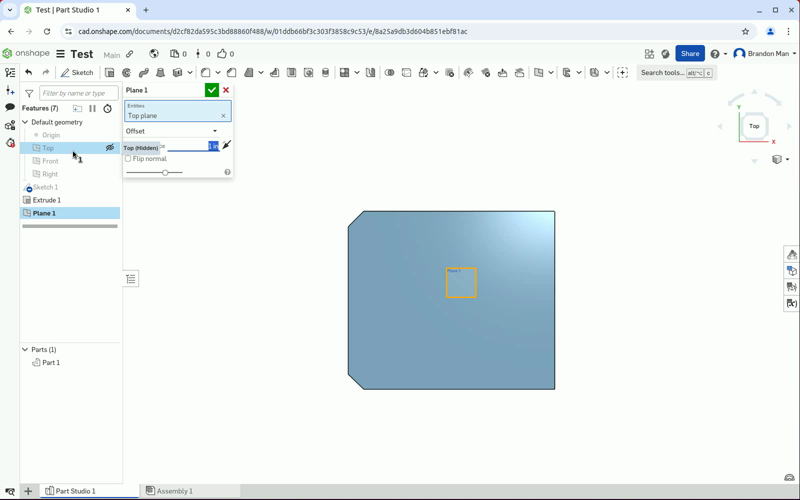
text(0.955)
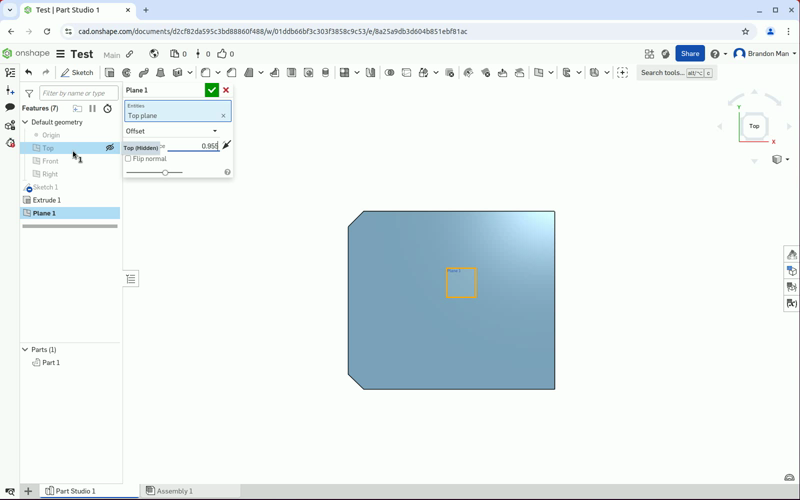
key(enter, 2)
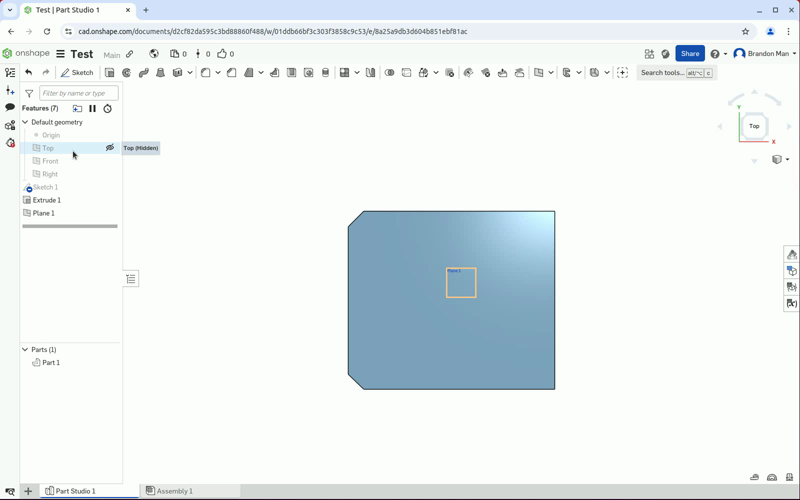
key(shift+s)
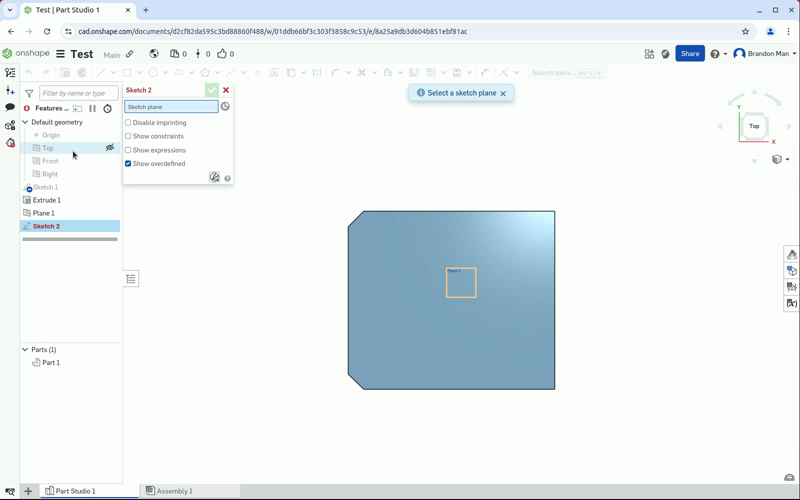
mouse_move(73, 215)
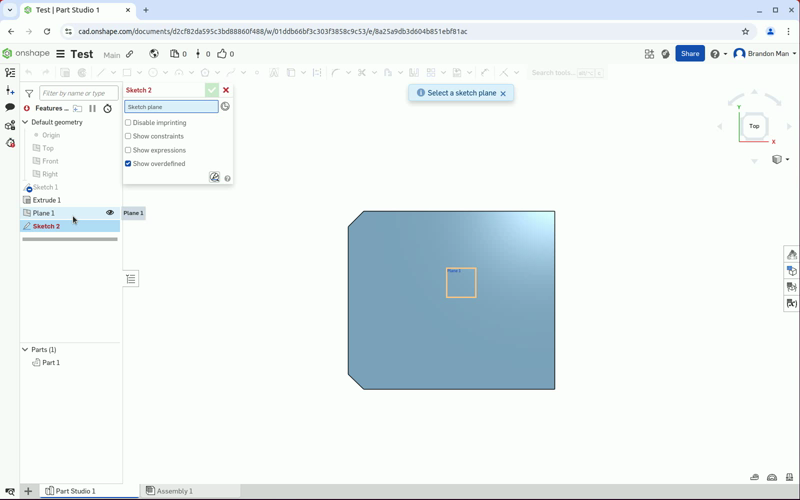
click(73, 215)
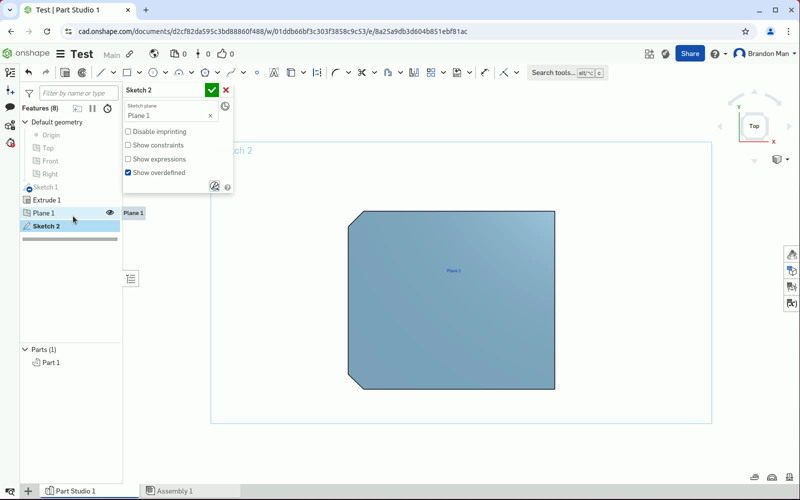
mouse_move(73, 352)
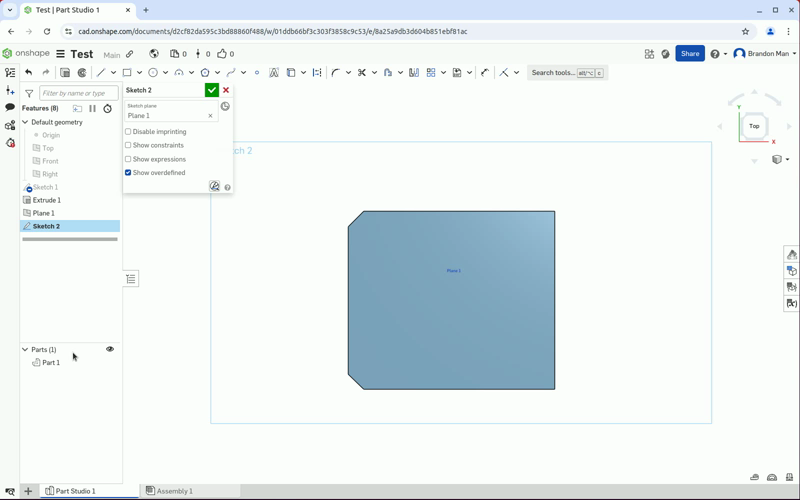
key(y)
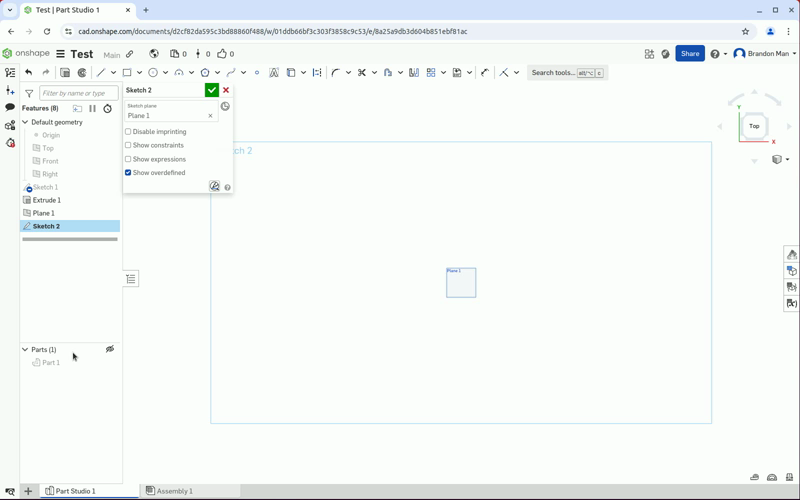
key(c)
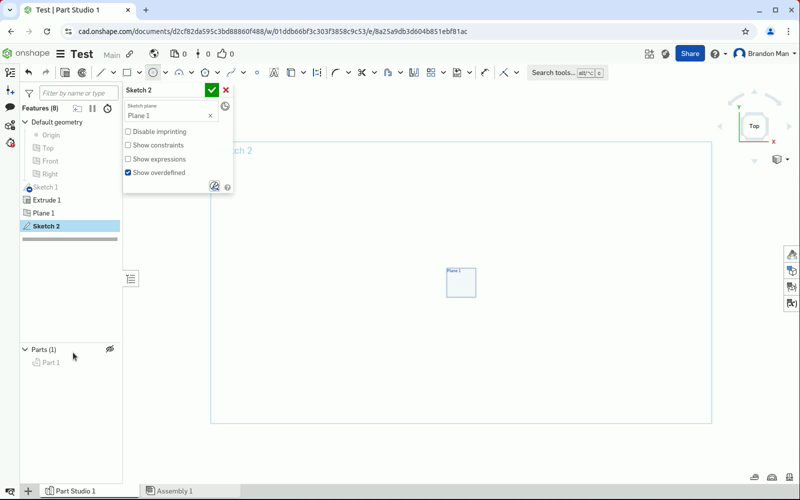
key_down(shift)
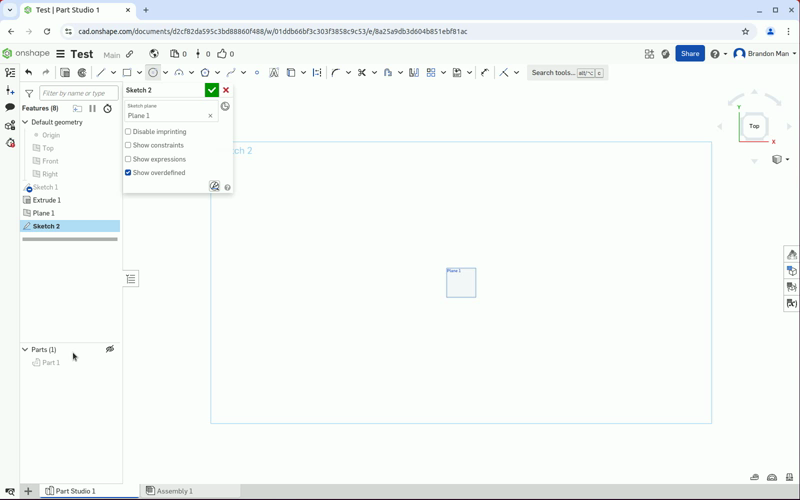
mouse_move(552, 216)
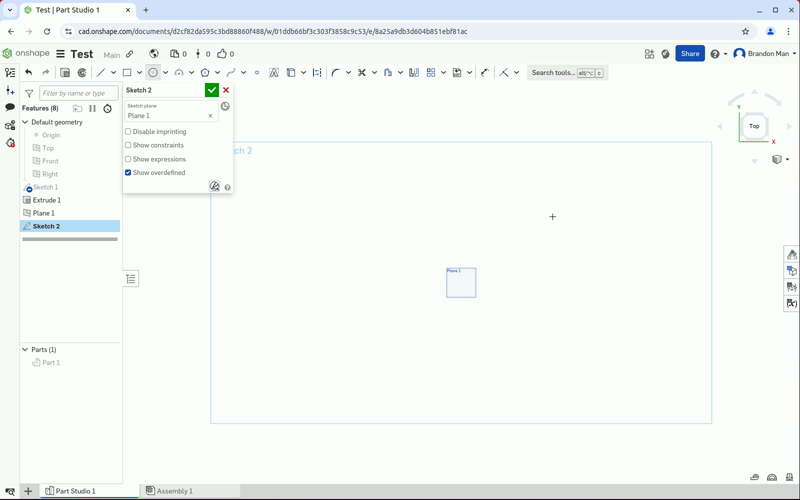
click(552, 216)
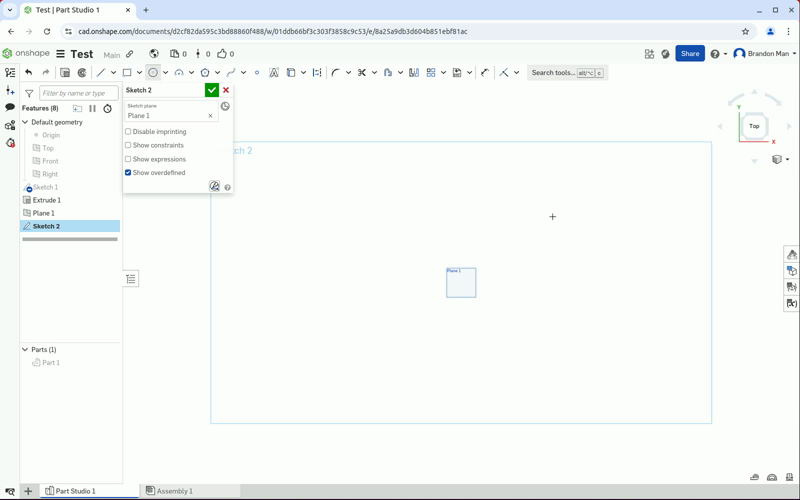
key_up(shift)
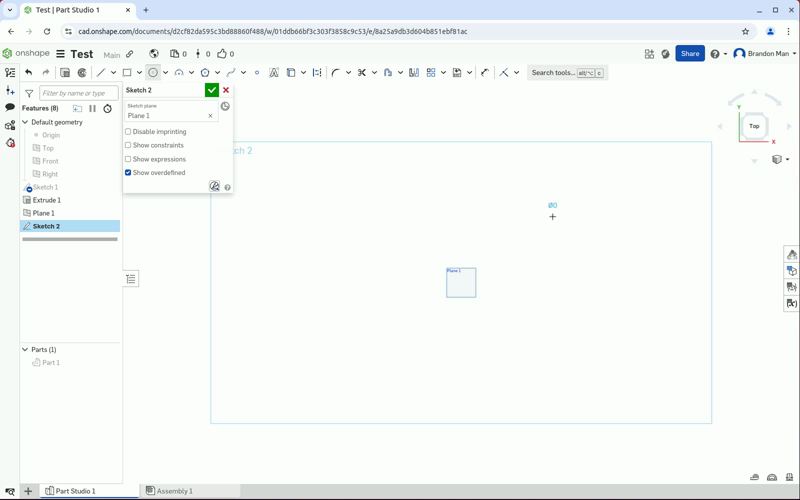
mouse_move(555, 216)
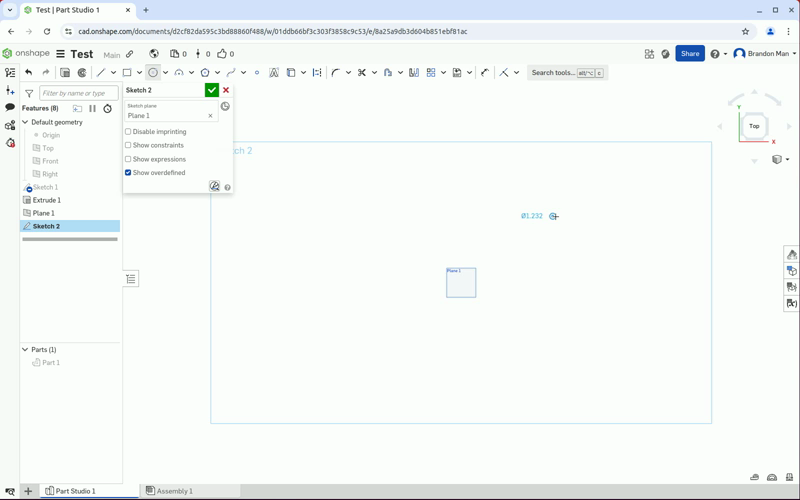
click(555, 216)
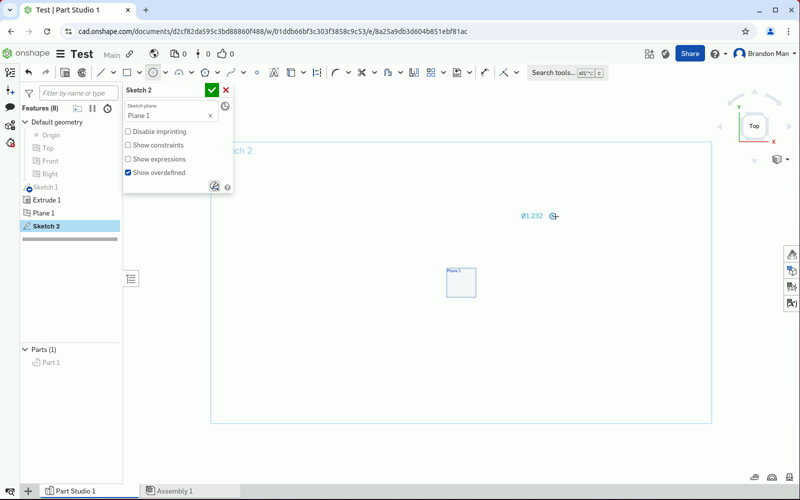
key(esc)
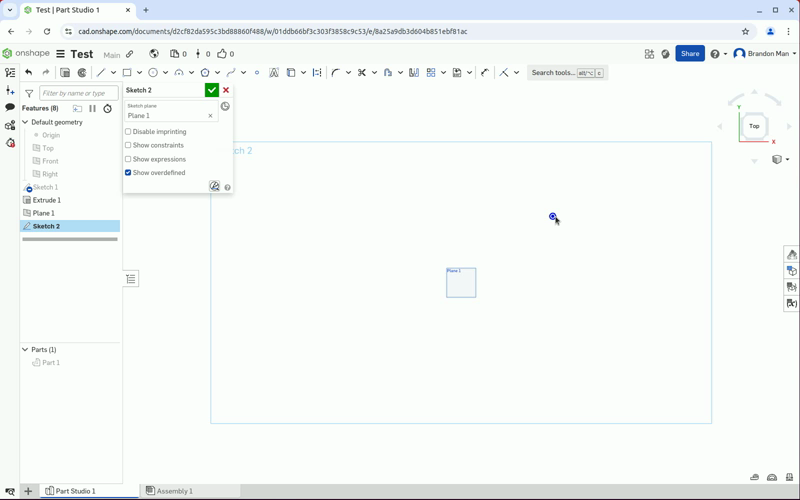
mouse_move(551, 215)
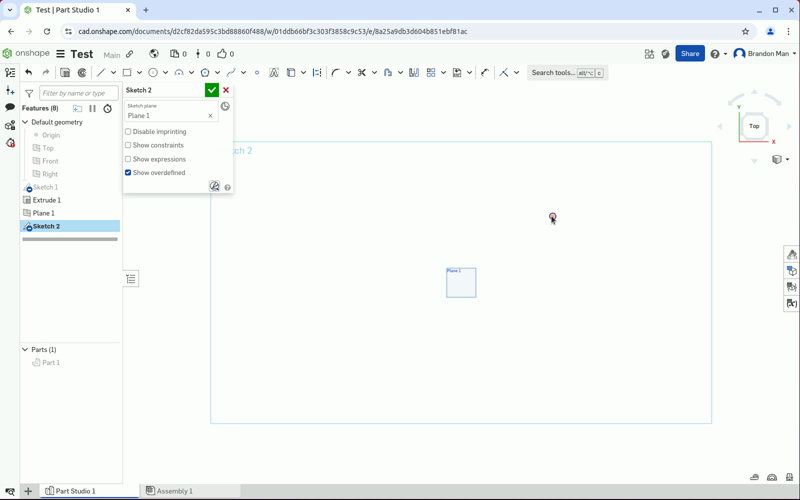
scroll(6)
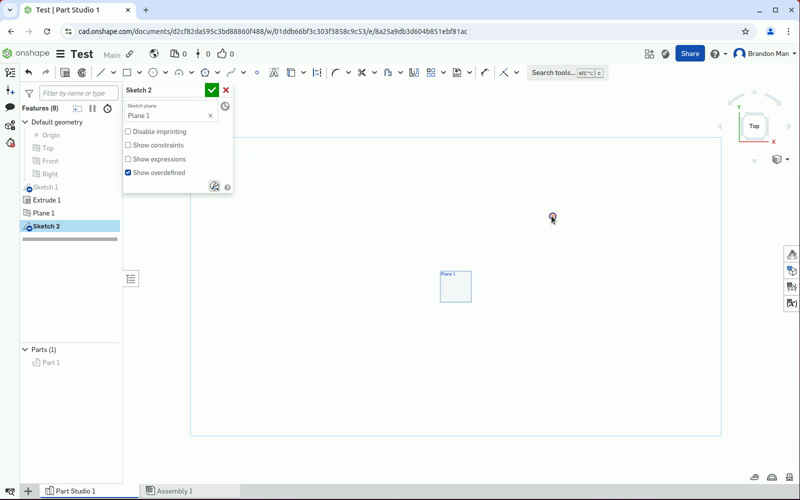
scroll(6)
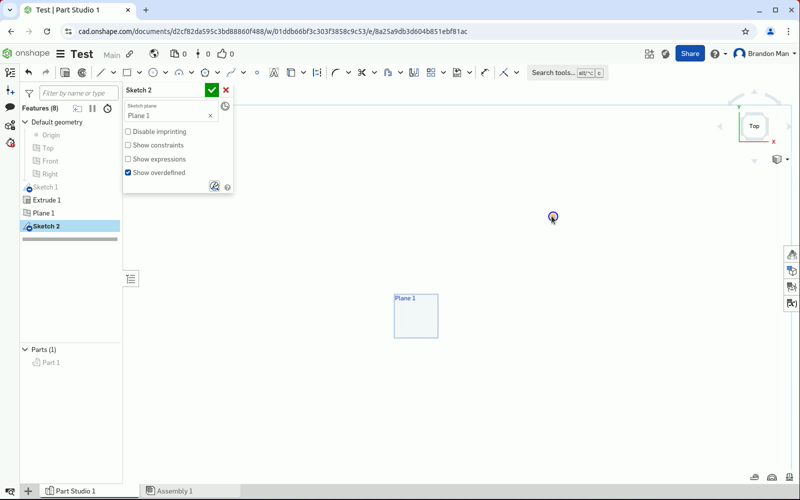
scroll(6)
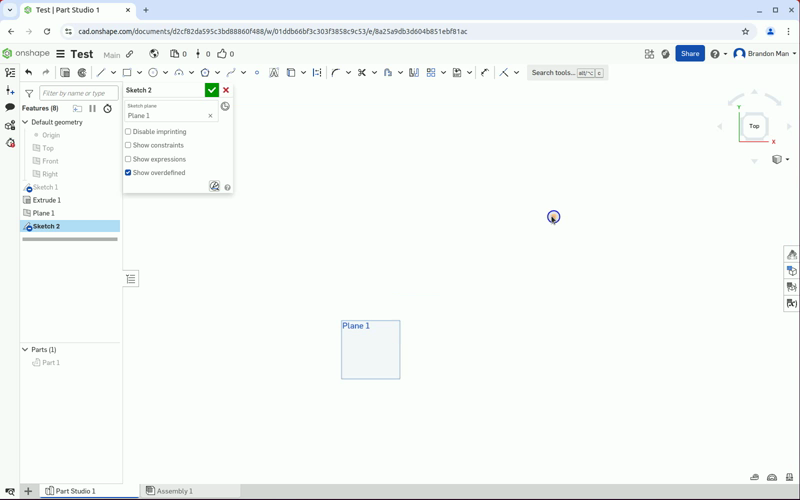
scroll(6)
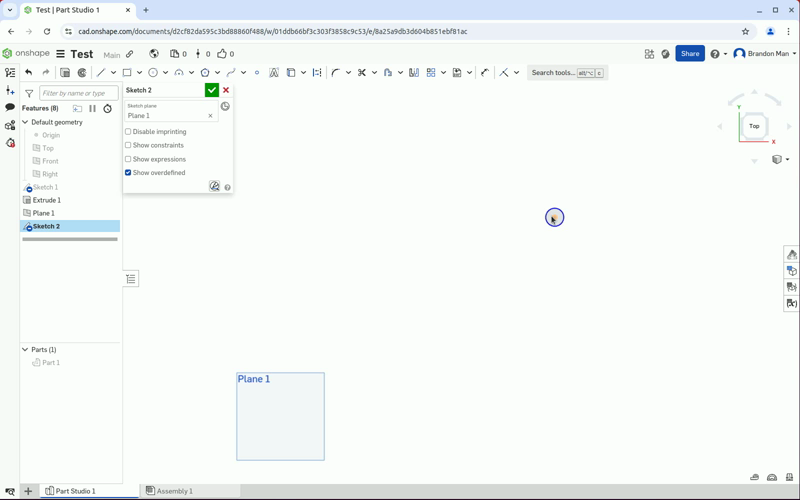
scroll(6)
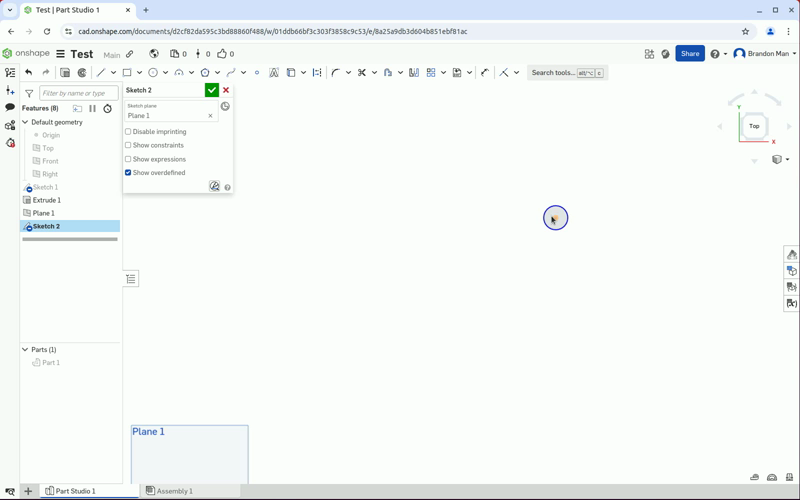
scroll(6)
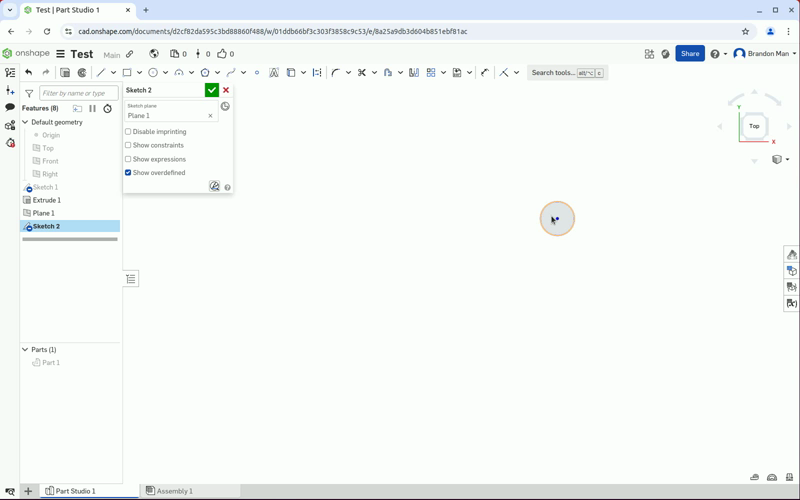
scroll(6)
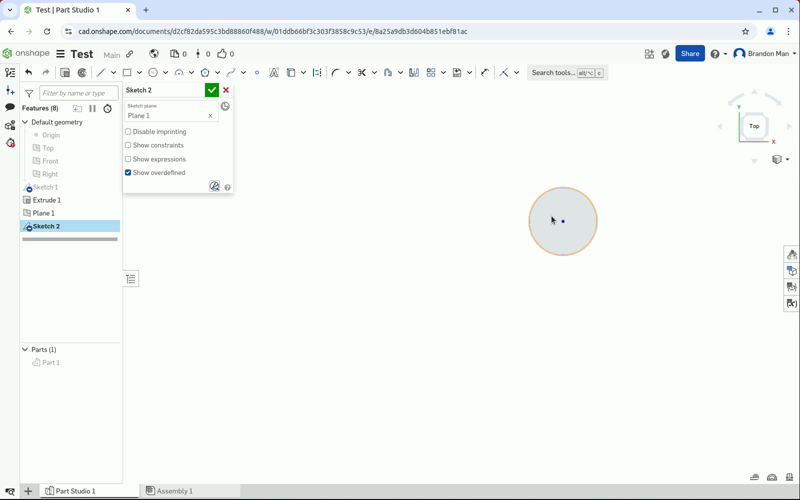
click(551, 215)
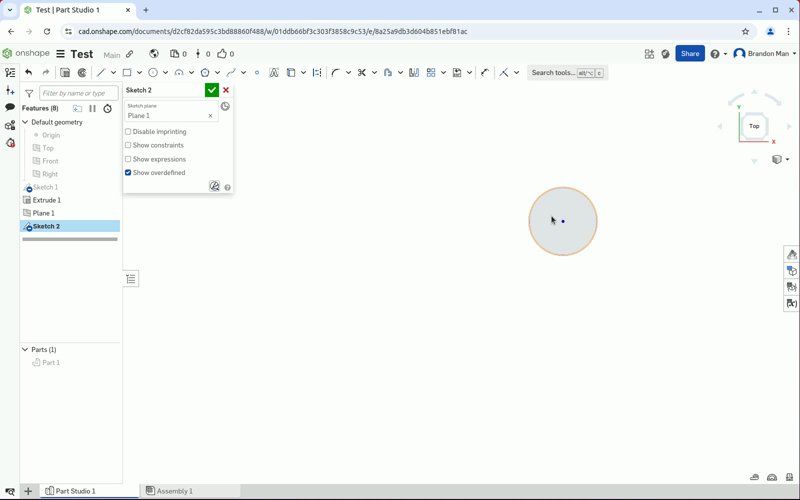
scroll(-6)
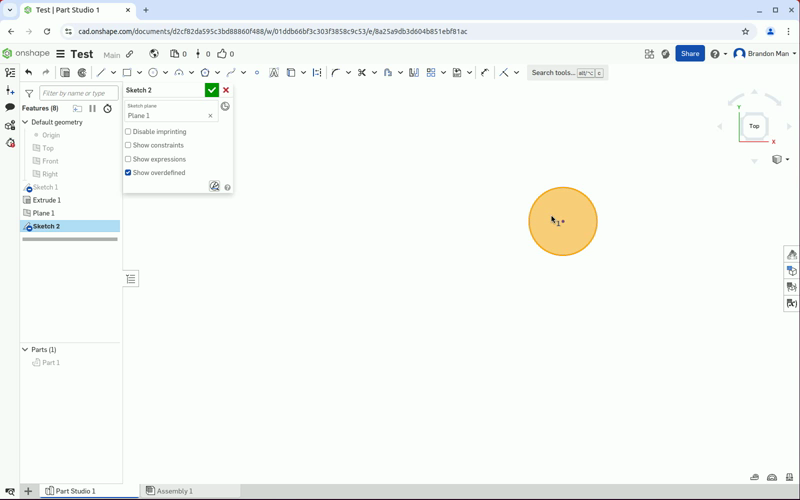
scroll(-6)
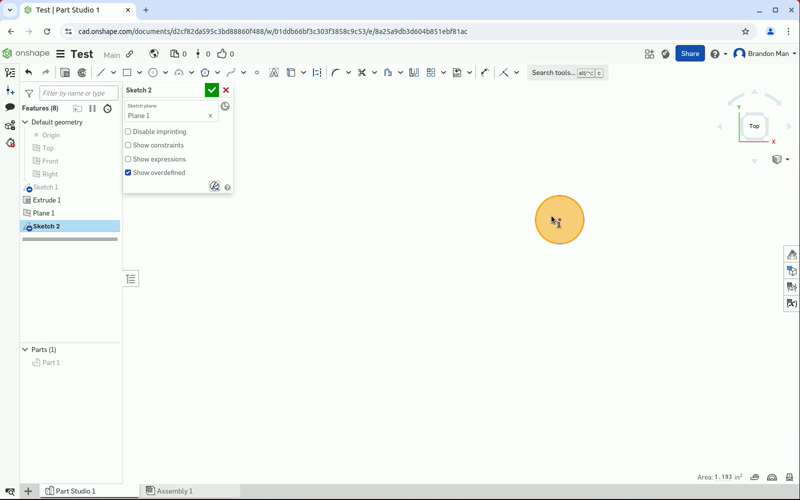
scroll(-6)
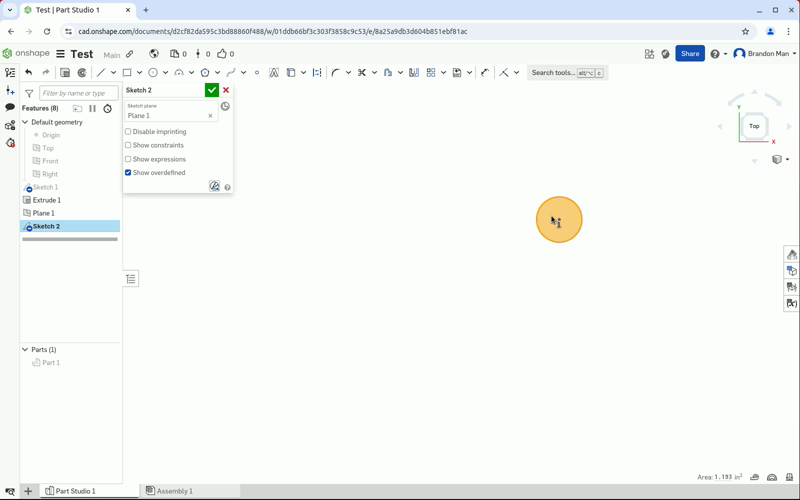
scroll(-6)
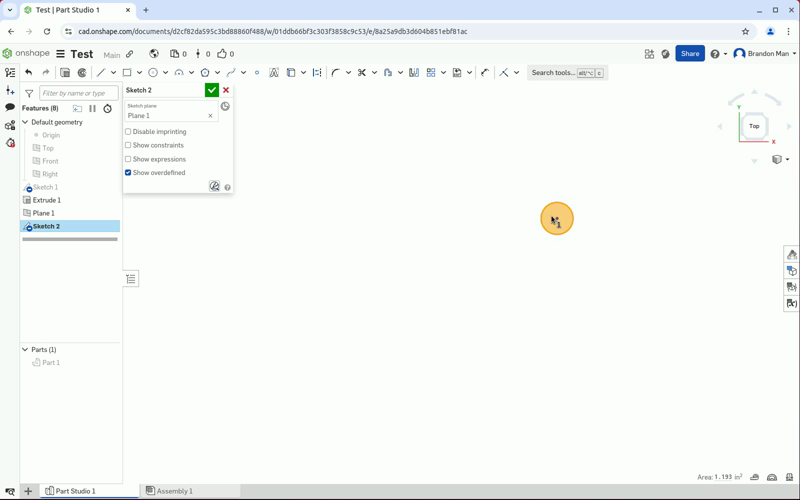
scroll(-6)
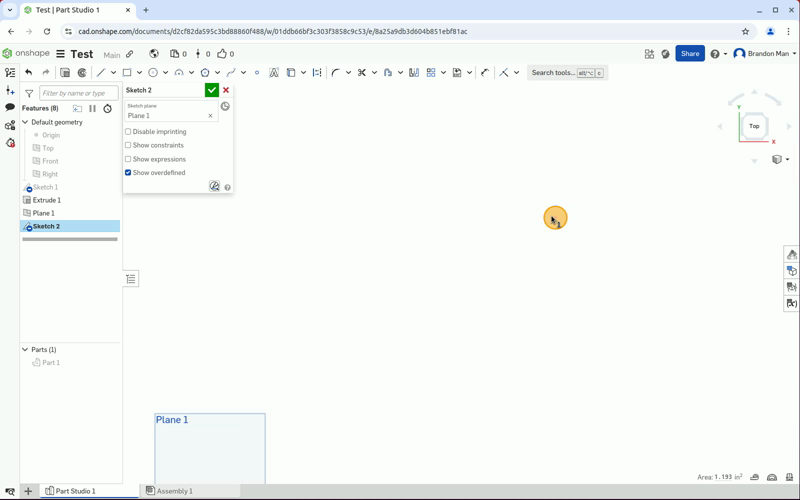
scroll(-6)
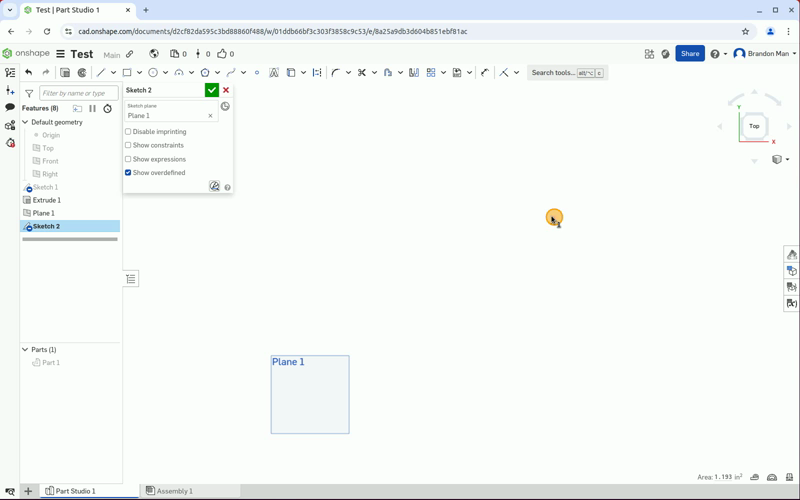
scroll(-6)
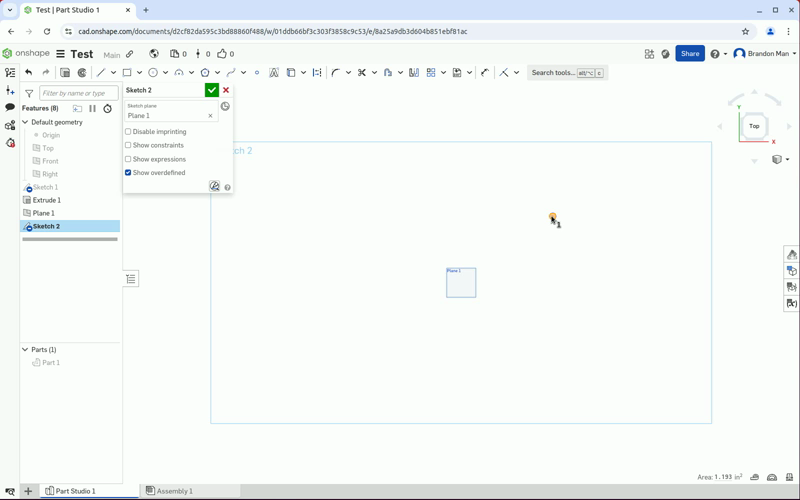
mouse_move(73, 352)
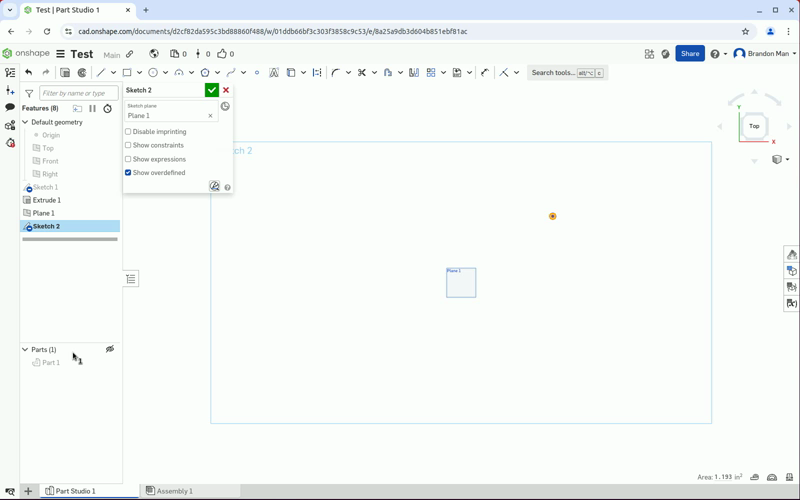
key(shift+y)
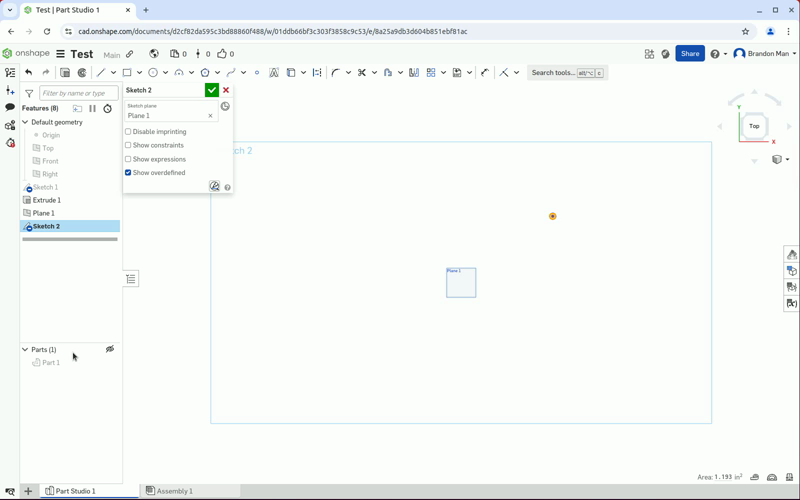
key(shift+e)
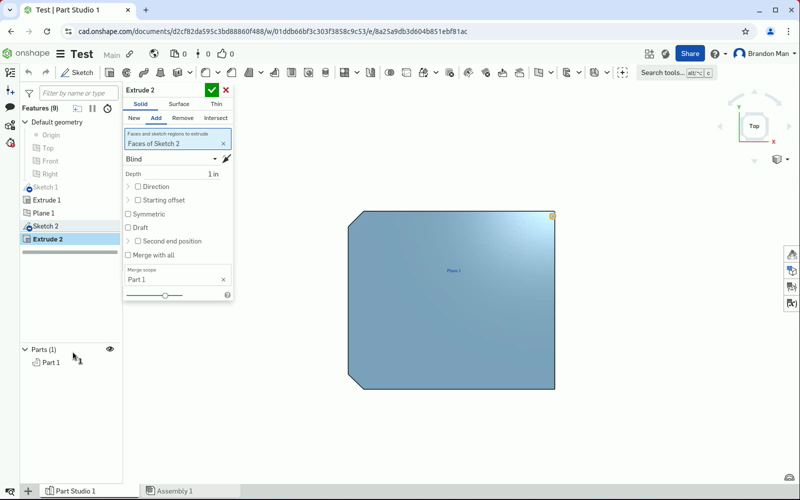
mouse_move(143, 106)
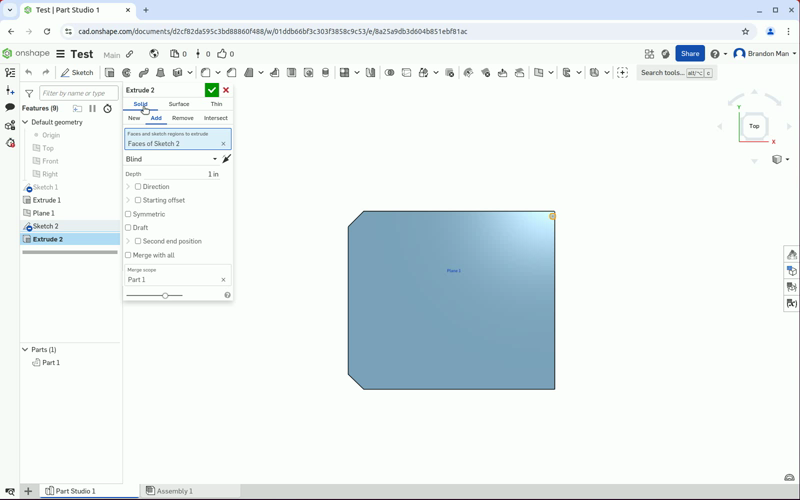
click(143, 106)
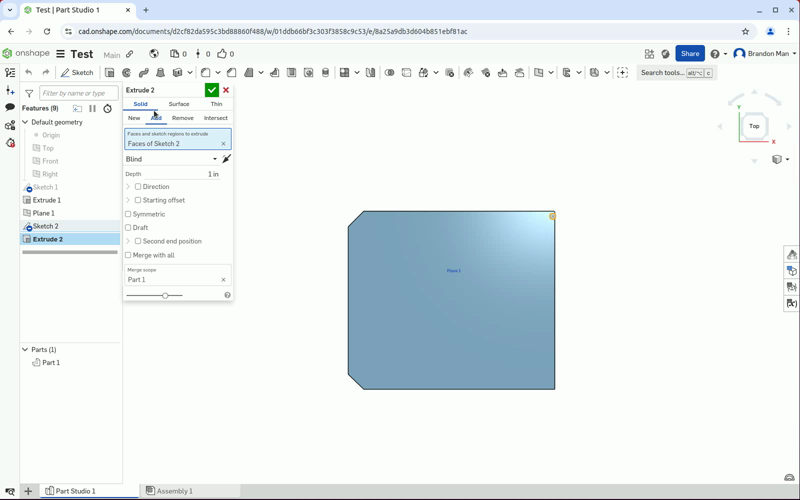
mouse_move(186, 120)
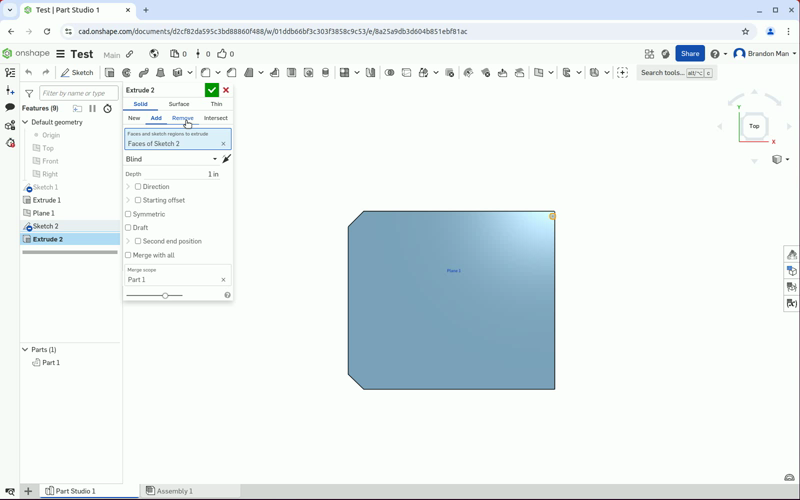
click(186, 120)
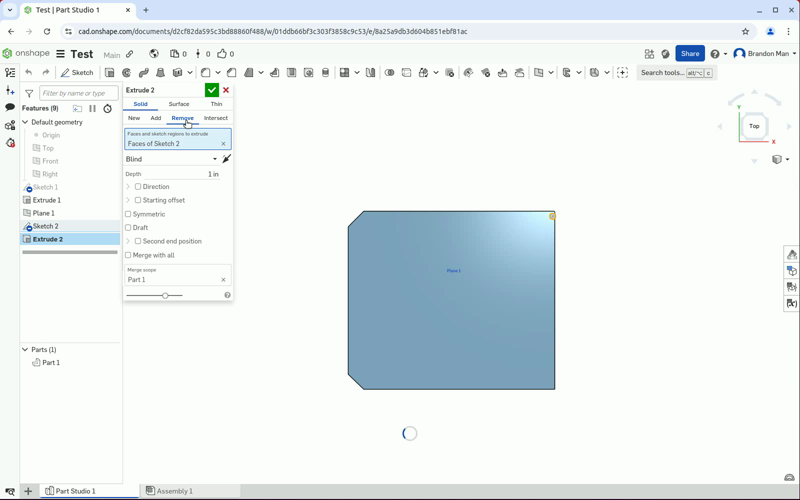
key(tab, 4)
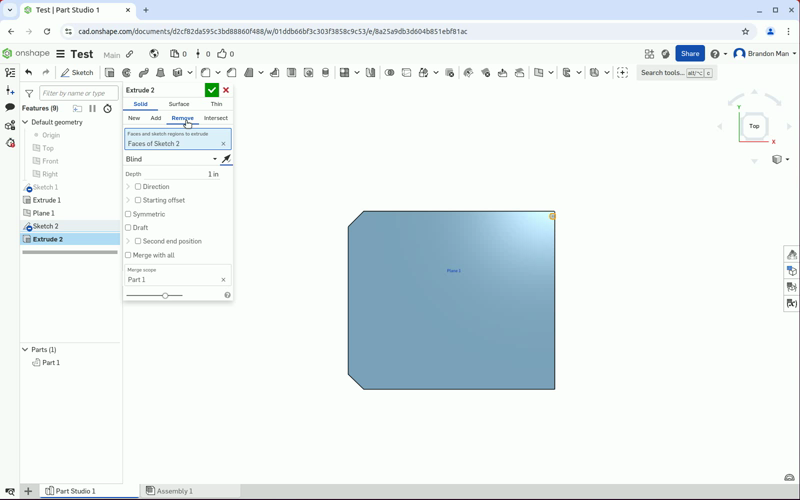
text(1.204)
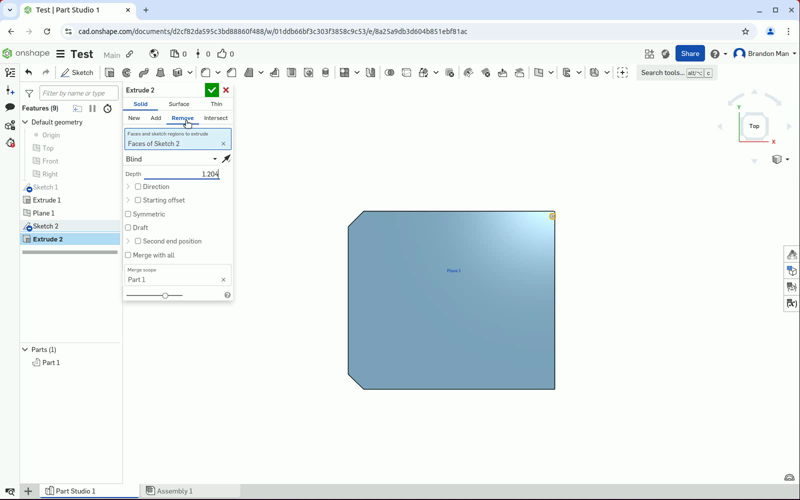
key(tab, 6)
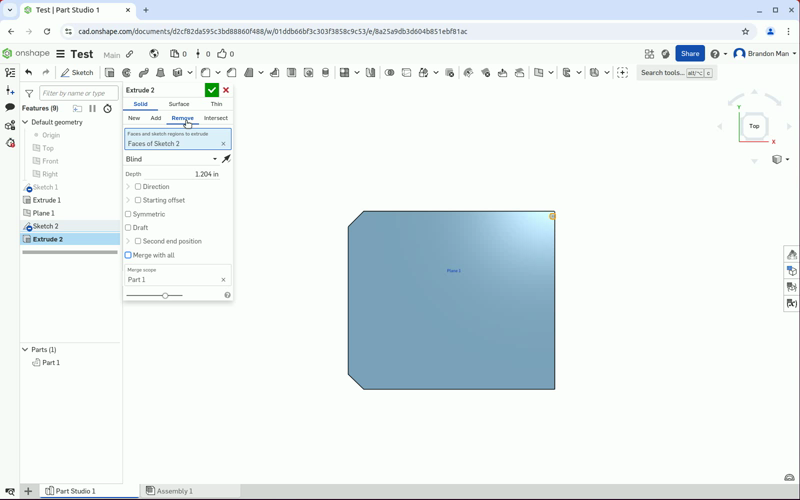
key(space)
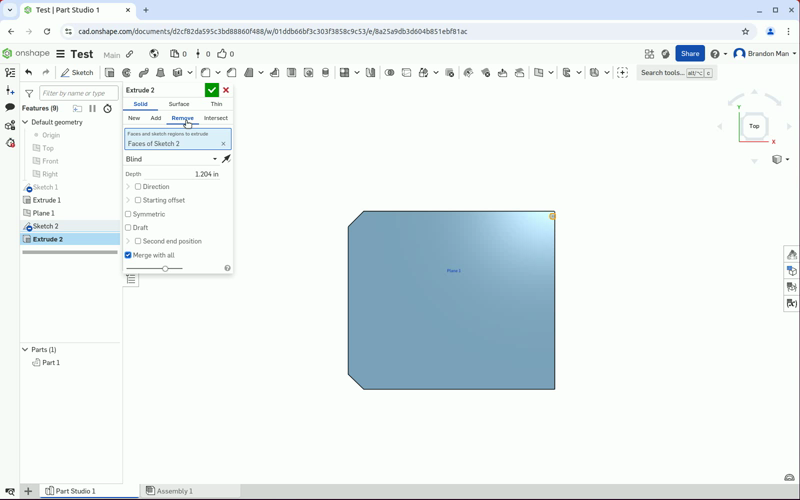
key(enter)
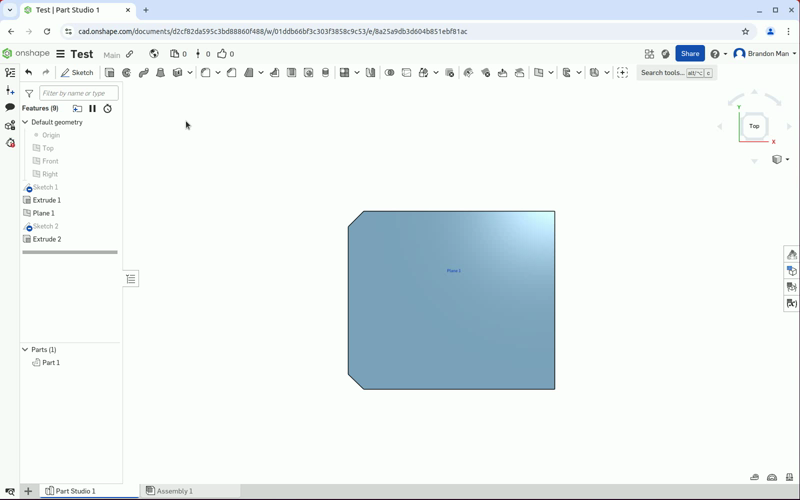
key(shift+h)
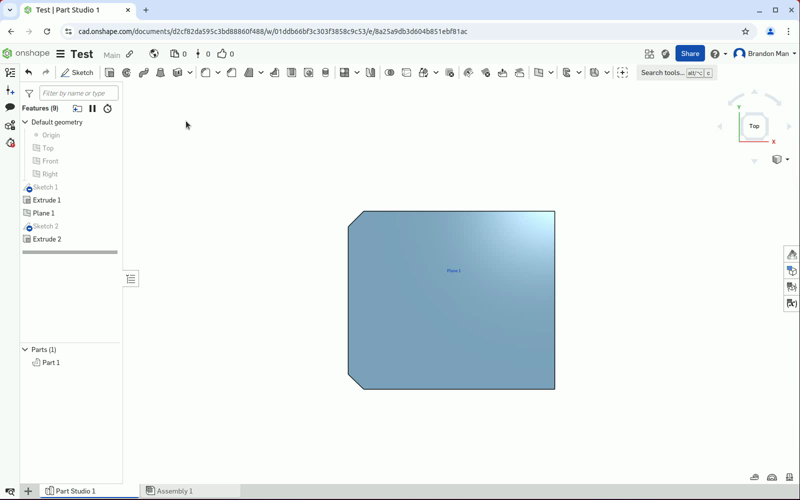
key(shift+h)
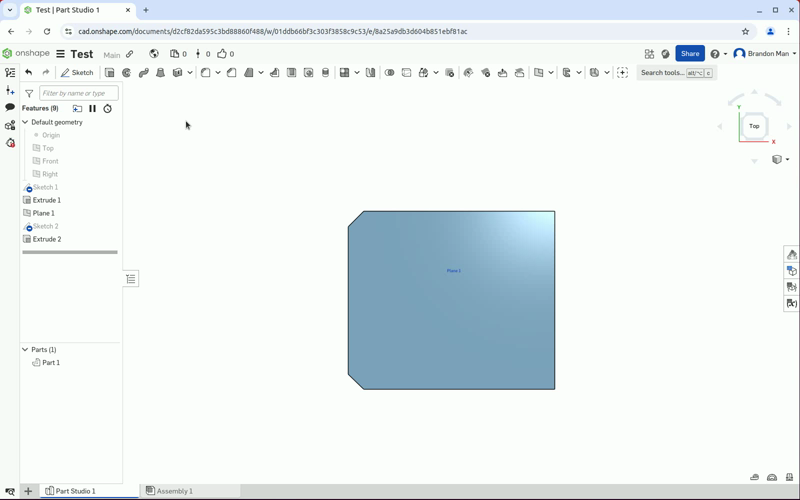
mouse_move(73, 189)
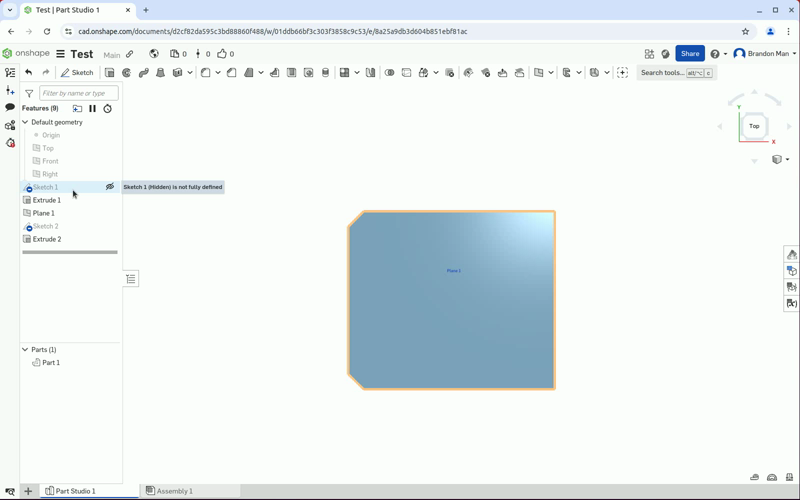
click(73, 189)
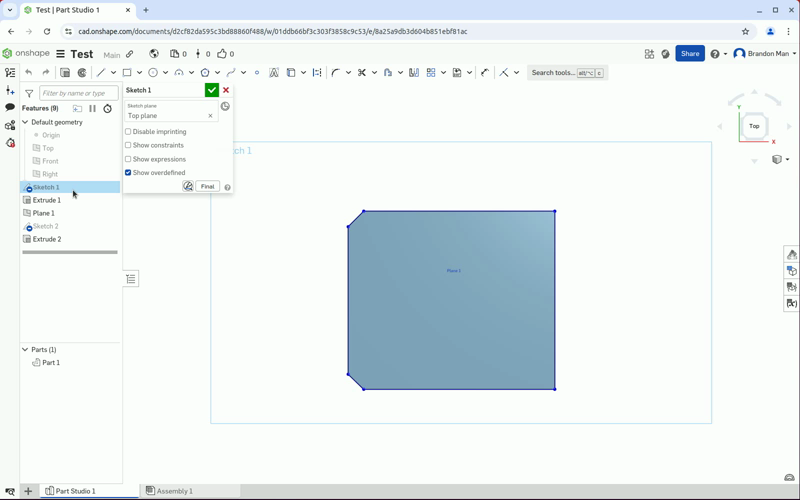
mouse_move(229, 92)
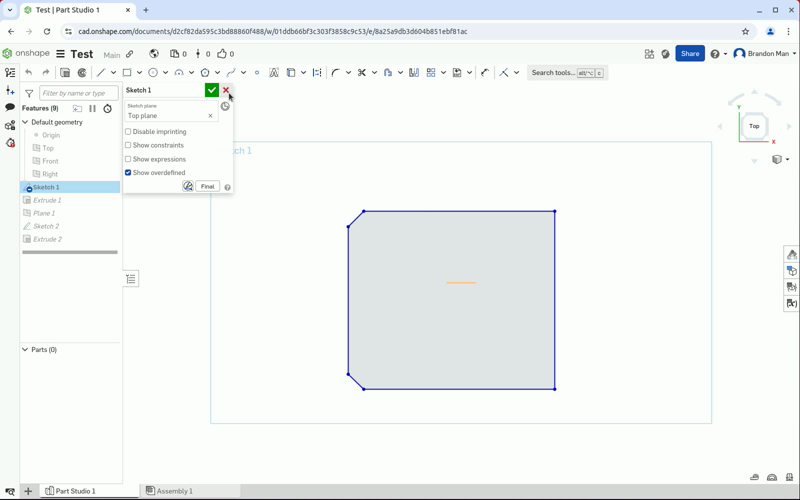
click(229, 92)
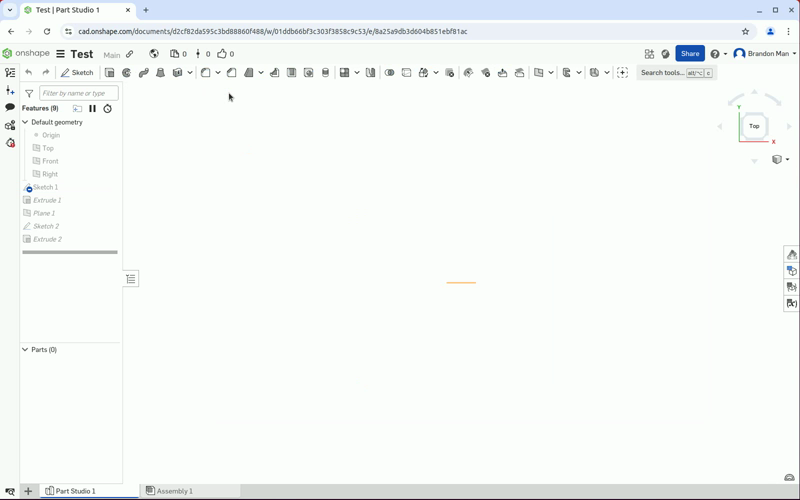
key(shift+s)
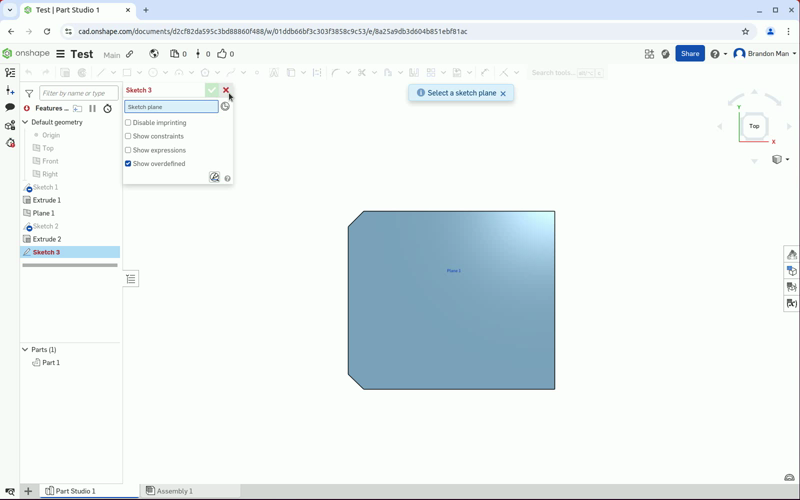
mouse_move(73, 215)
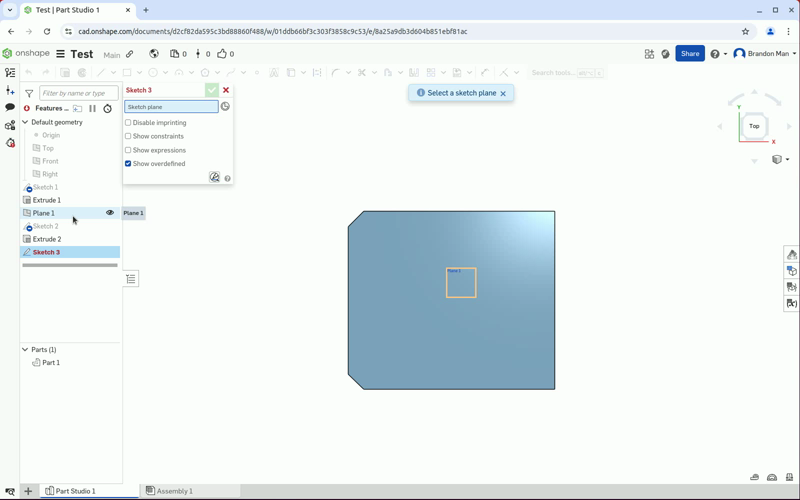
click(73, 215)
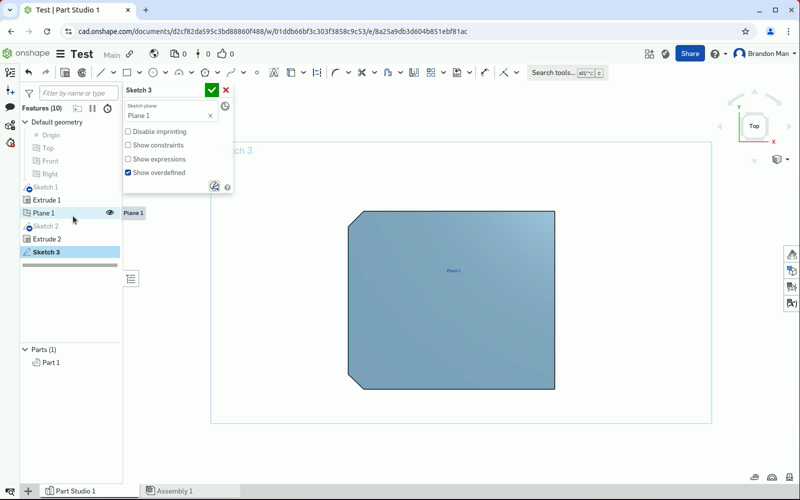
mouse_move(73, 352)
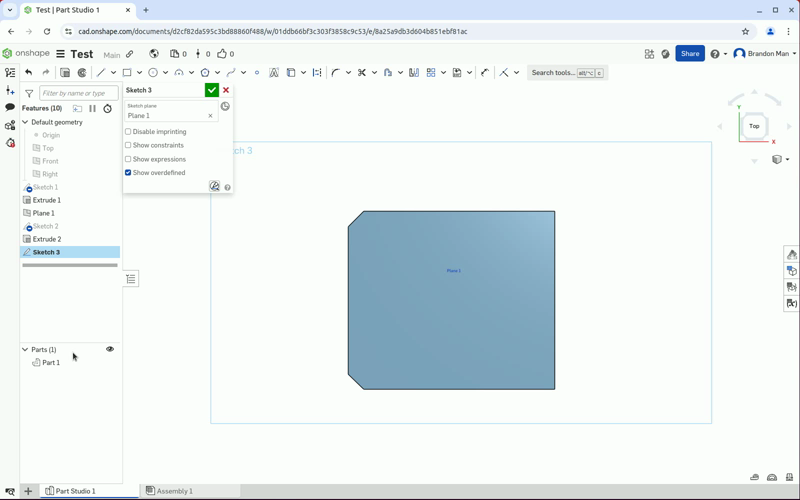
key(y)
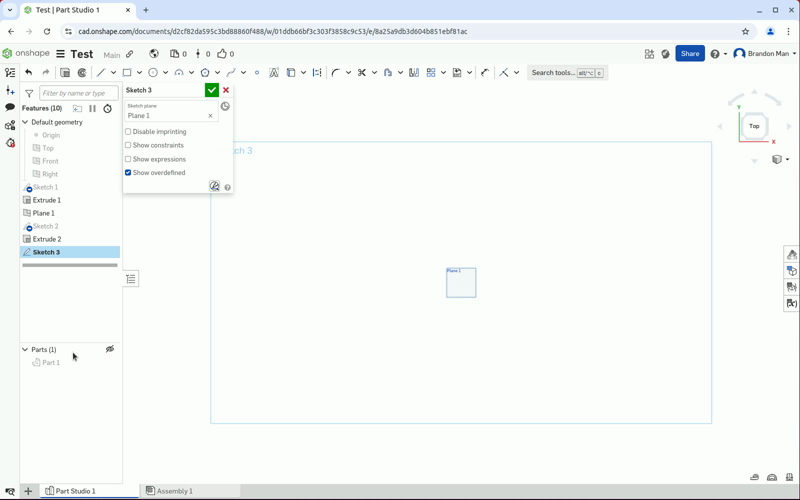
key(c)
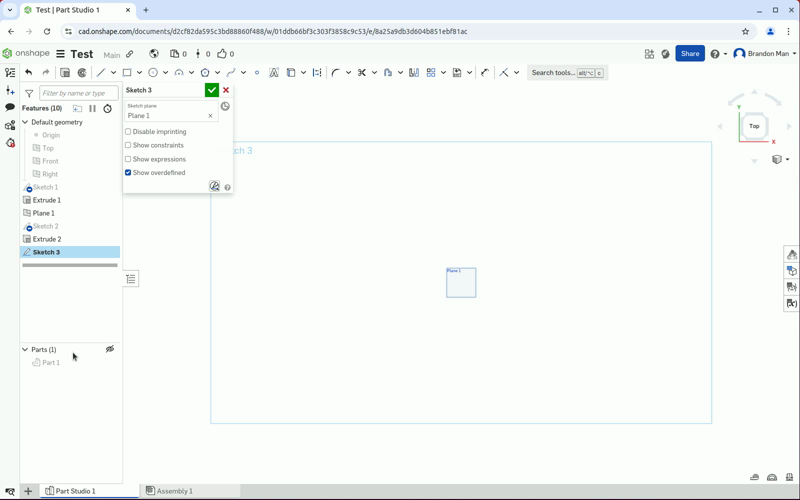
key_down(shift)
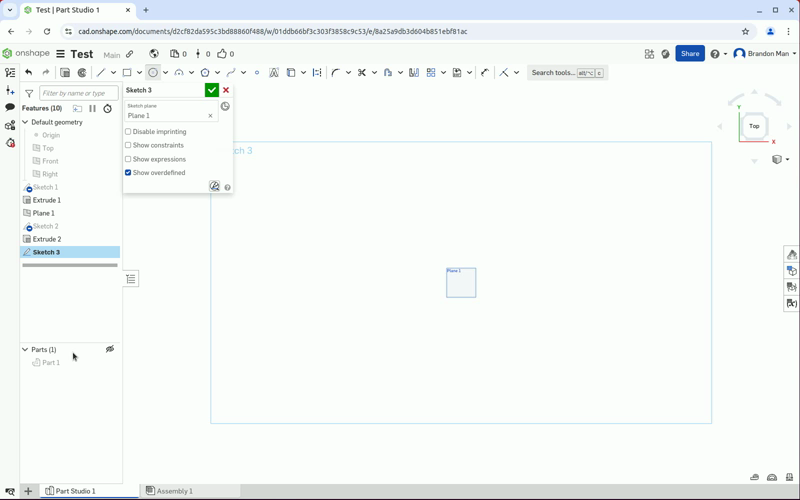
mouse_move(552, 386)
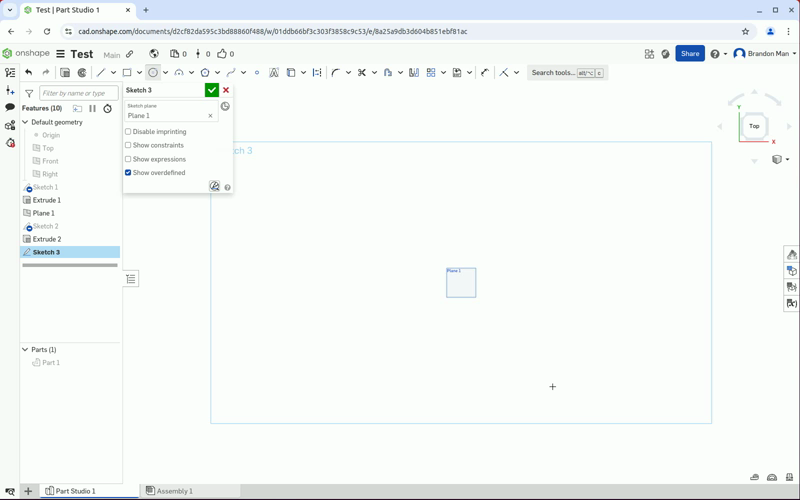
click(552, 386)
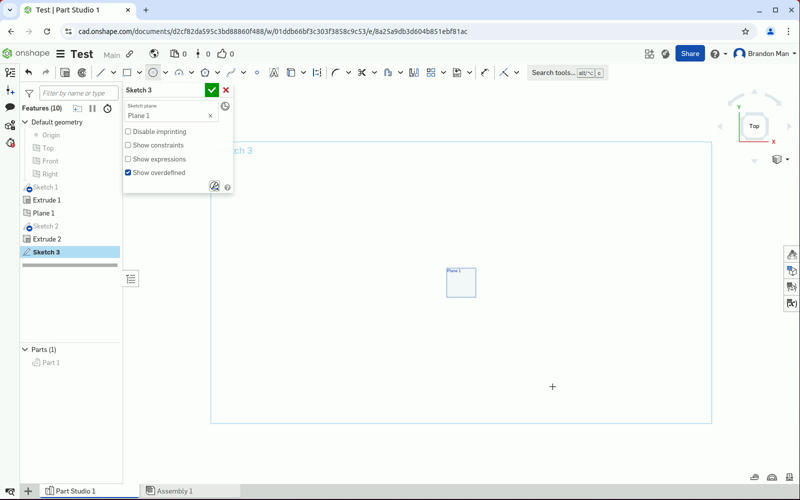
key_up(shift)
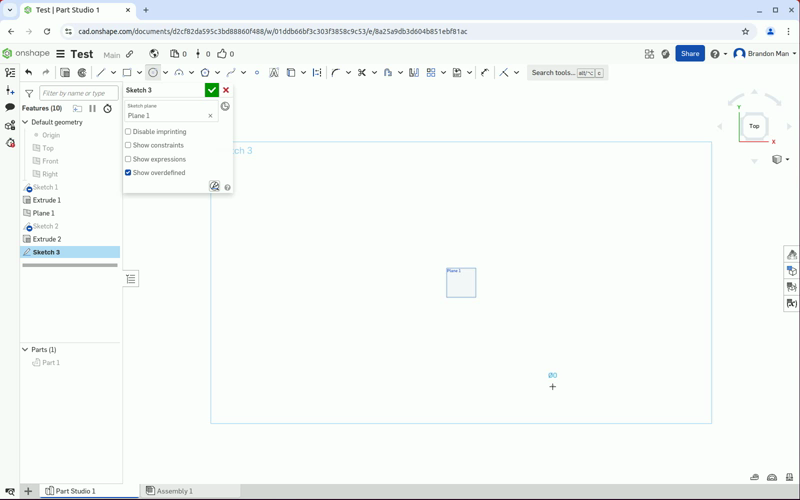
mouse_move(555, 386)
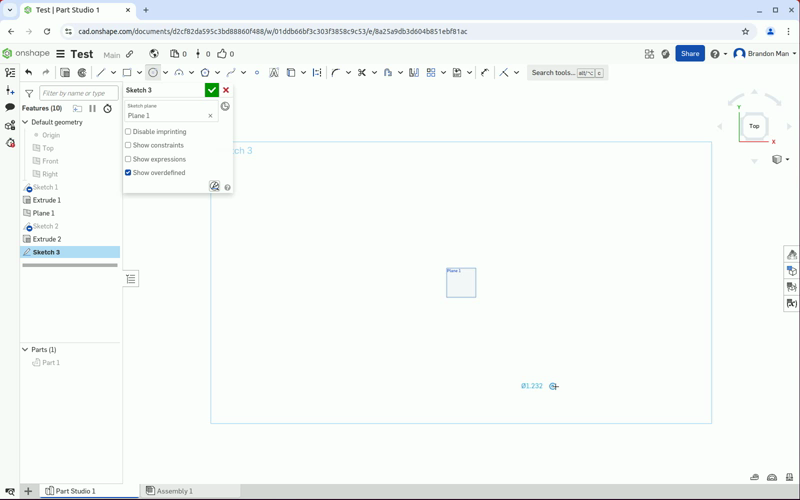
click(555, 386)
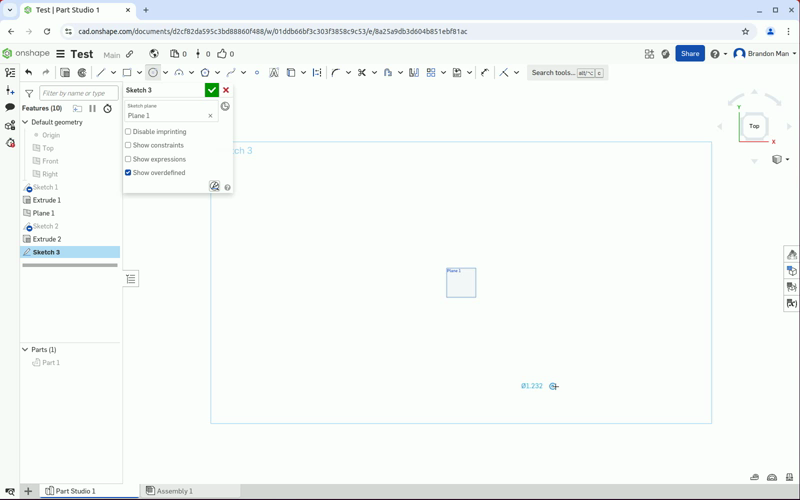
key(esc)
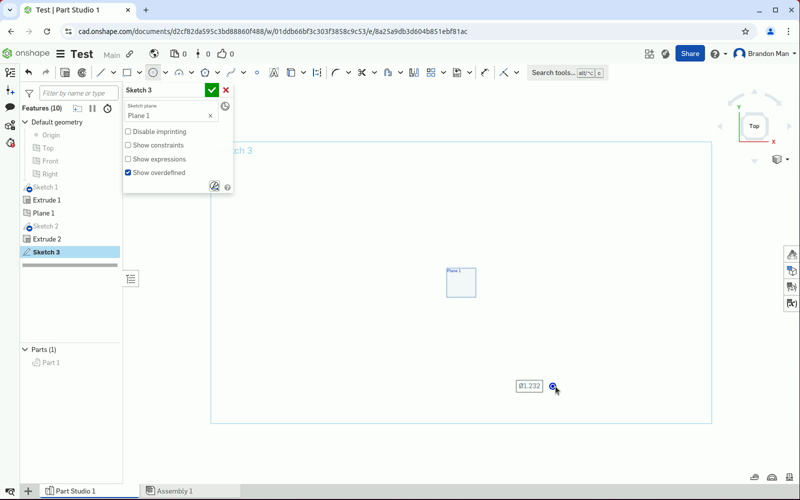
mouse_move(553, 387)
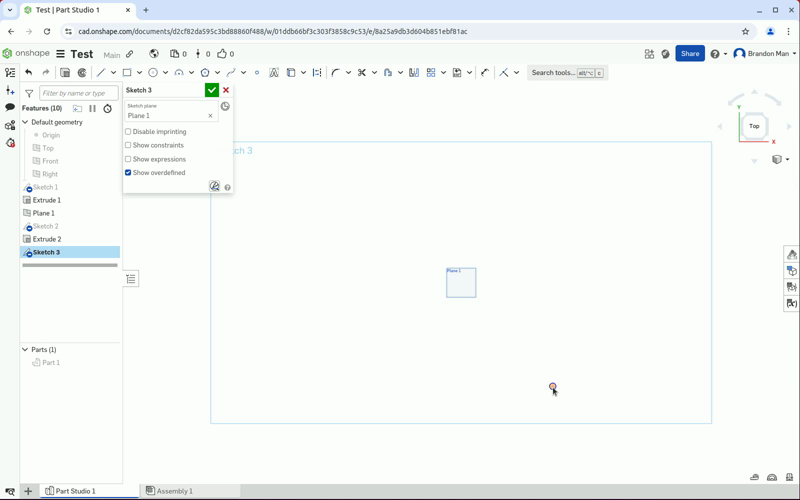
scroll(6)
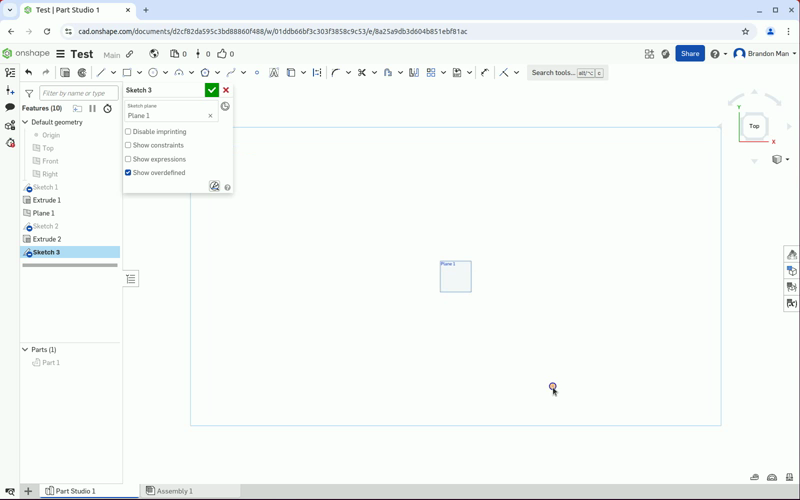
scroll(6)
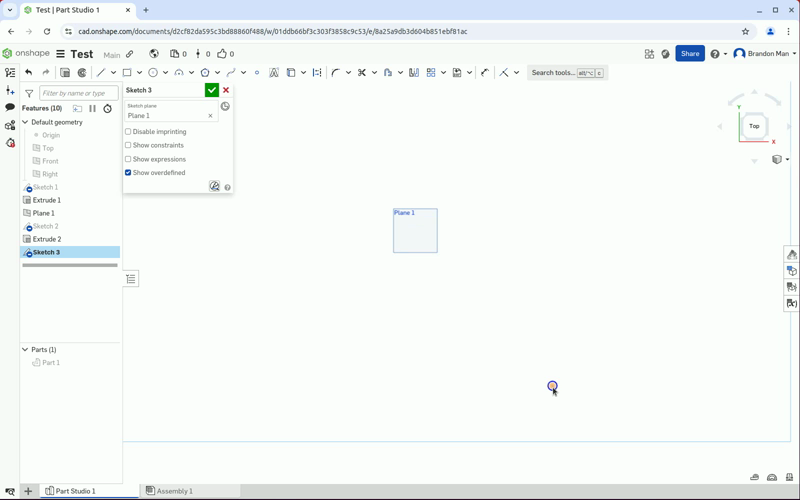
scroll(6)
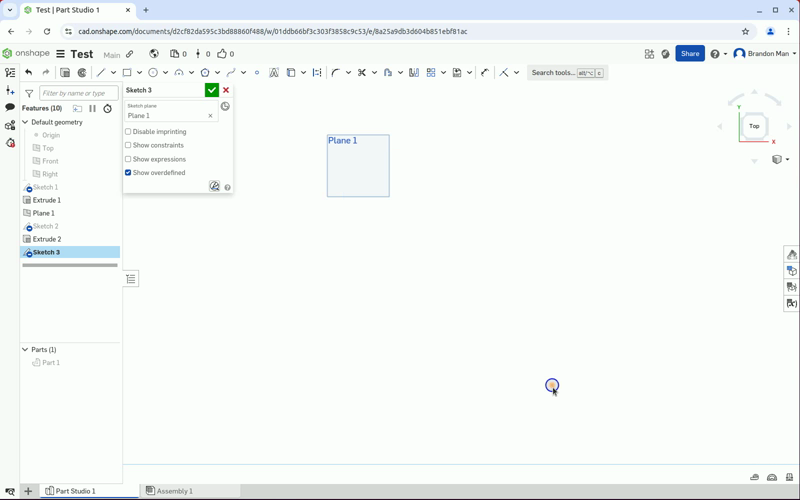
scroll(6)
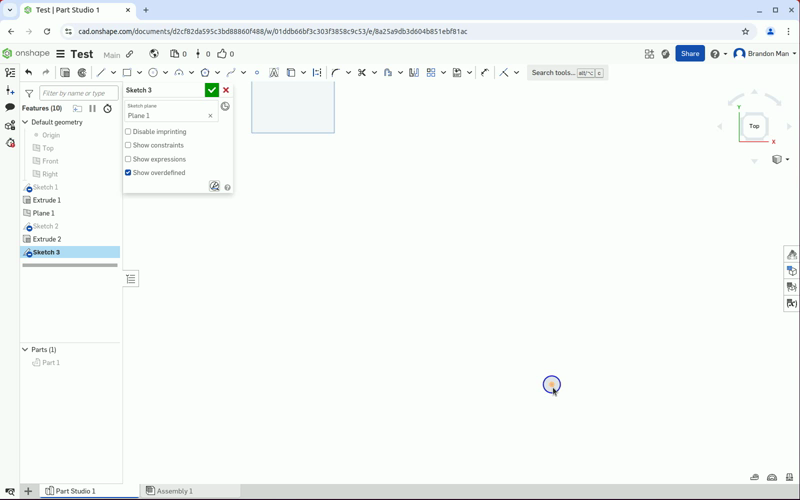
scroll(6)
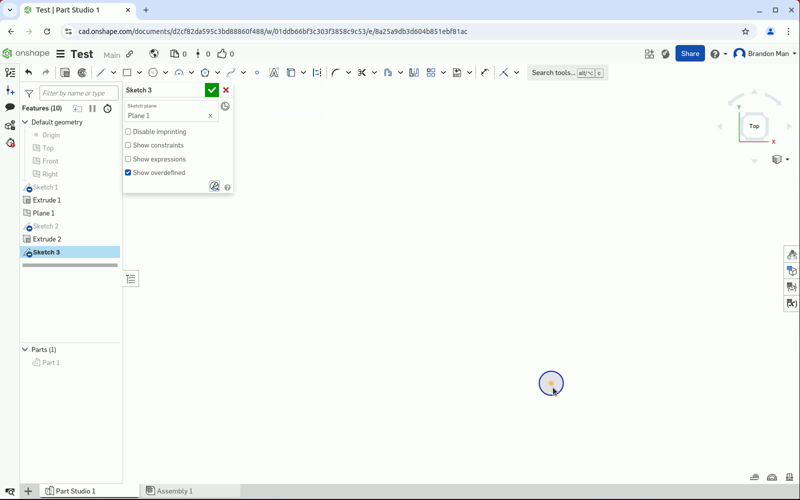
scroll(6)
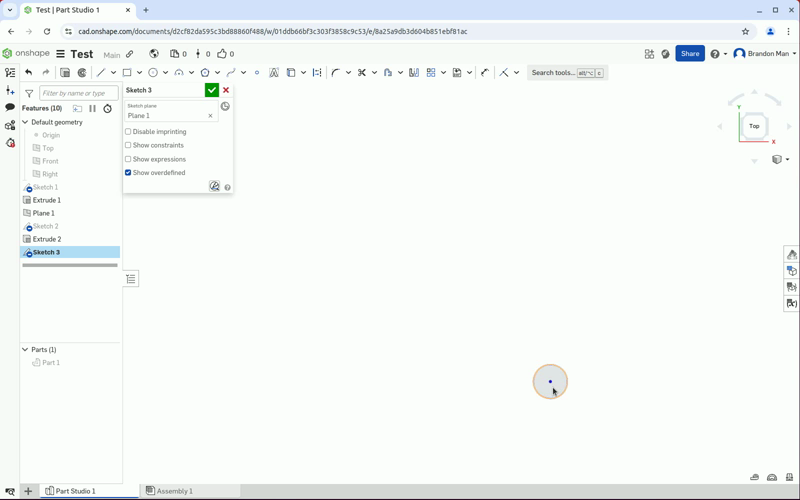
scroll(6)
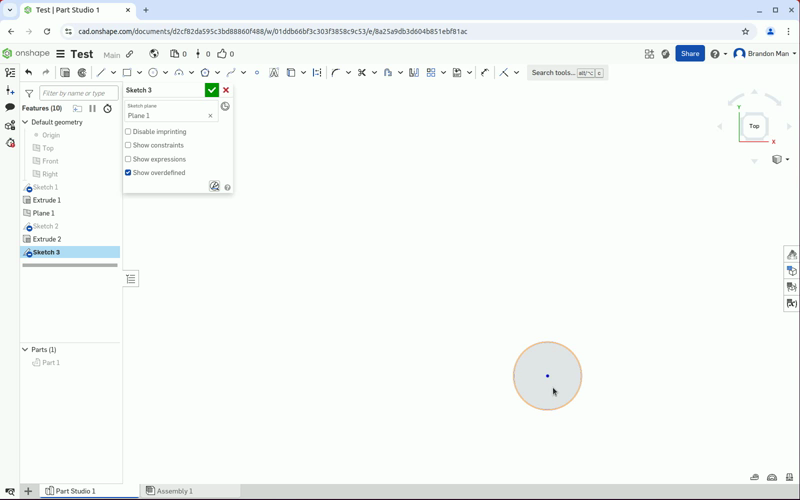
click(553, 387)
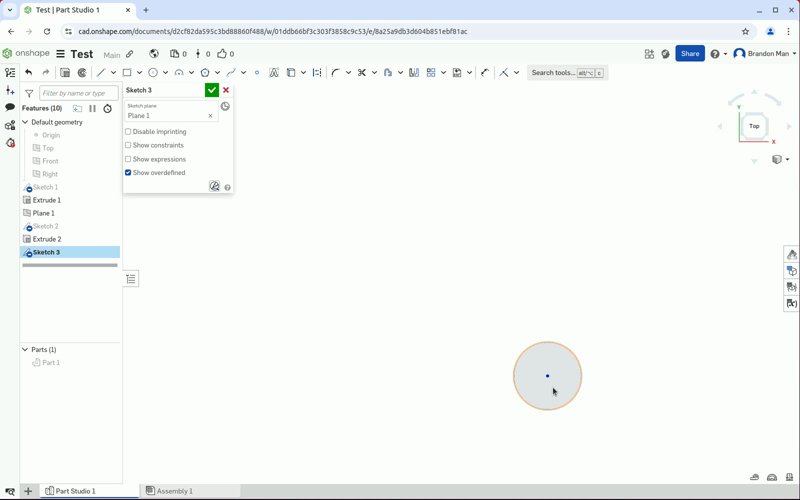
scroll(-6)
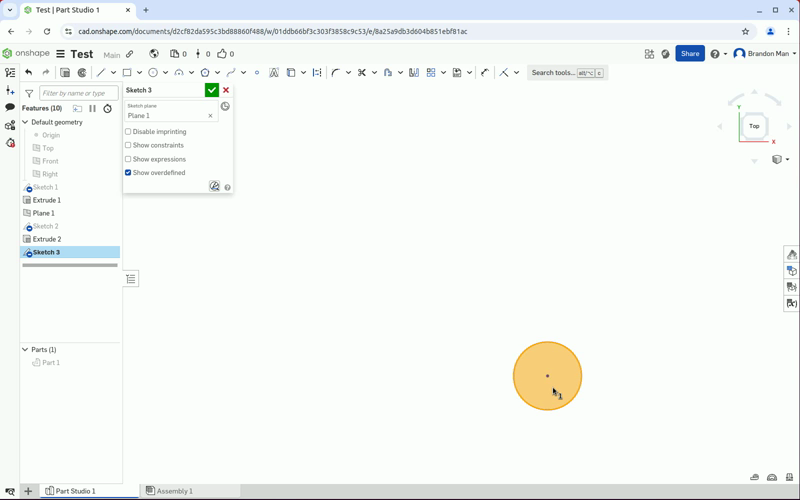
scroll(-6)
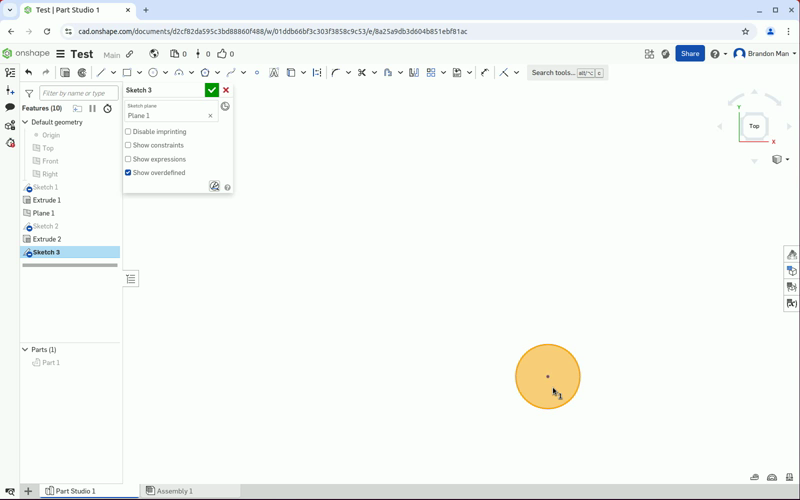
scroll(-6)
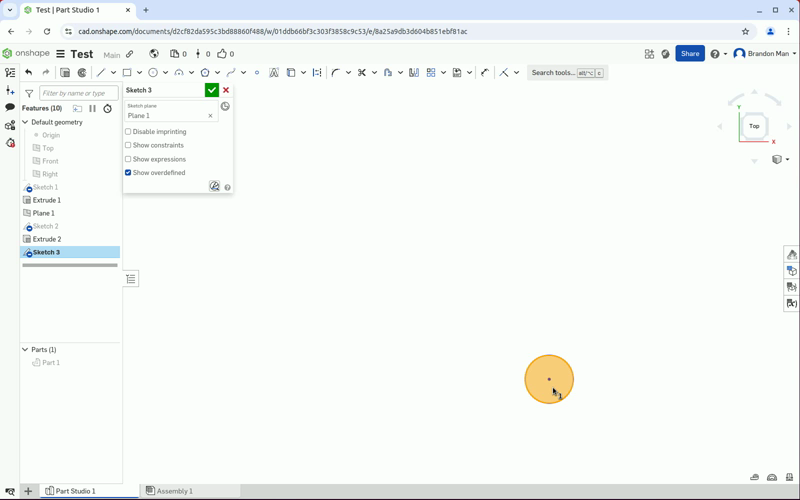
scroll(-6)
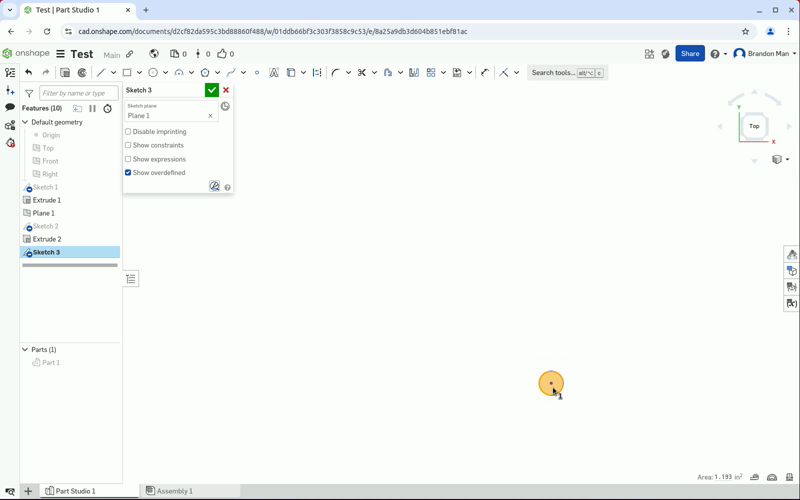
scroll(-6)
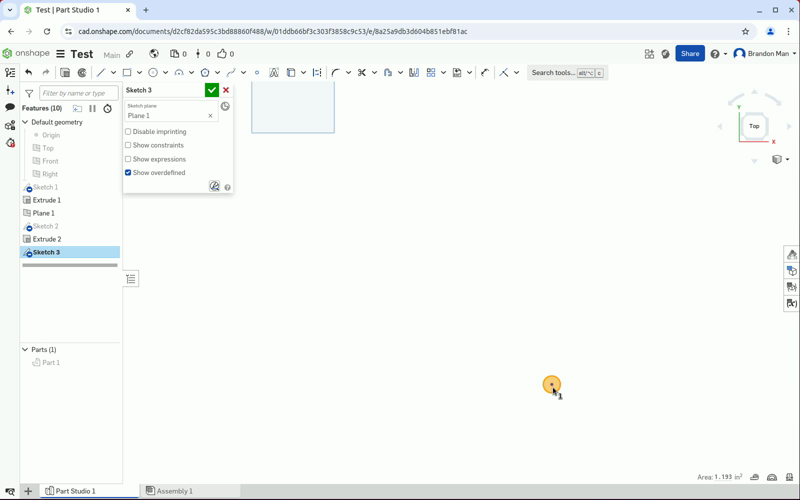
scroll(-6)
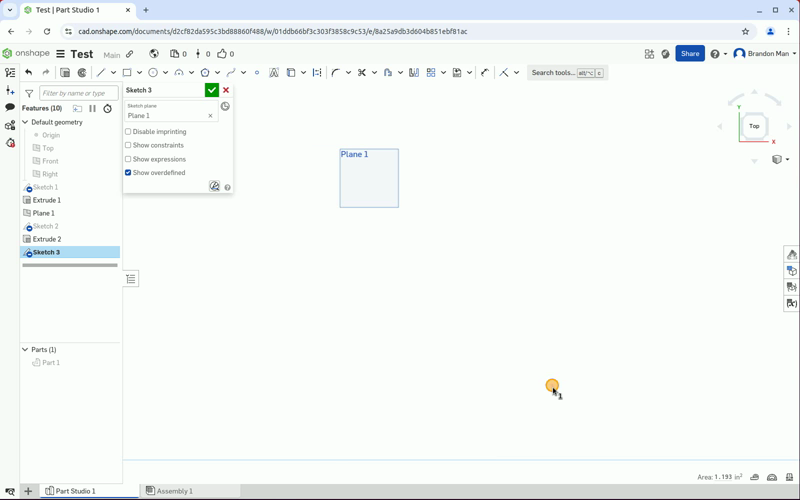
scroll(-6)
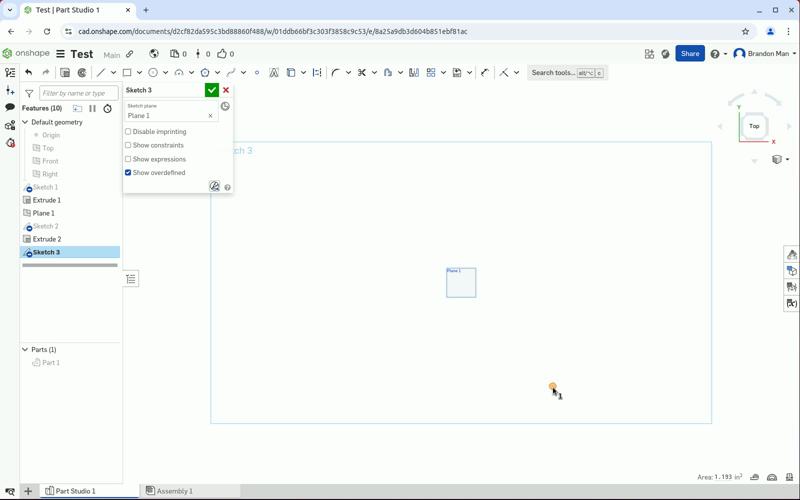
mouse_move(73, 352)
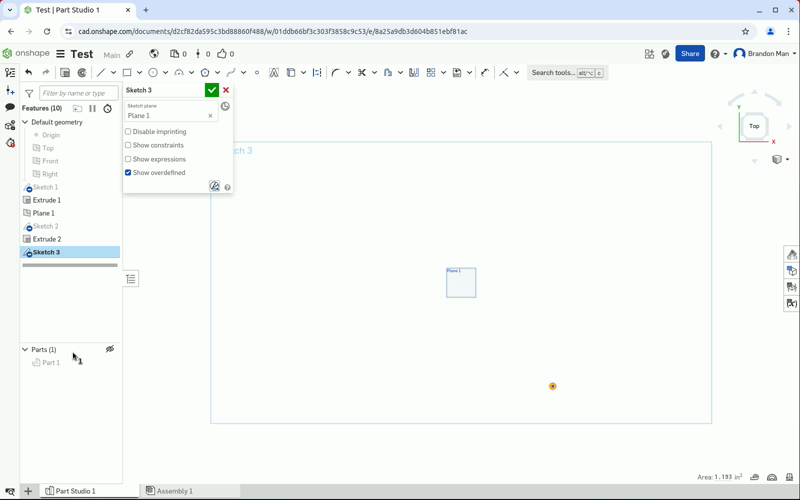
key(shift+y)
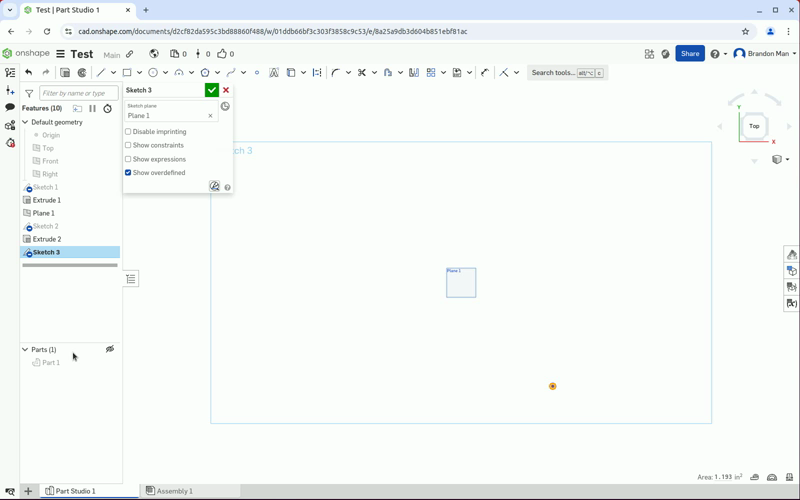
key(shift+e)
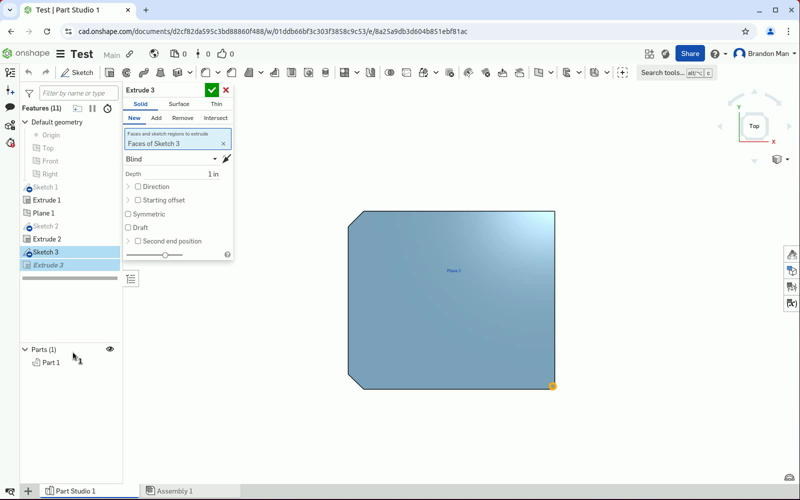
mouse_move(143, 106)
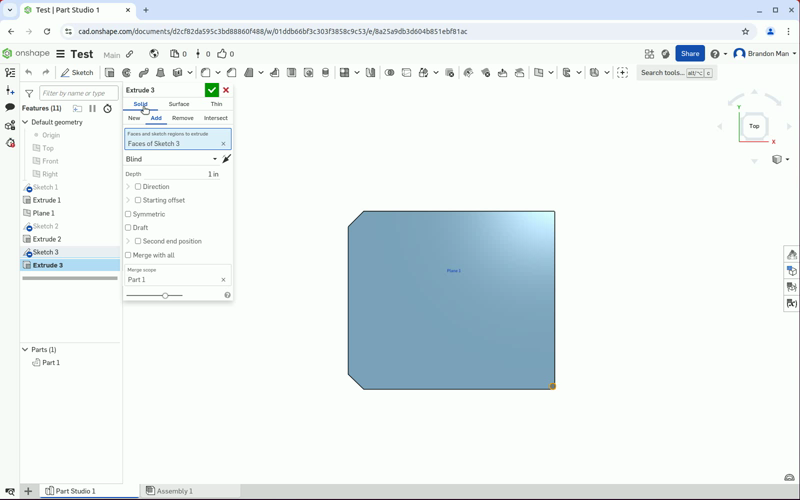
click(143, 106)
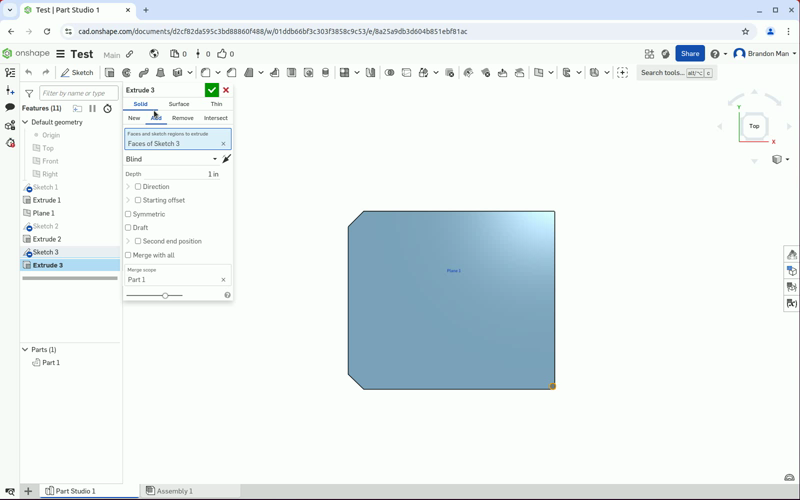
mouse_move(186, 120)
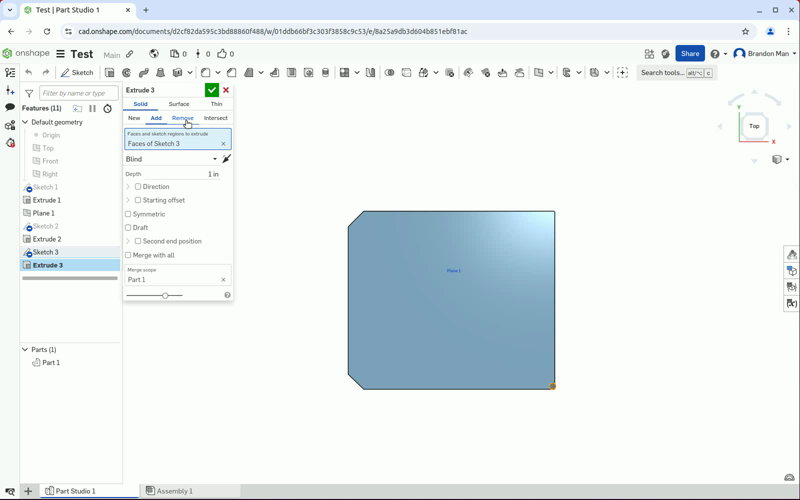
click(186, 120)
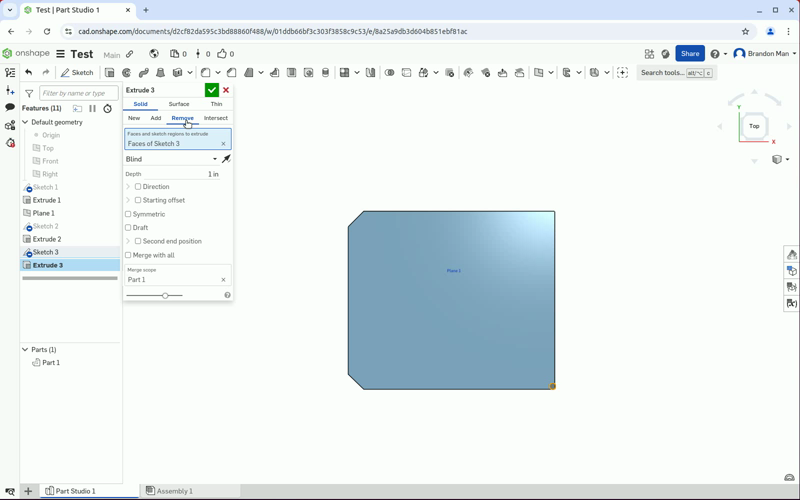
key(tab, 4)
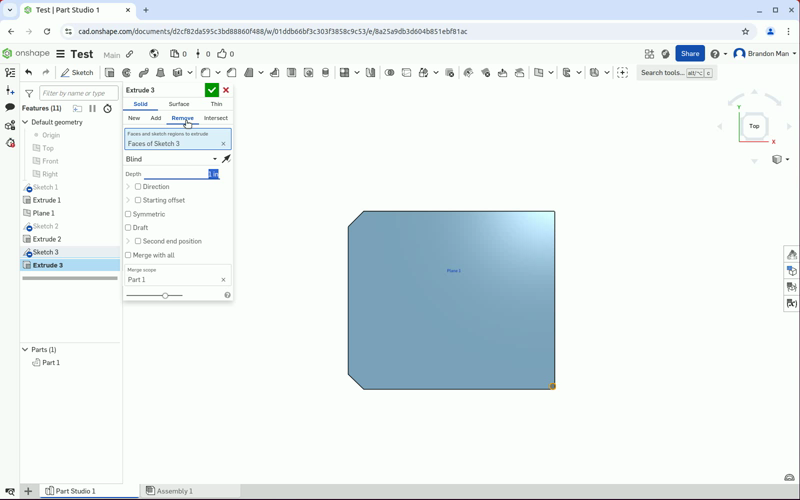
text(1.204)
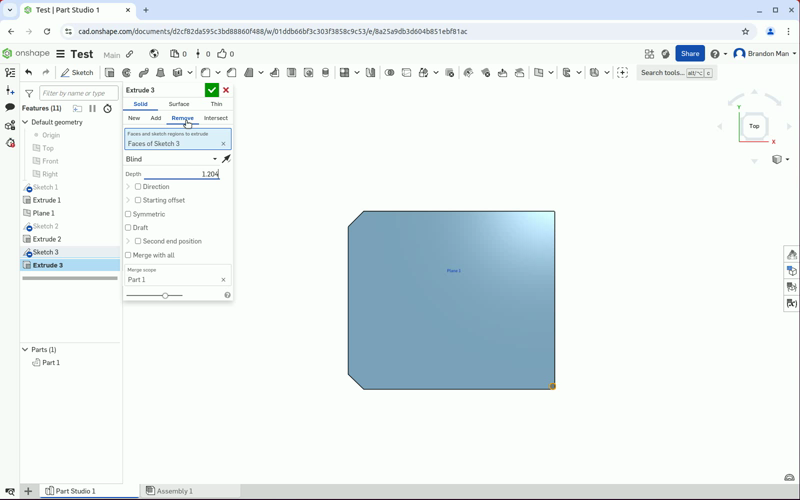
key(tab, 6)
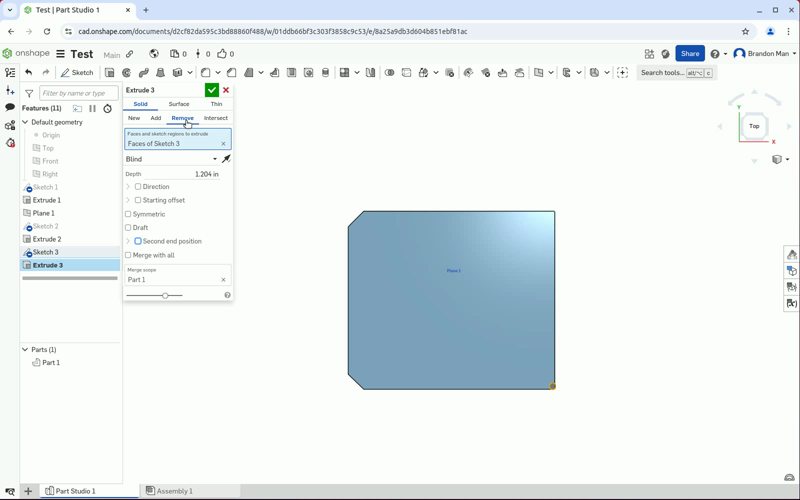
key(space)
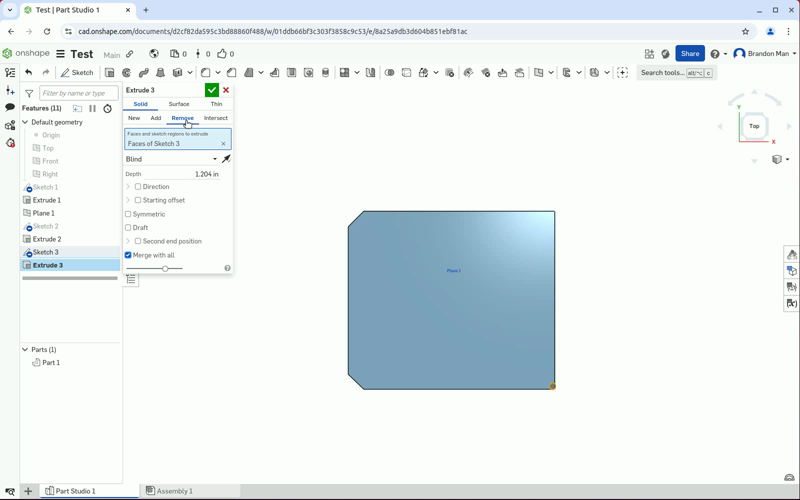
key(enter)
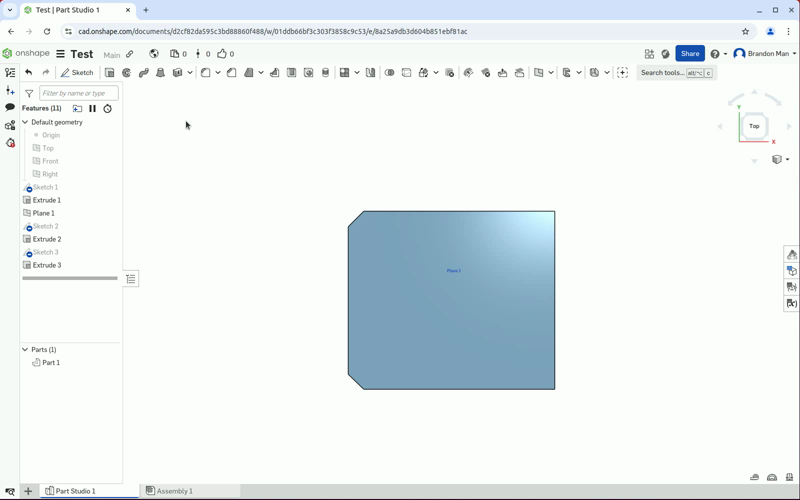
key(shift+h)
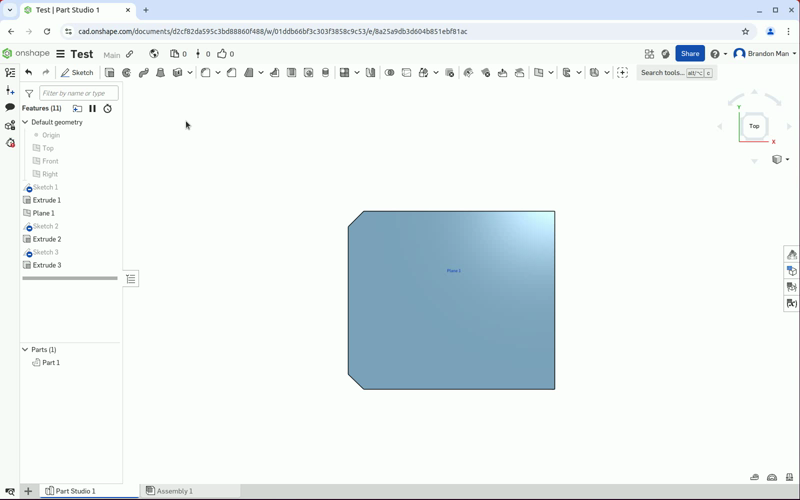
key(shift+h)
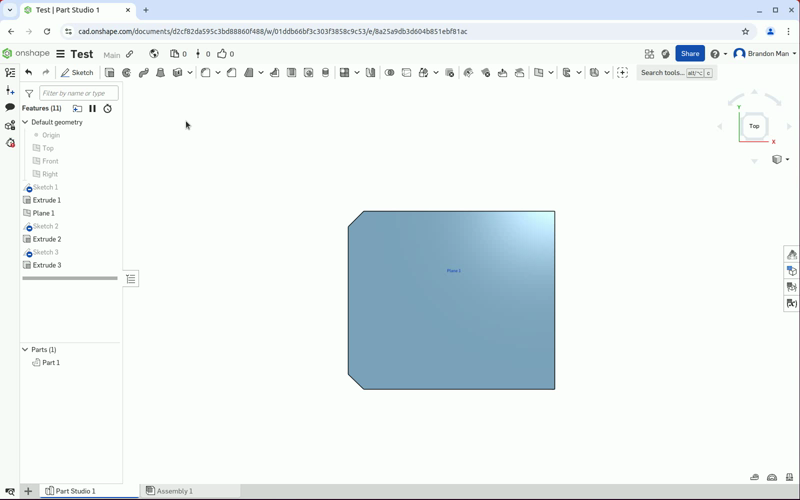
mouse_move(73, 189)
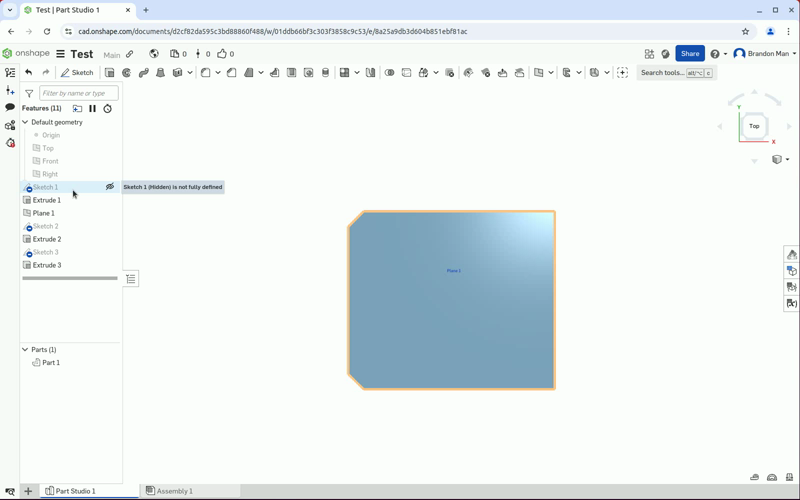
click(73, 189)
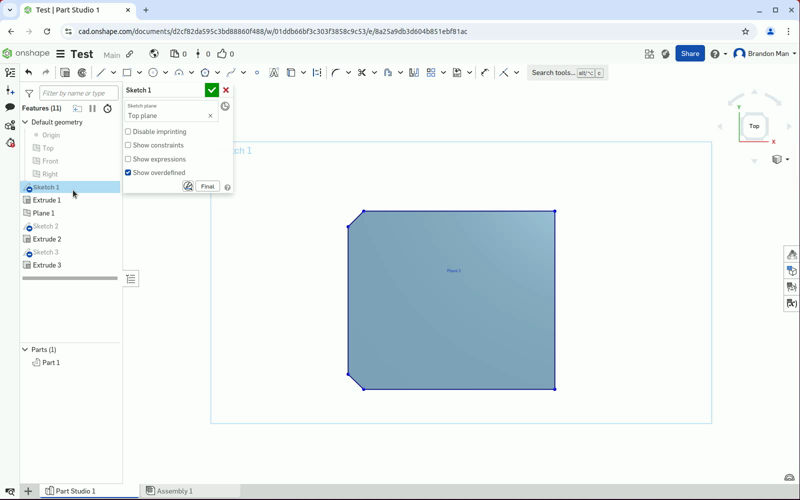
mouse_move(229, 92)
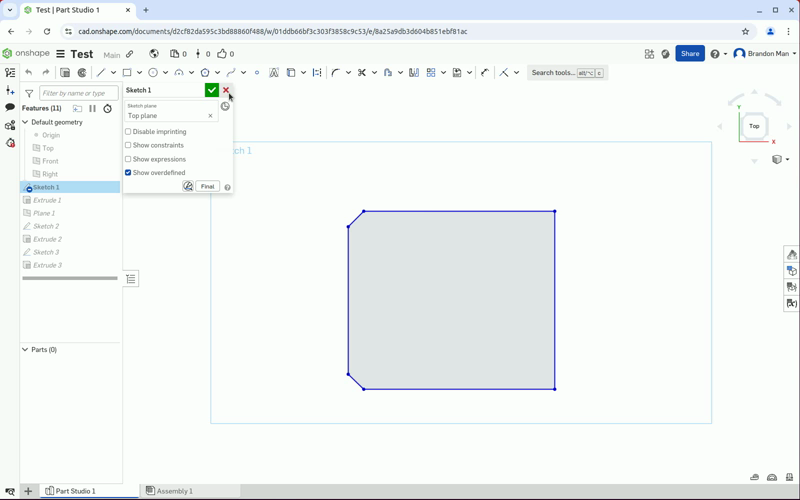
click(229, 92)
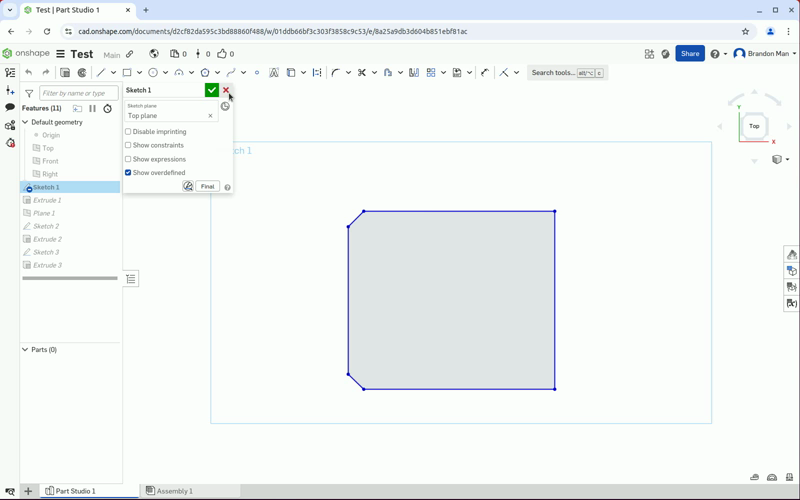
key(shift+s)
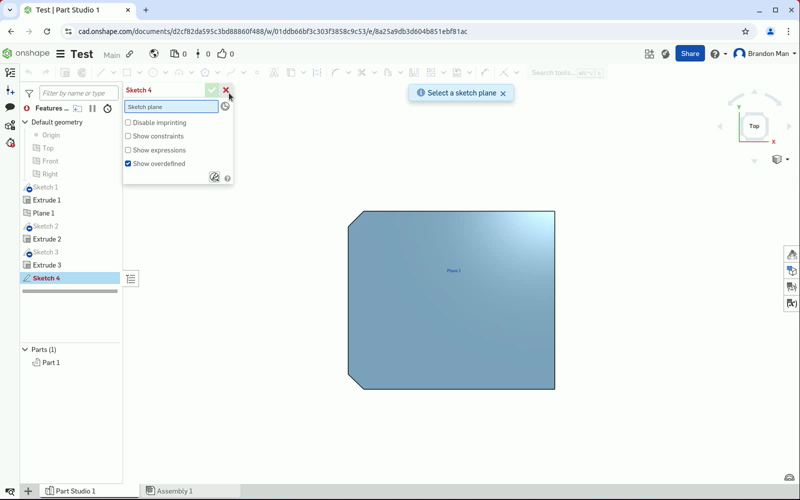
mouse_move(73, 215)
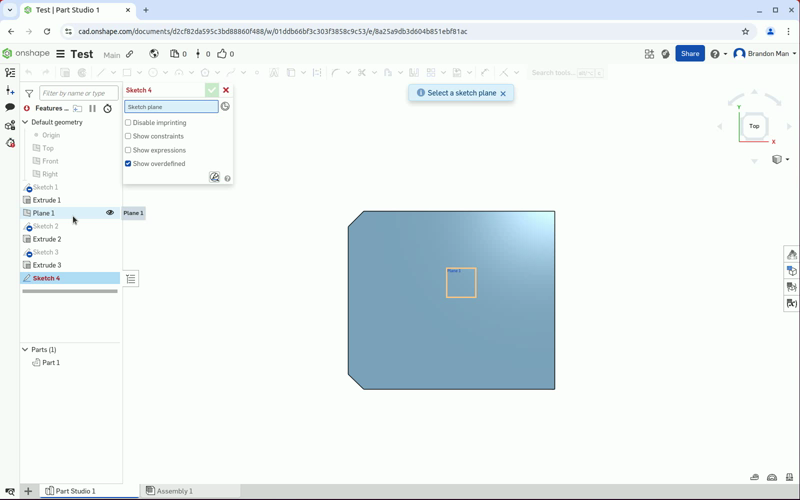
click(73, 215)
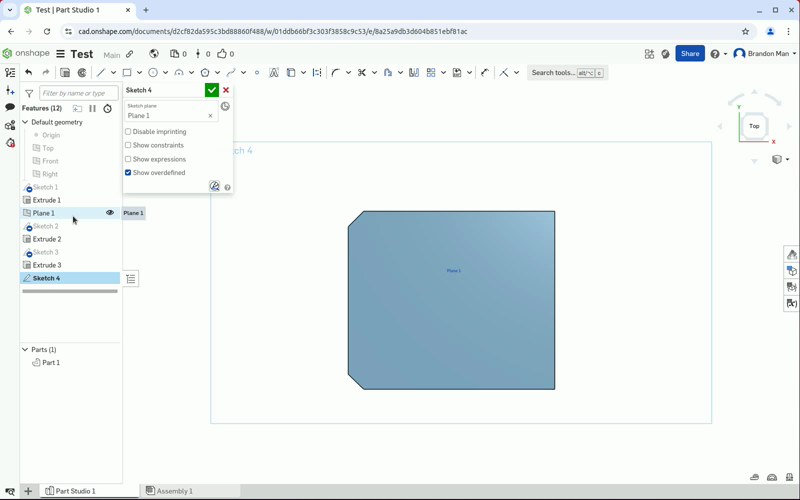
mouse_move(73, 352)
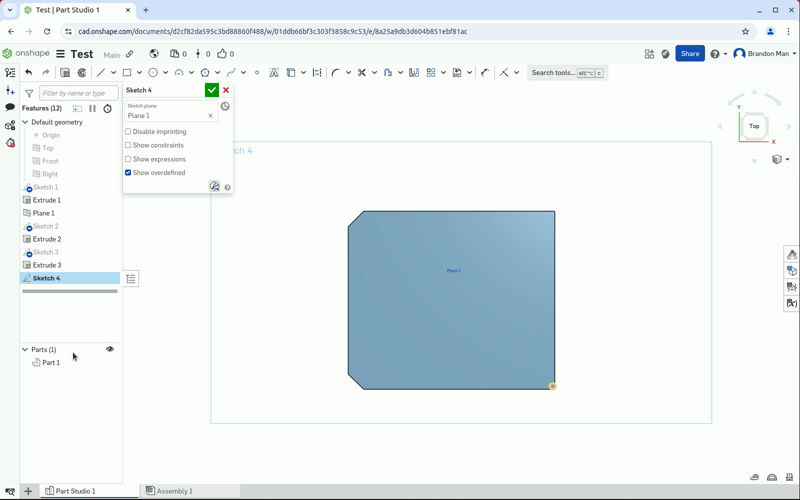
key(y)
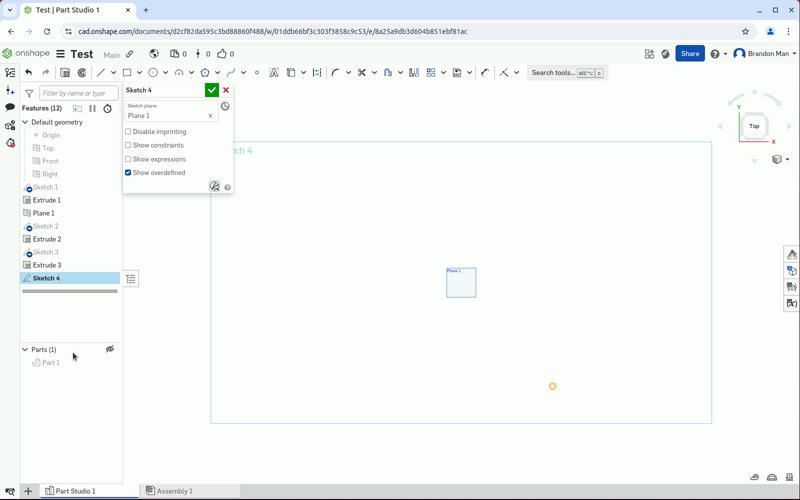
key(c)
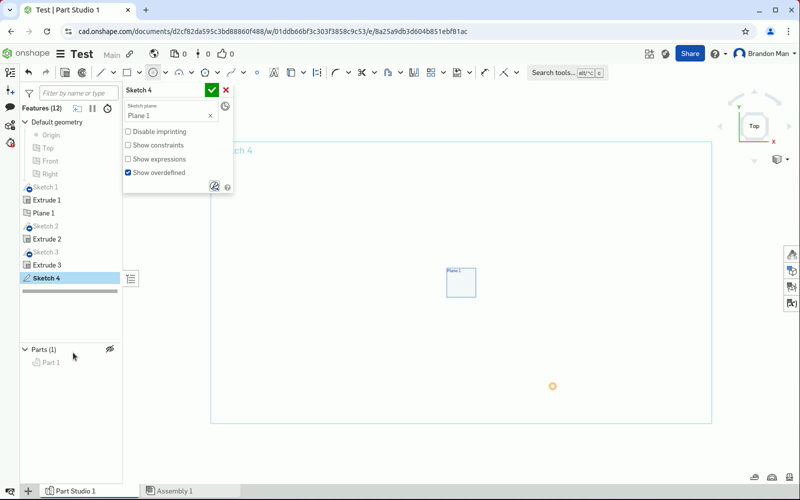
key_down(shift)
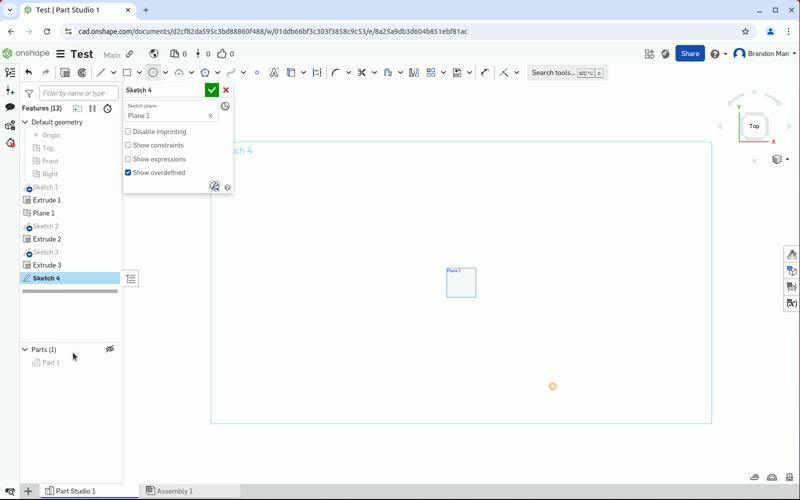
mouse_move(359, 222)
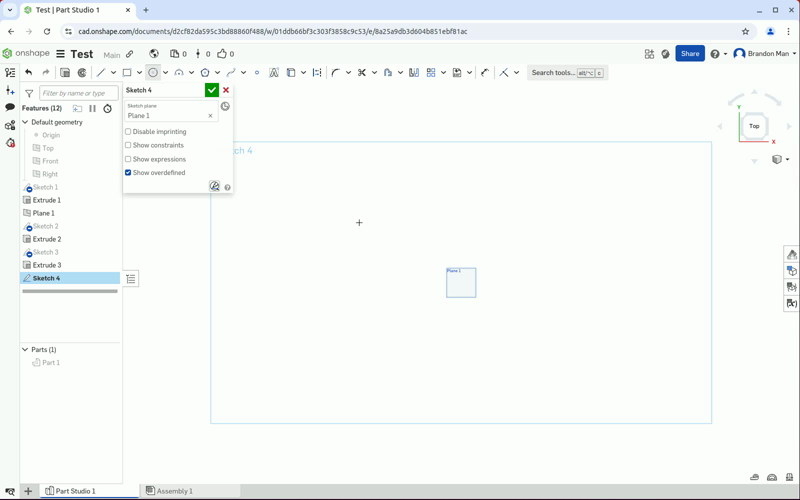
click(359, 222)
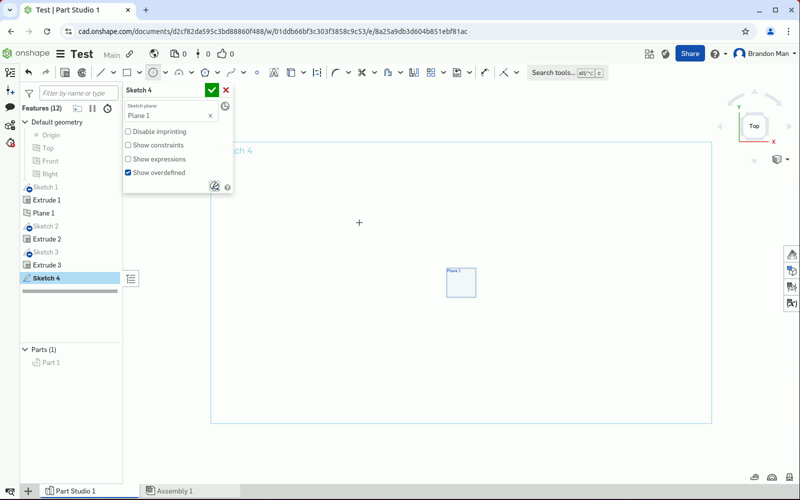
key_up(shift)
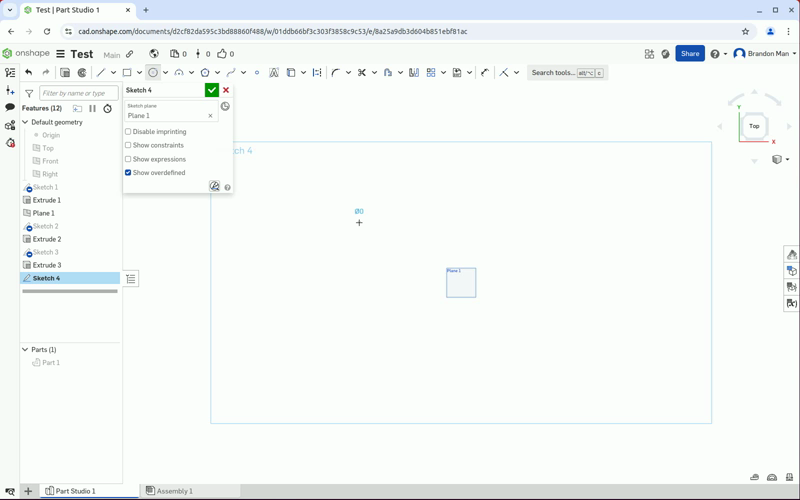
mouse_move(362, 222)
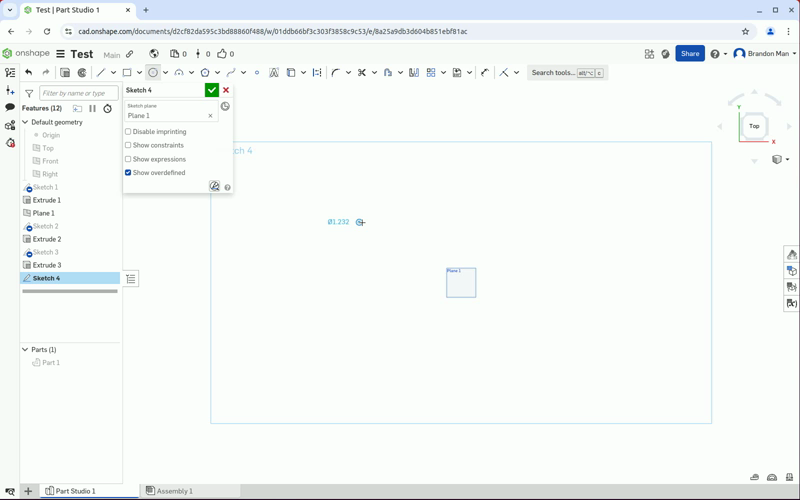
click(362, 222)
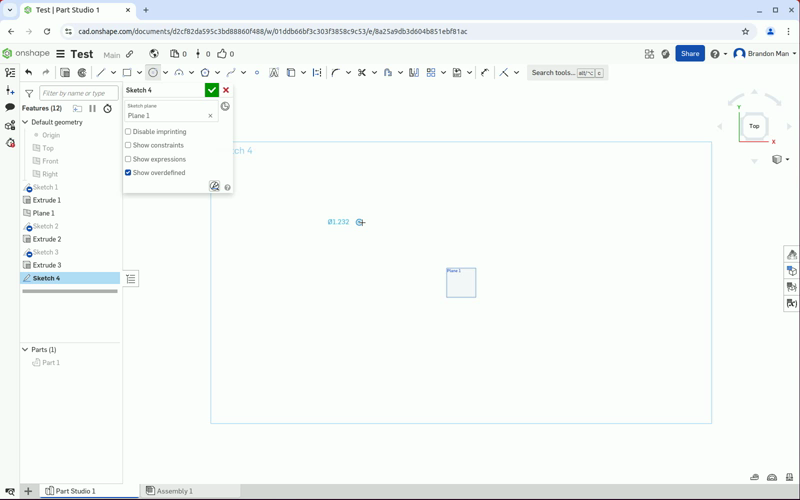
key(esc)
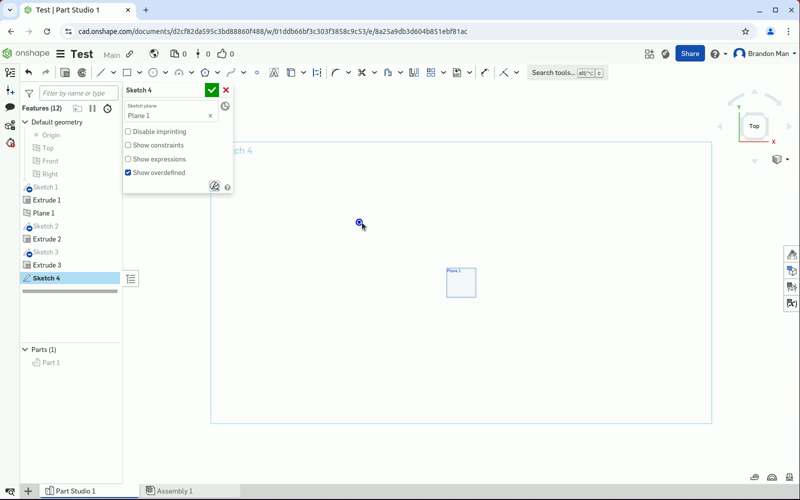
mouse_move(357, 221)
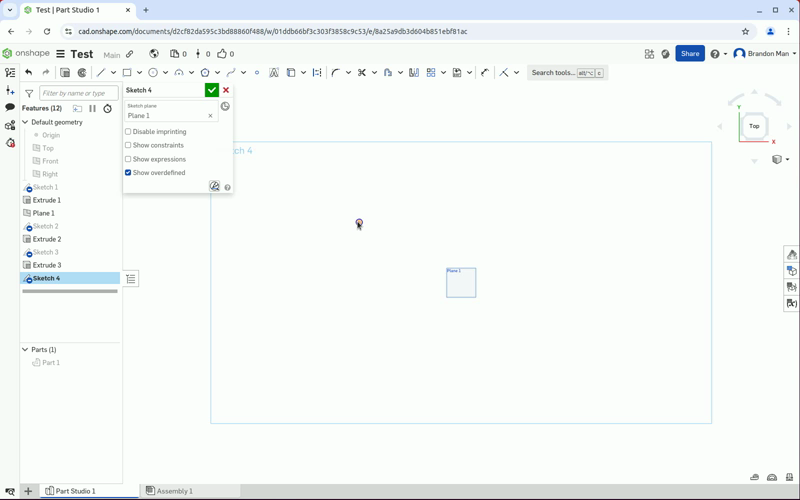
scroll(6)
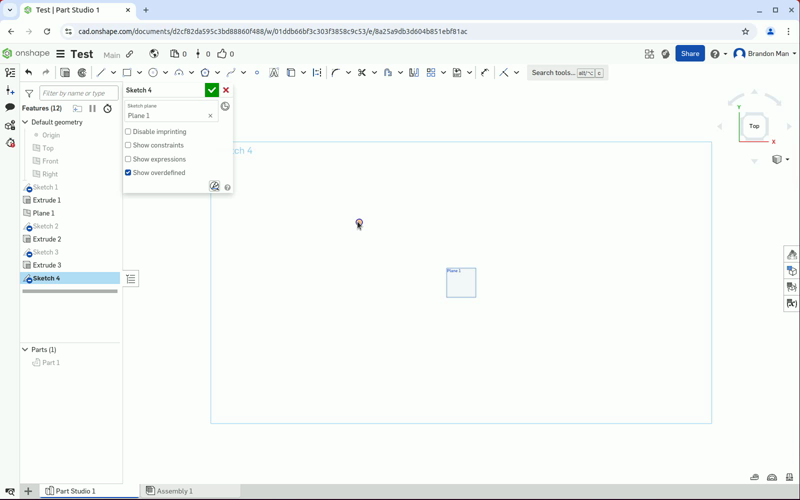
scroll(6)
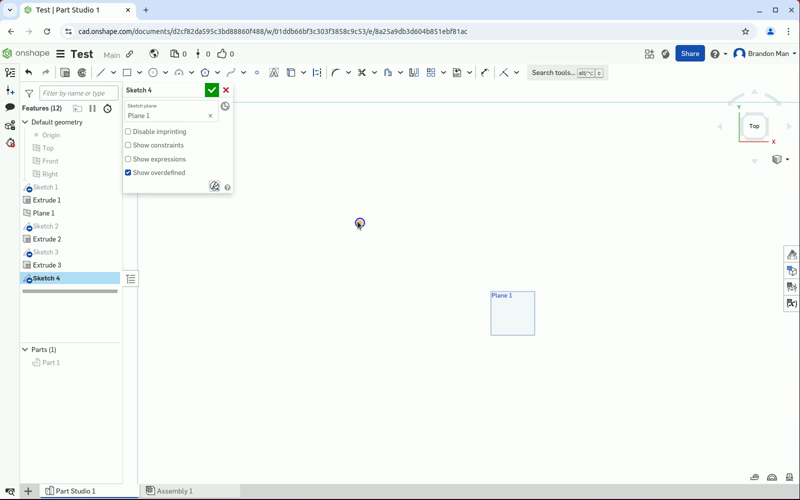
scroll(6)
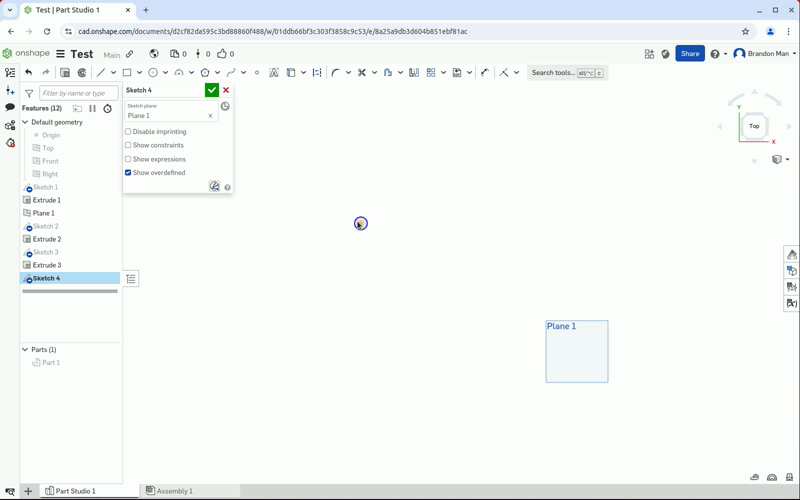
scroll(6)
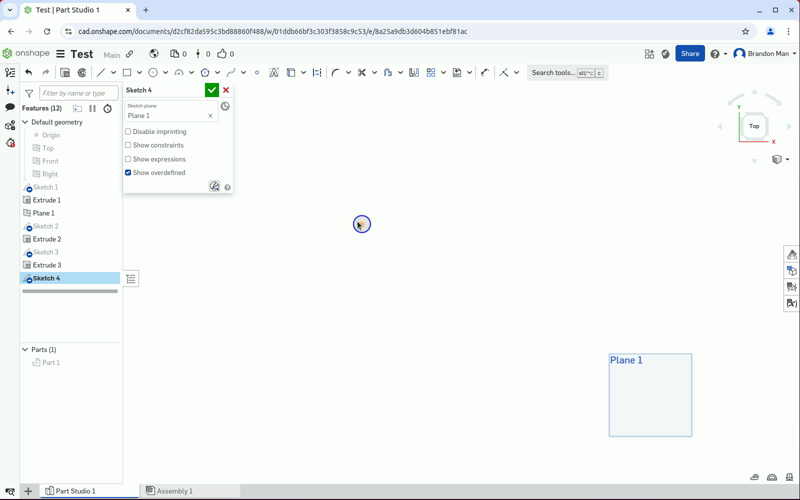
scroll(6)
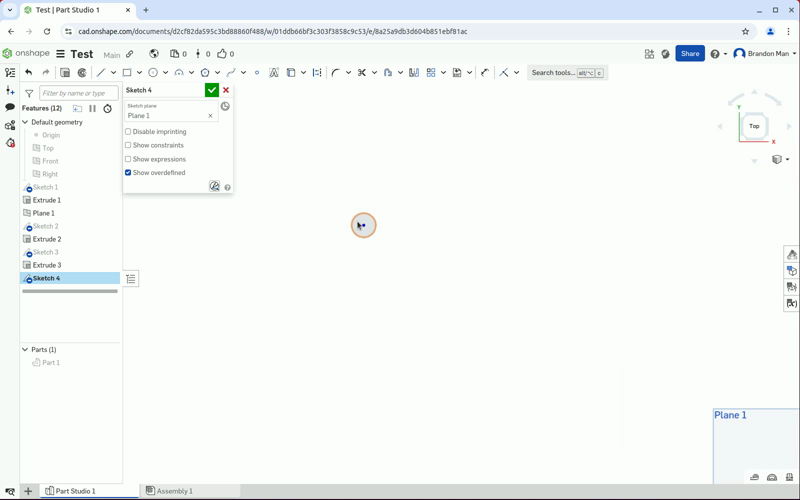
scroll(6)
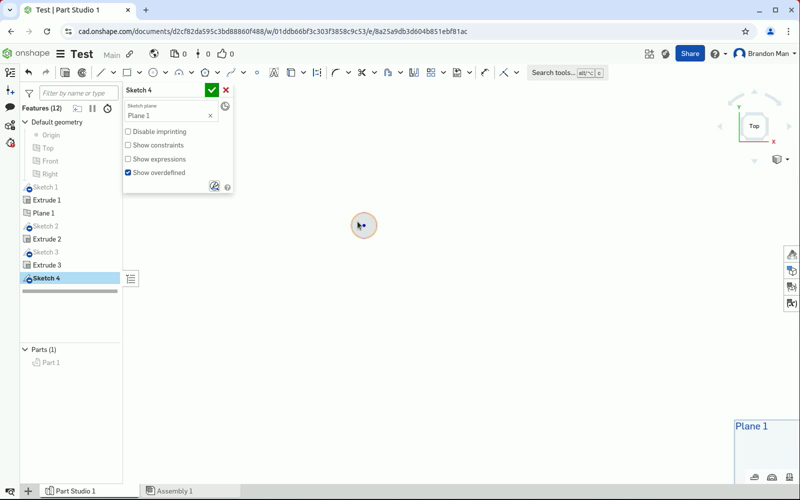
scroll(6)
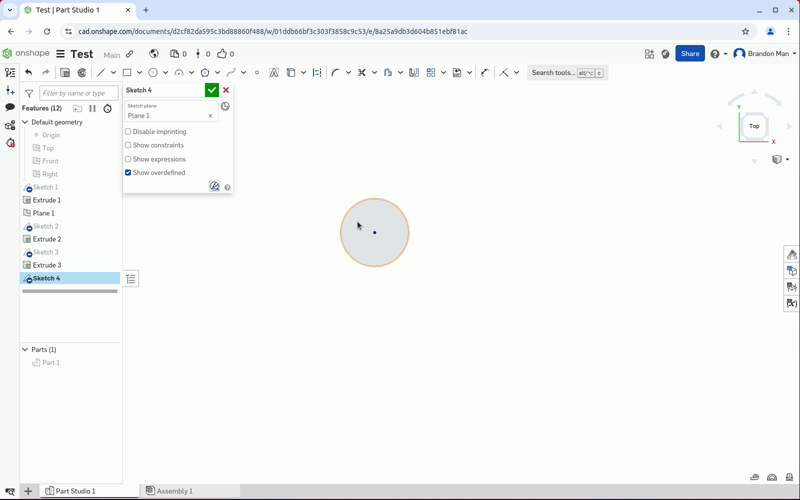
click(357, 221)
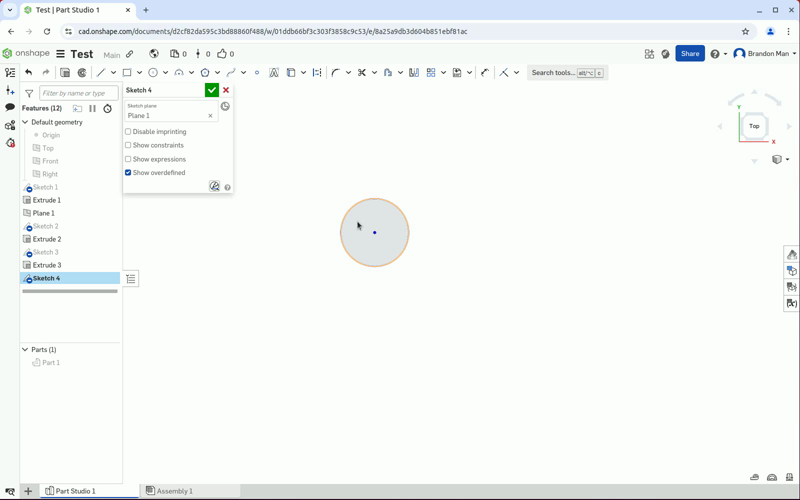
scroll(-6)
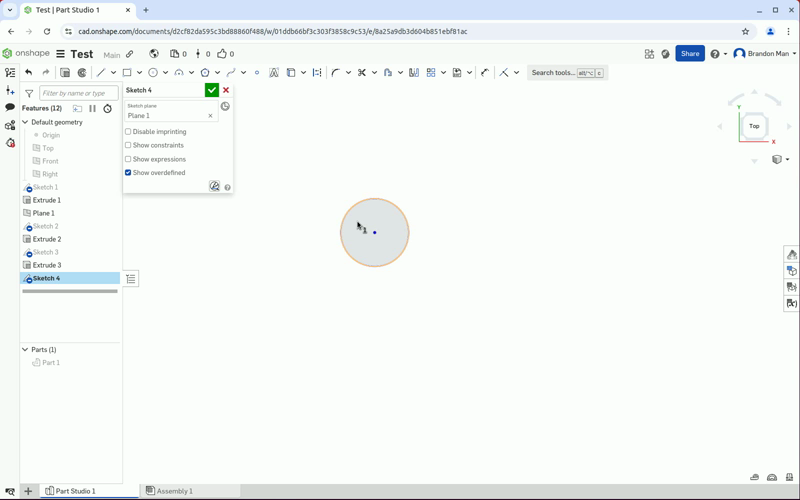
scroll(-6)
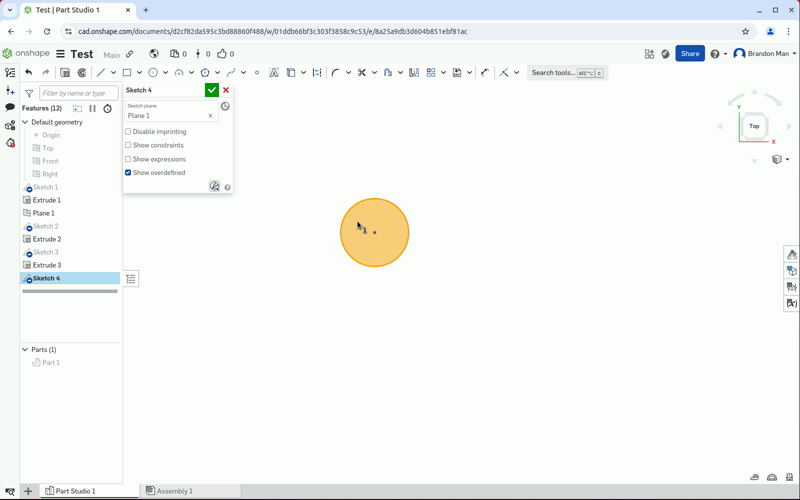
scroll(-6)
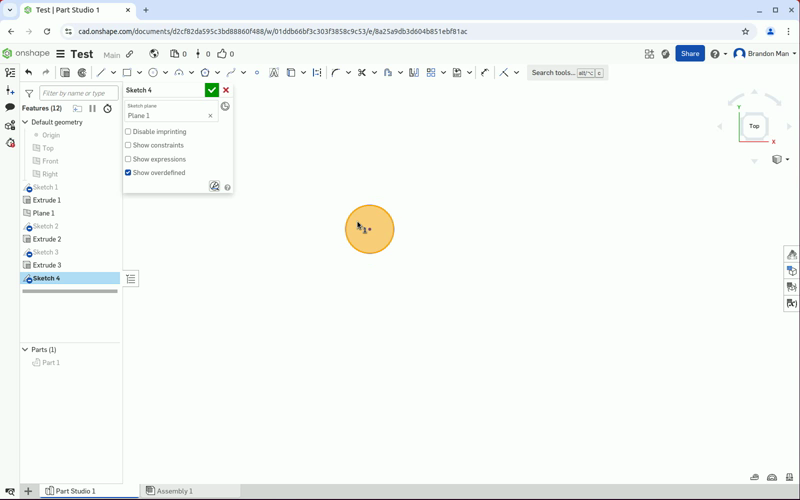
scroll(-6)
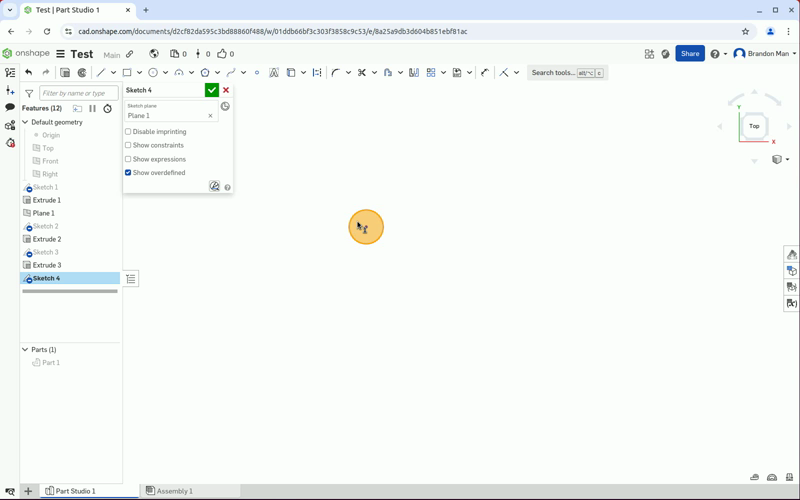
scroll(-6)
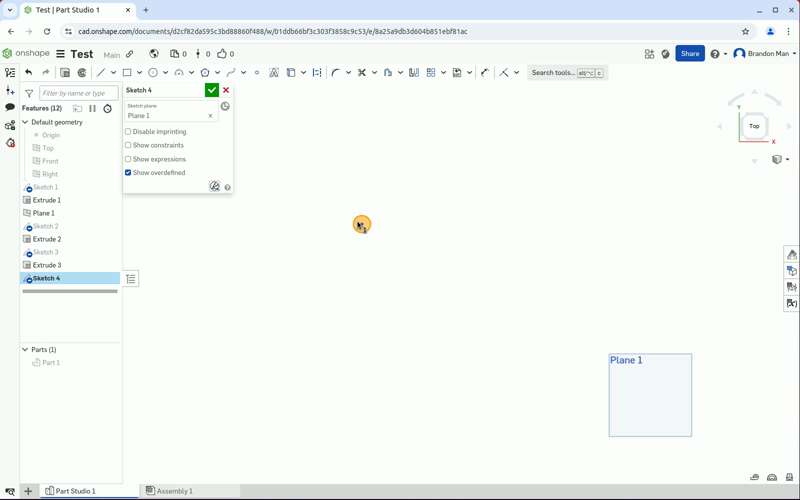
scroll(-6)
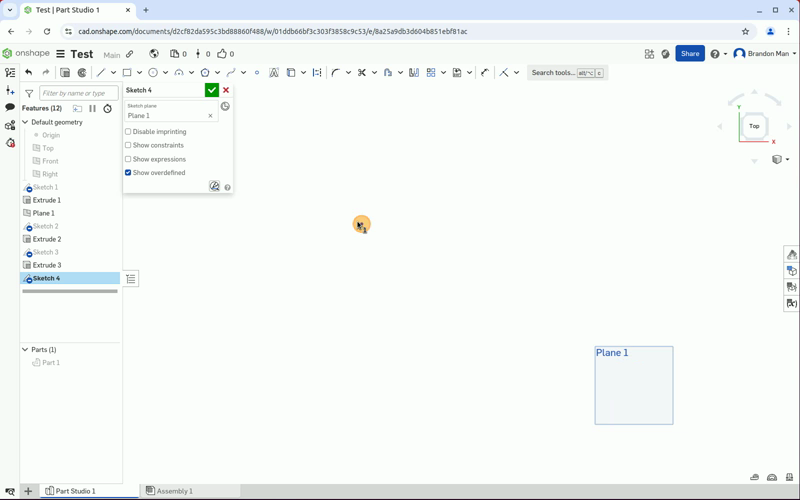
scroll(-6)
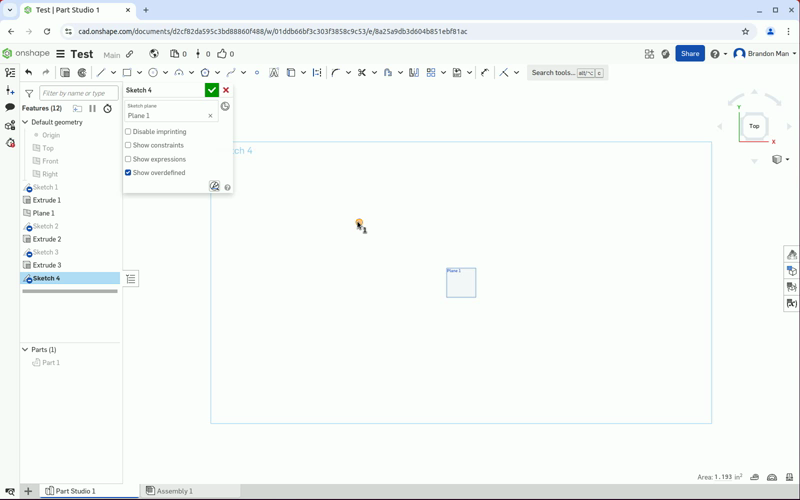
mouse_move(73, 352)
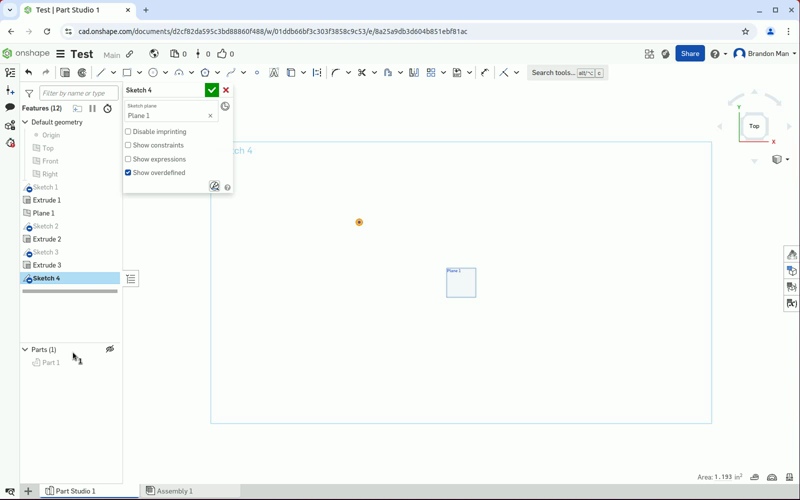
key(shift+y)
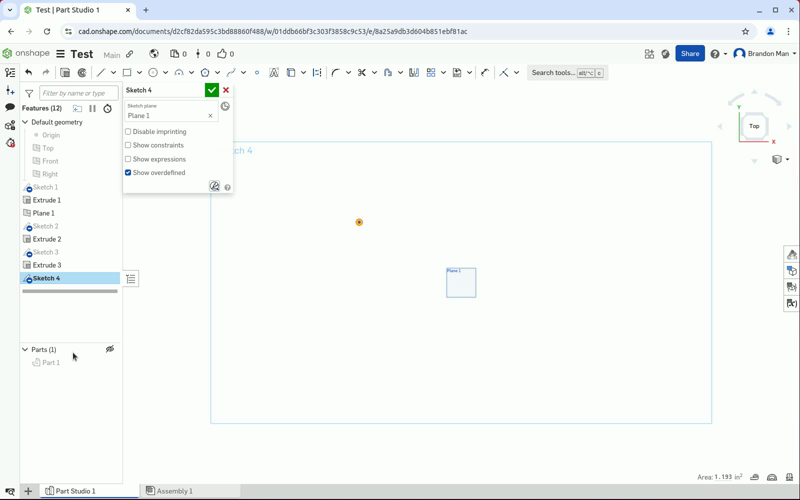
key(shift+e)
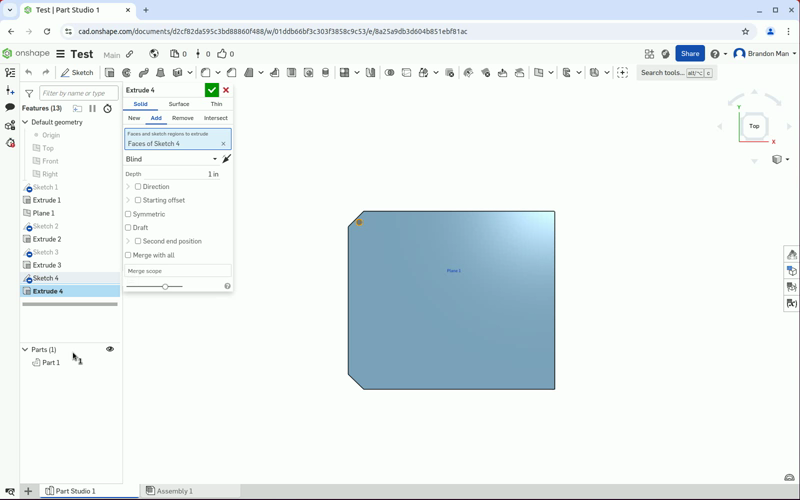
mouse_move(143, 106)
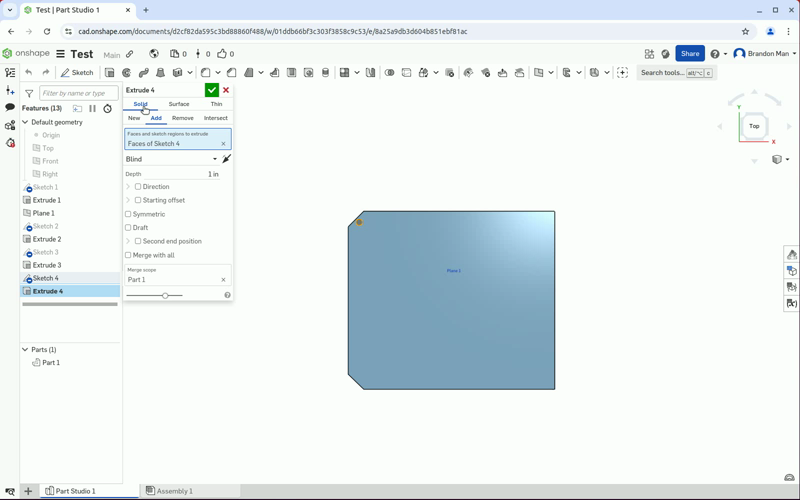
click(143, 106)
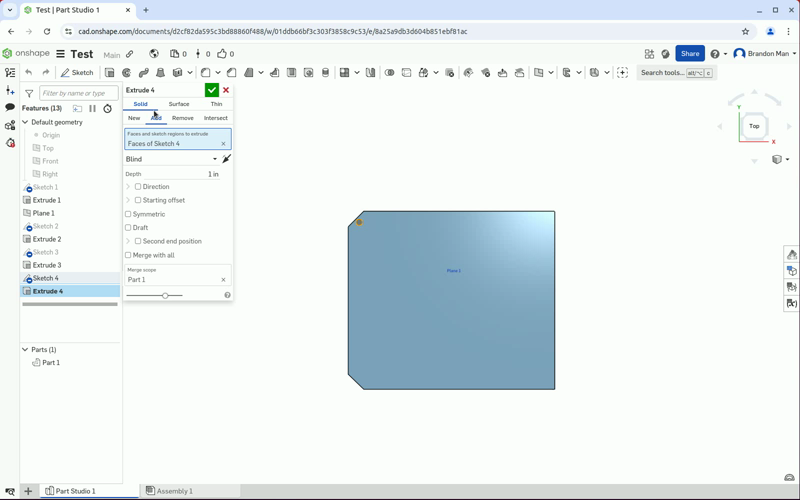
mouse_move(186, 120)
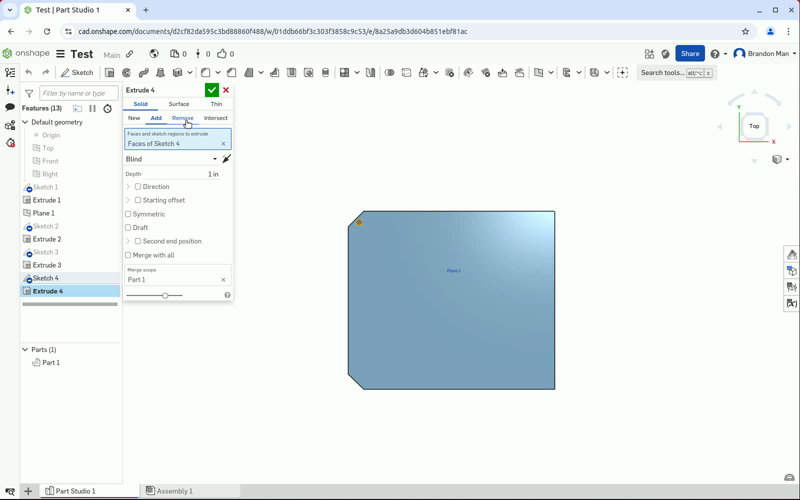
click(186, 120)
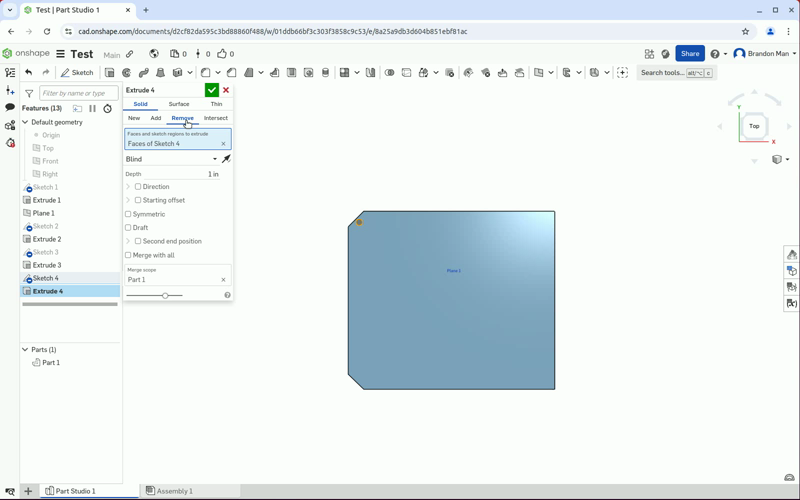
key(tab, 4)
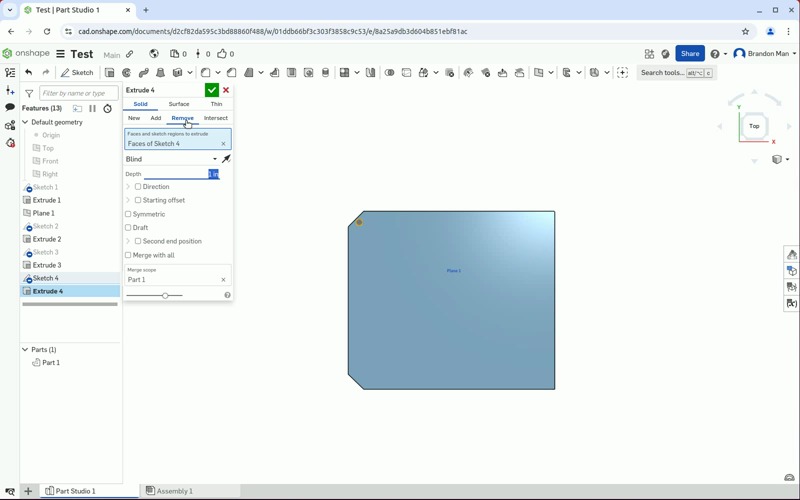
text(1.204)
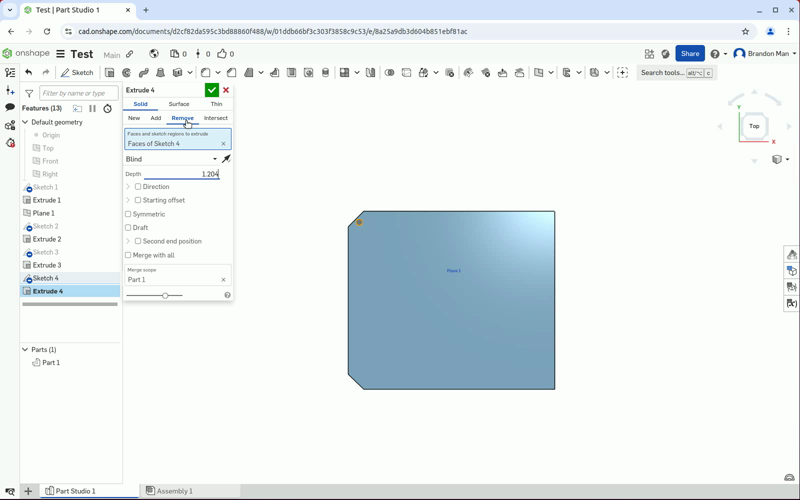
key(tab, 6)
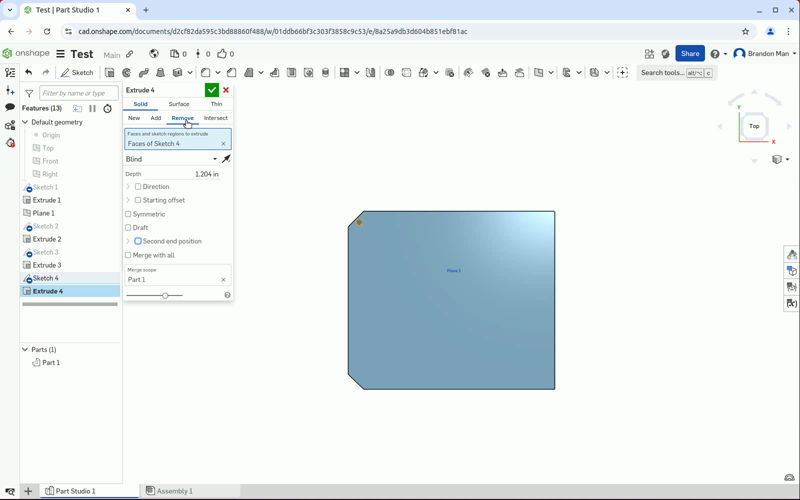
key(space)
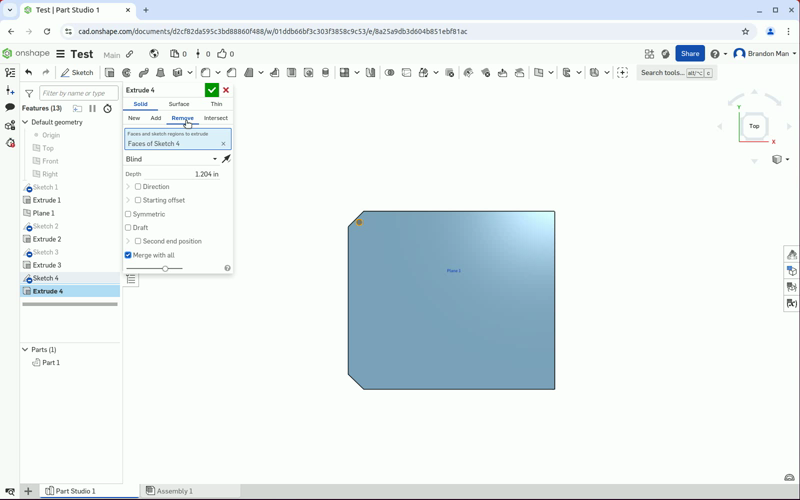
key(enter)
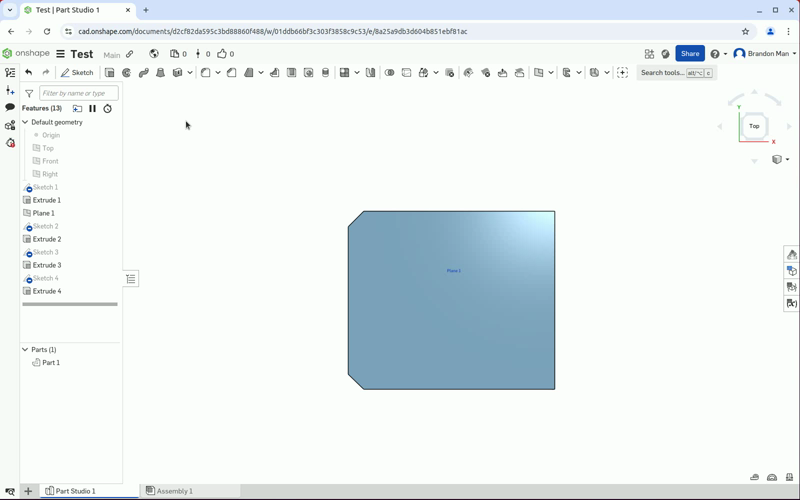
key(shift+h)
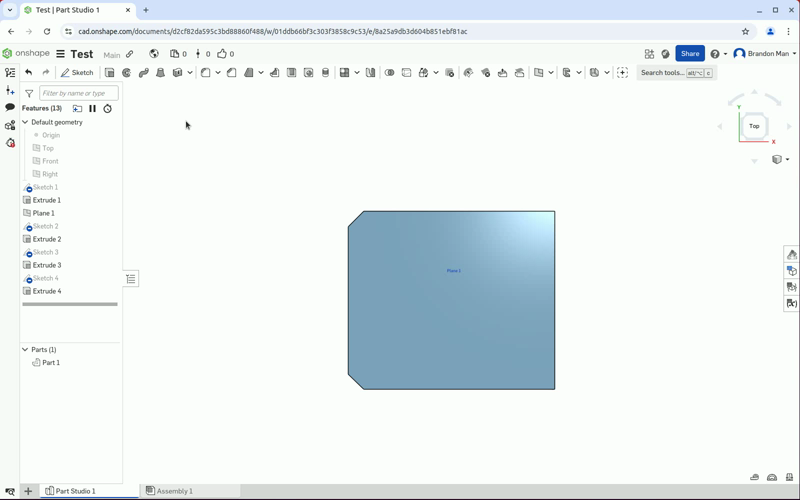
key(shift+h)
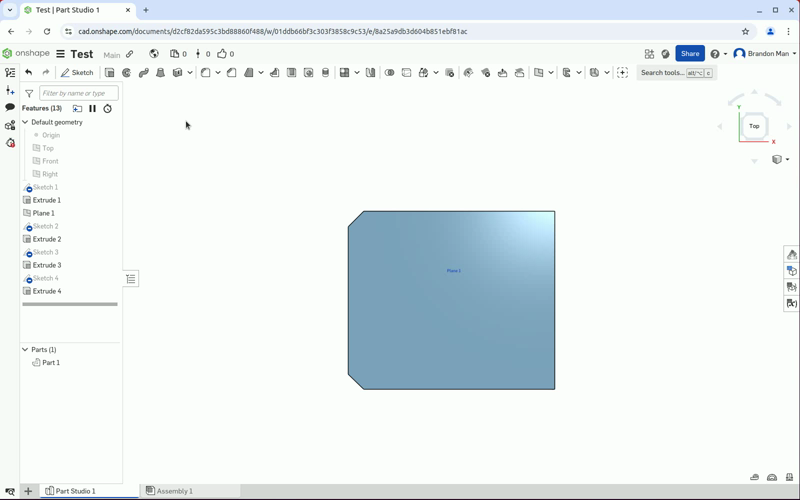
mouse_move(73, 189)
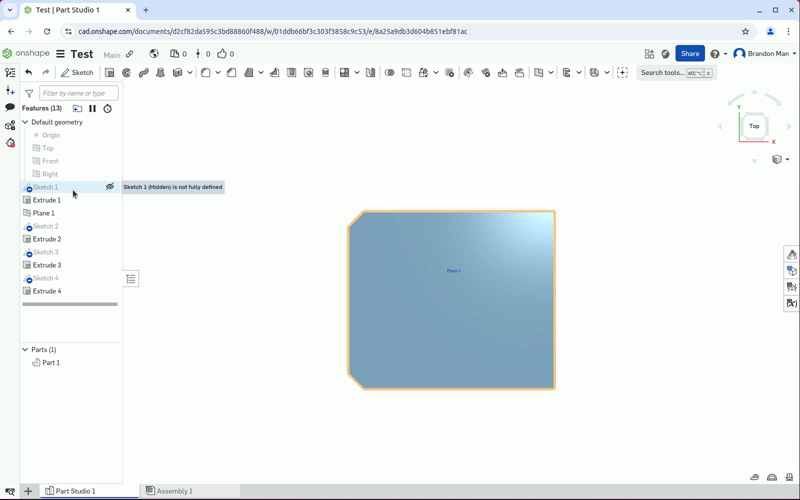
click(73, 189)
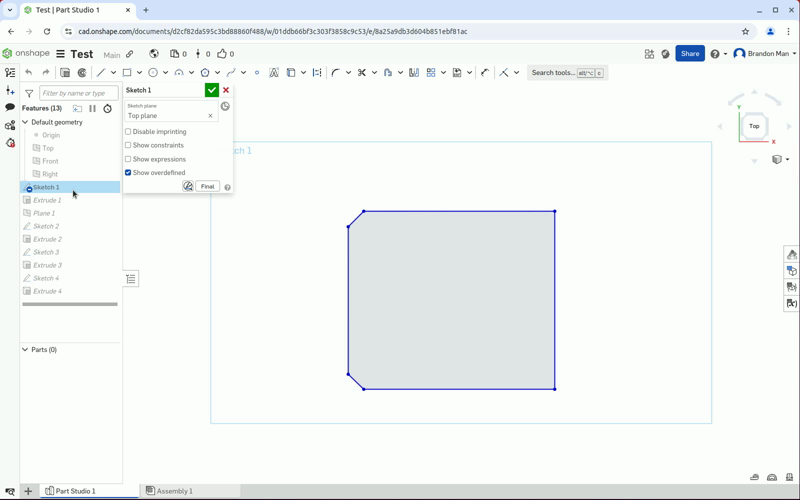
mouse_move(229, 92)
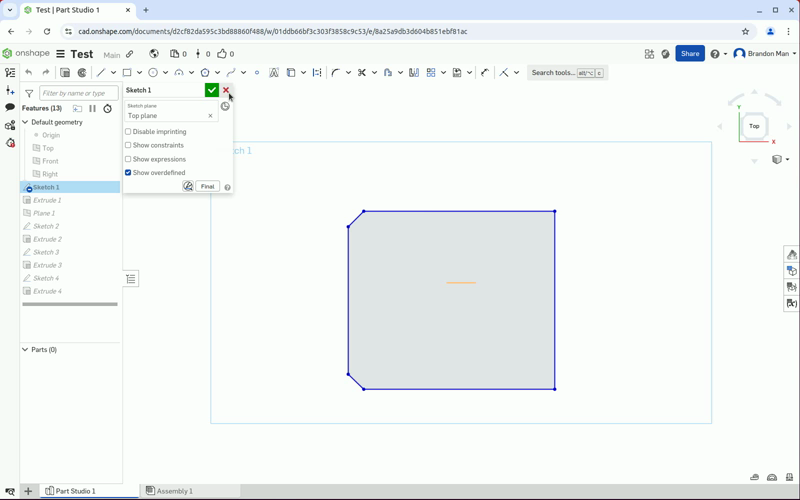
click(229, 92)
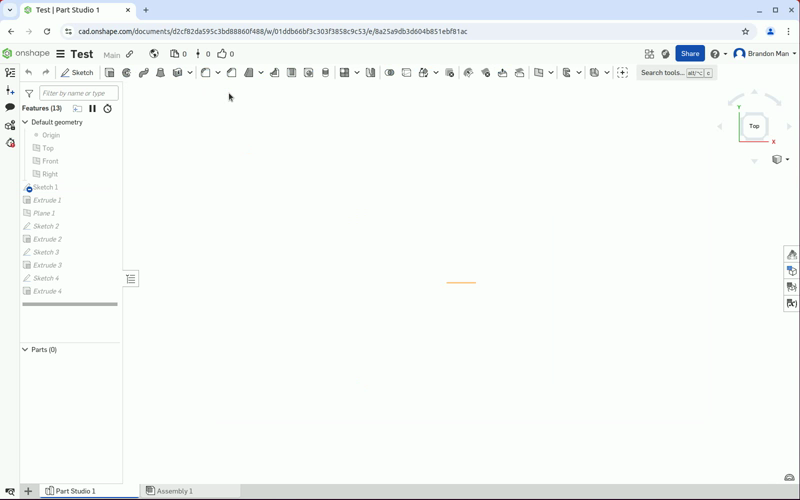
key(shift+s)
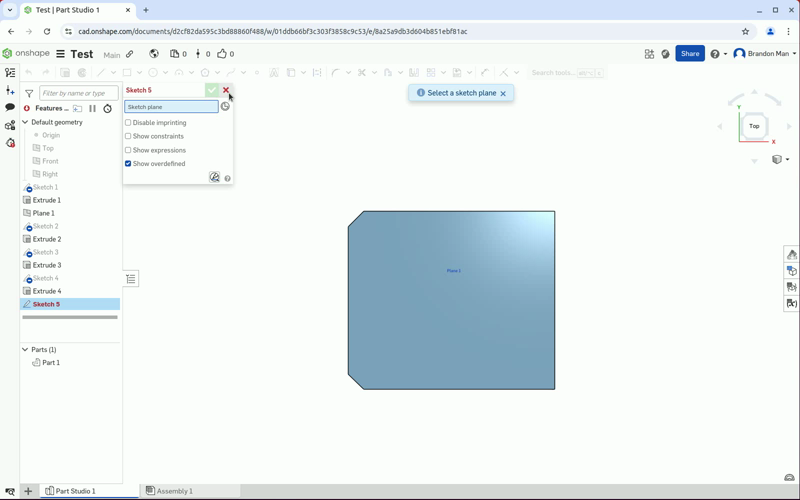
mouse_move(73, 215)
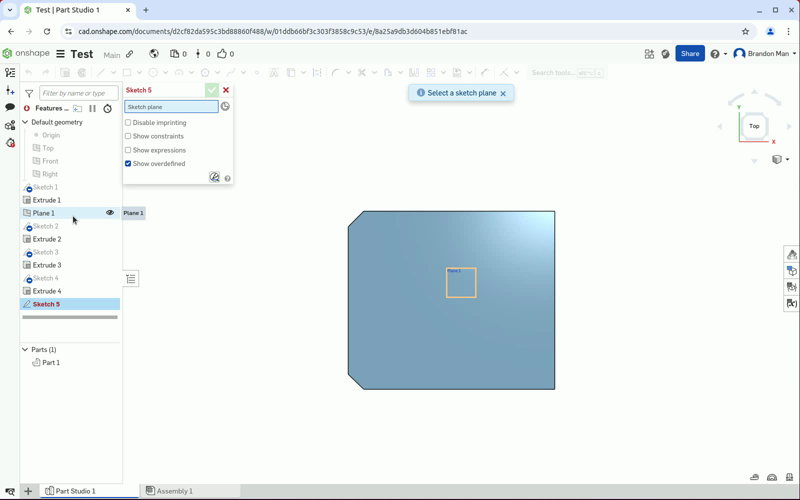
click(73, 215)
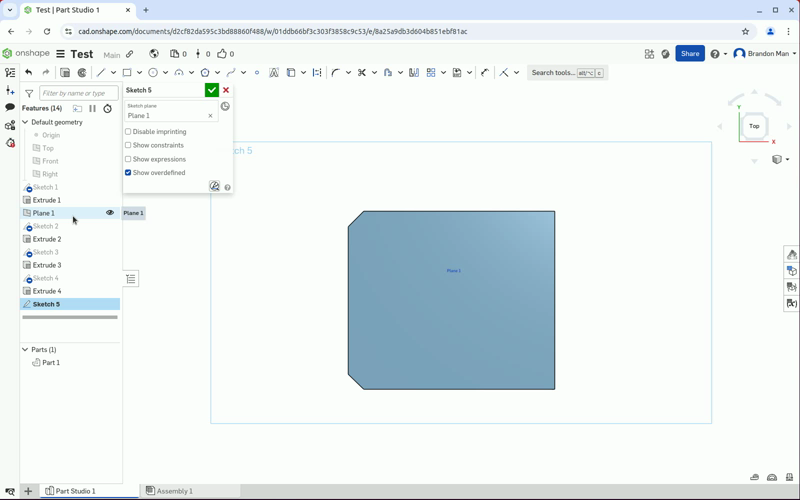
mouse_move(73, 352)
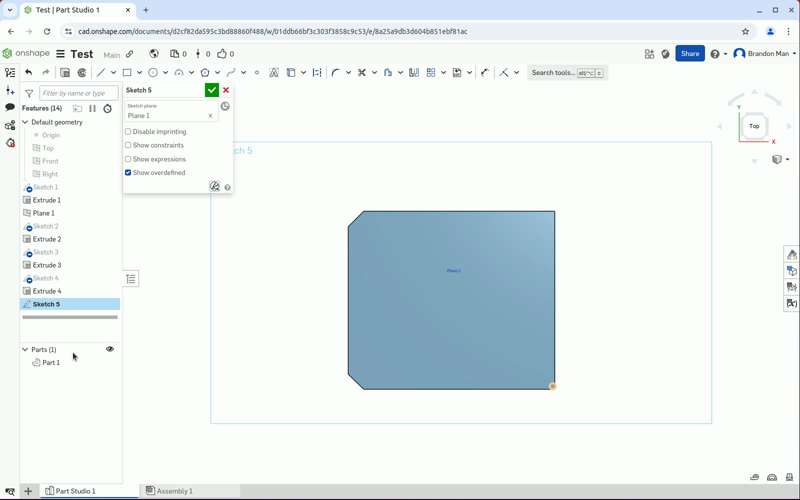
key(y)
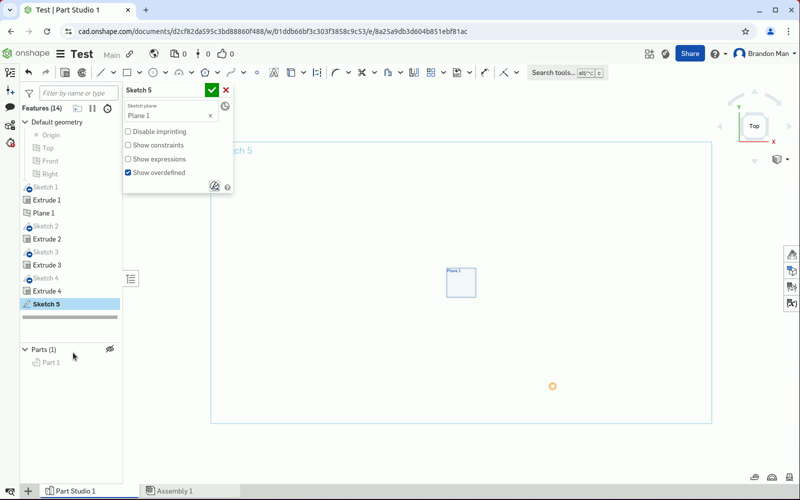
key(c)
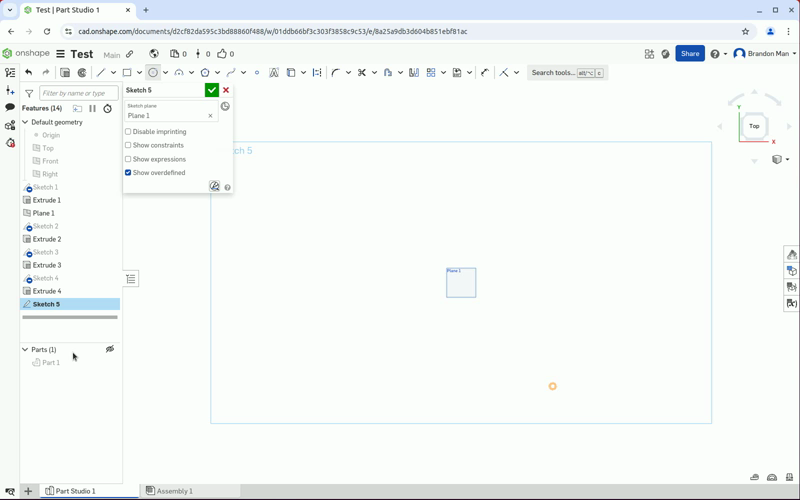
key_down(shift)
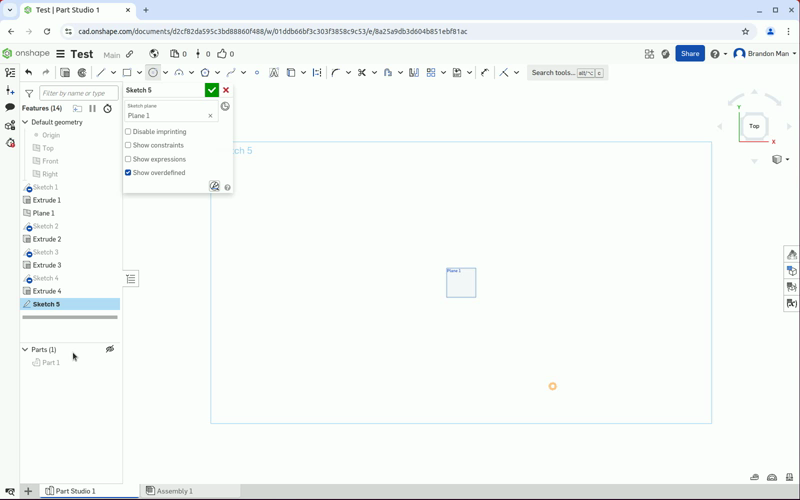
mouse_move(359, 379)
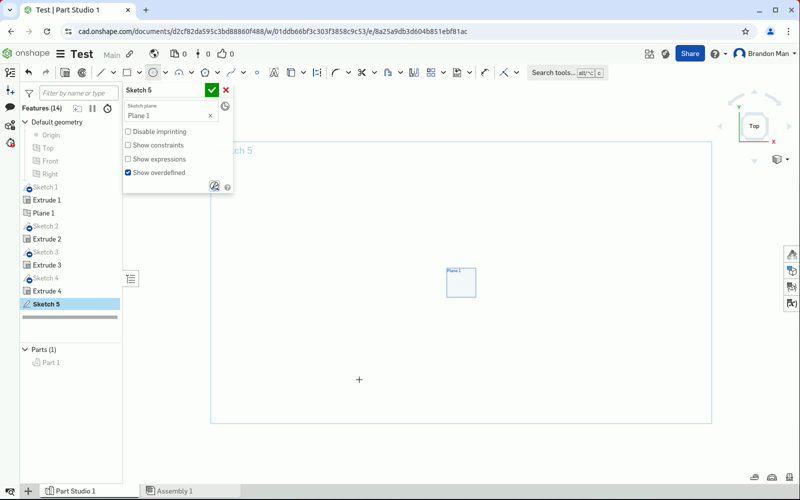
click(359, 379)
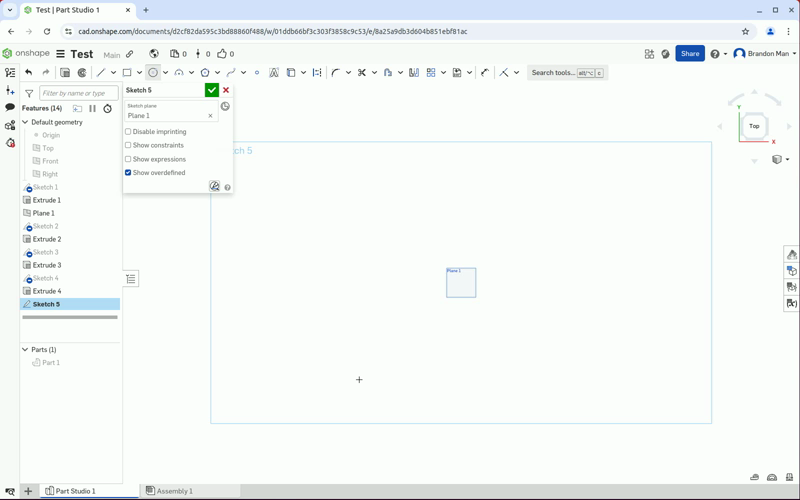
key_up(shift)
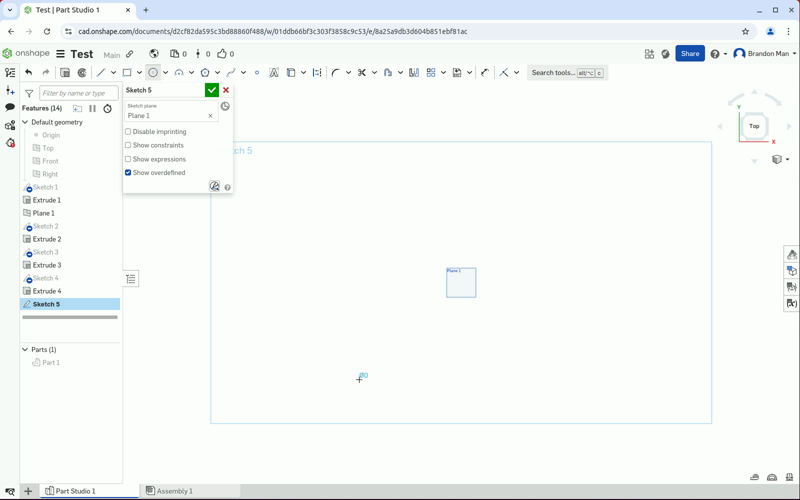
mouse_move(362, 379)
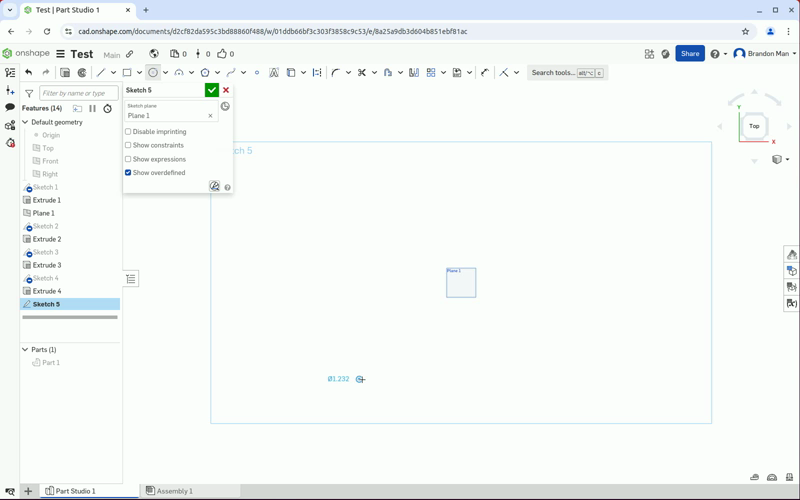
click(362, 379)
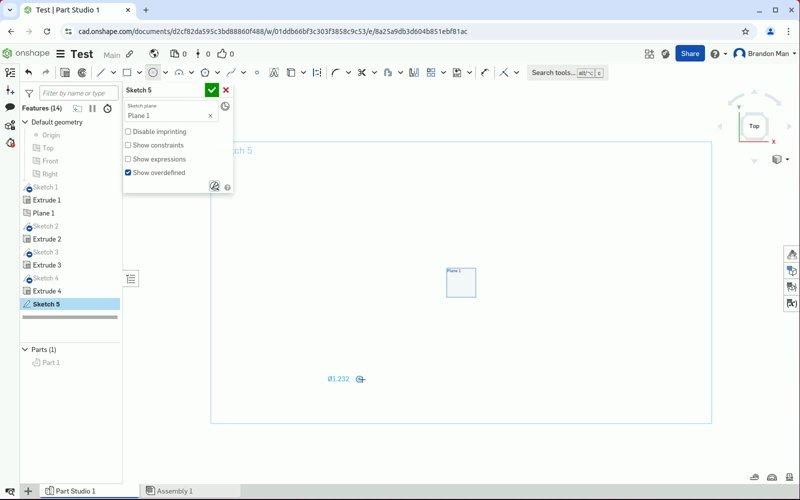
key(esc)
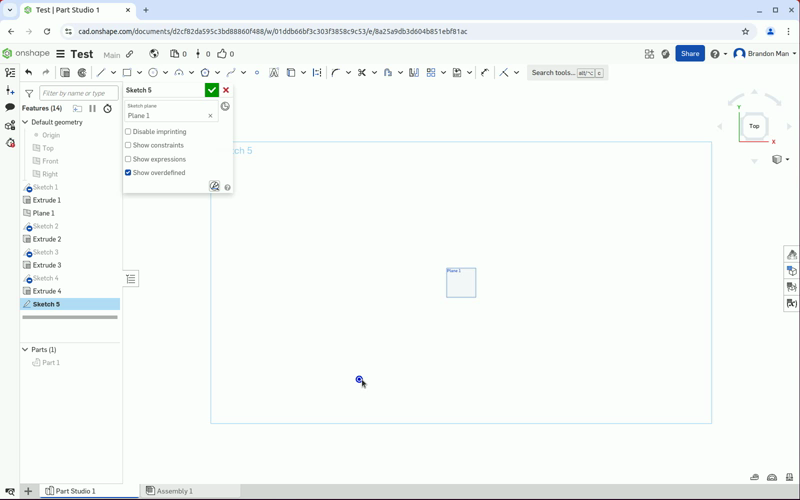
mouse_move(361, 380)
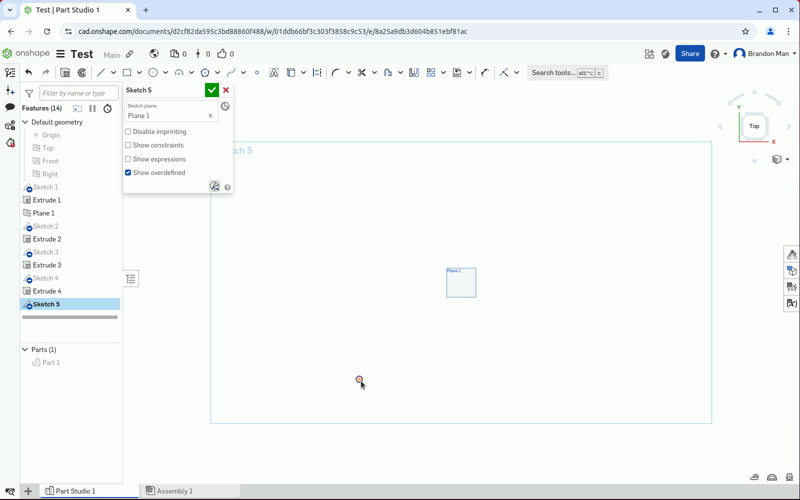
scroll(6)
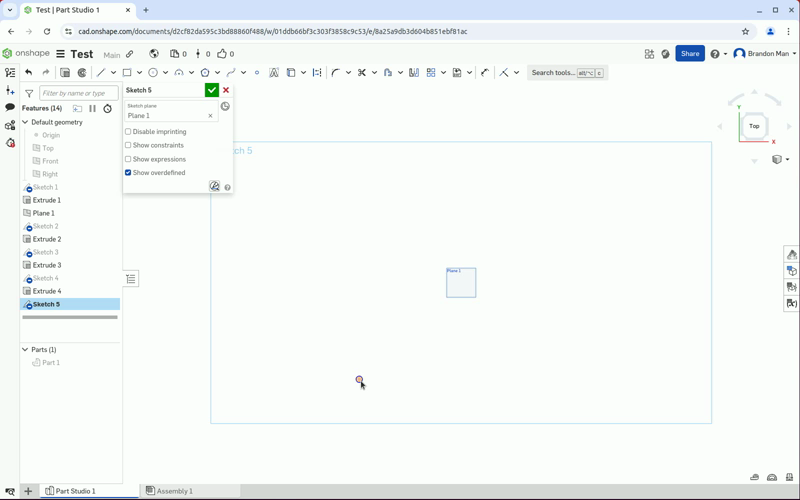
scroll(6)
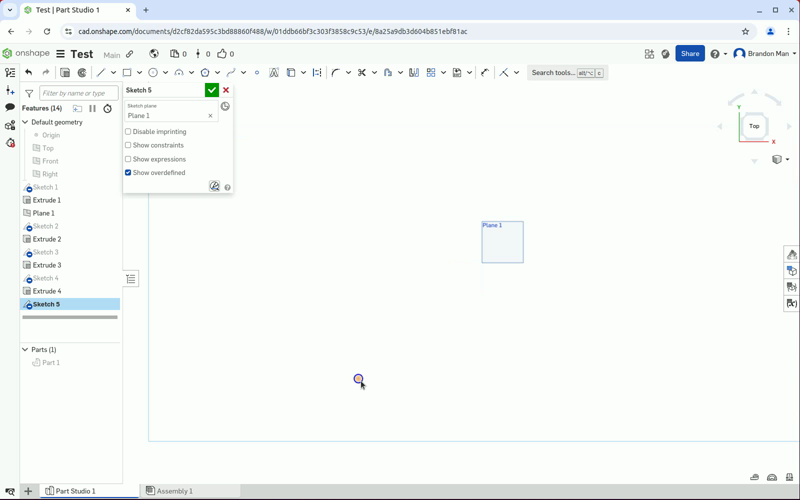
scroll(6)
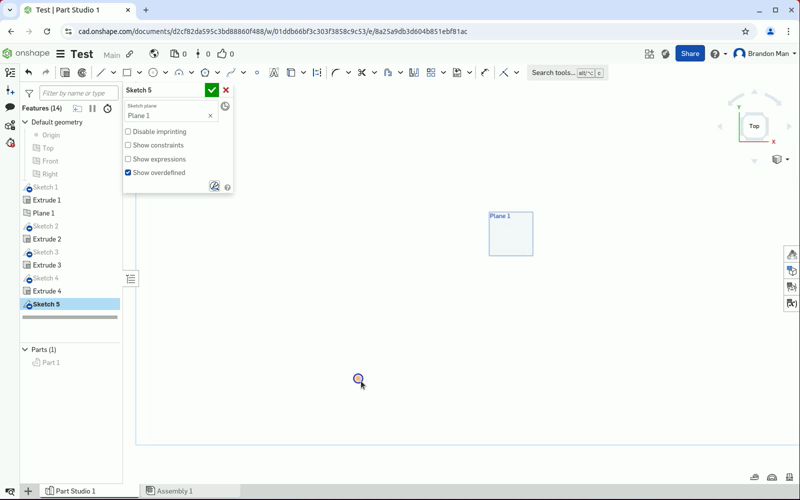
scroll(6)
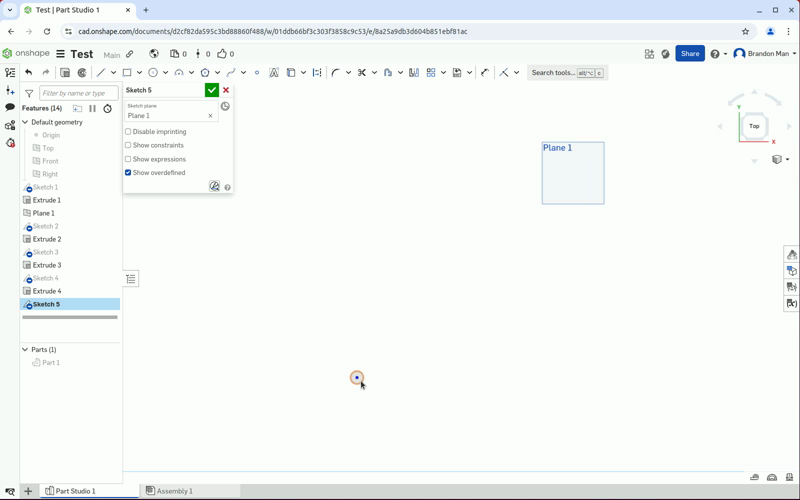
scroll(6)
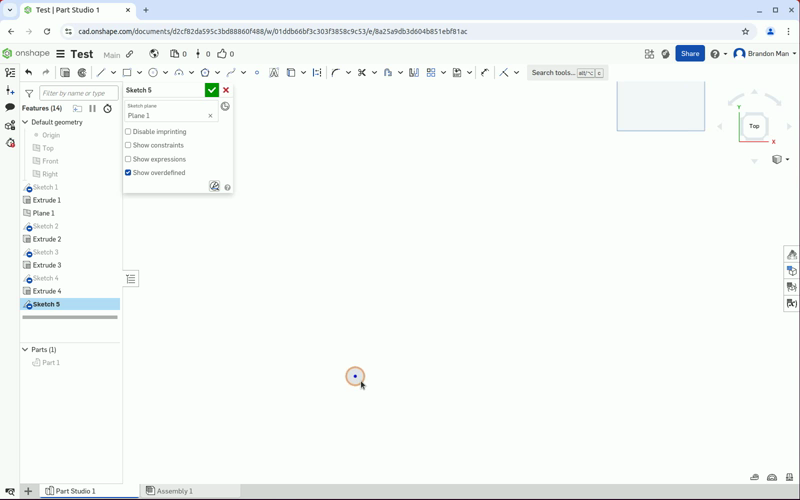
scroll(6)
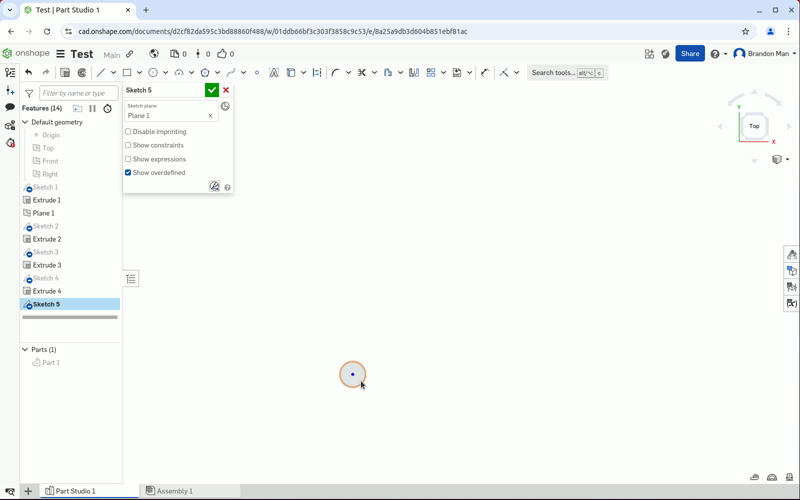
scroll(6)
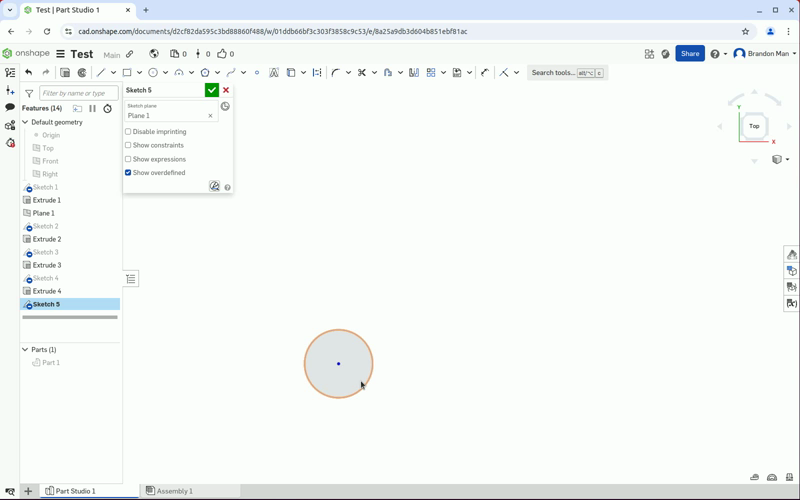
click(361, 380)
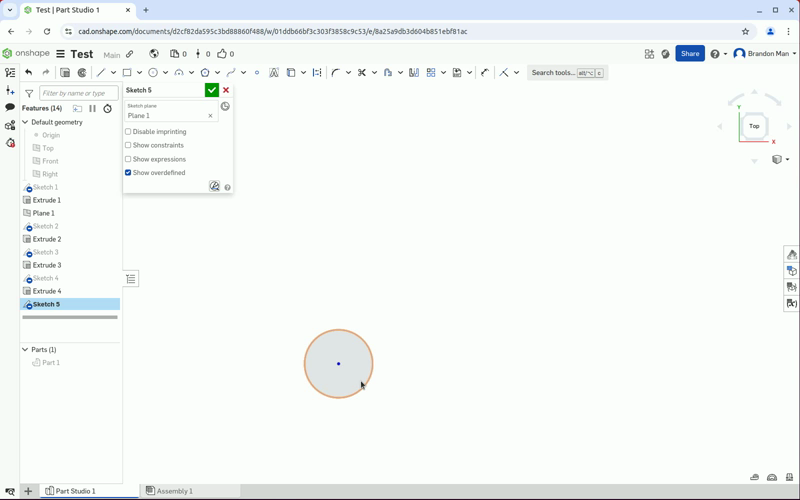
scroll(-6)
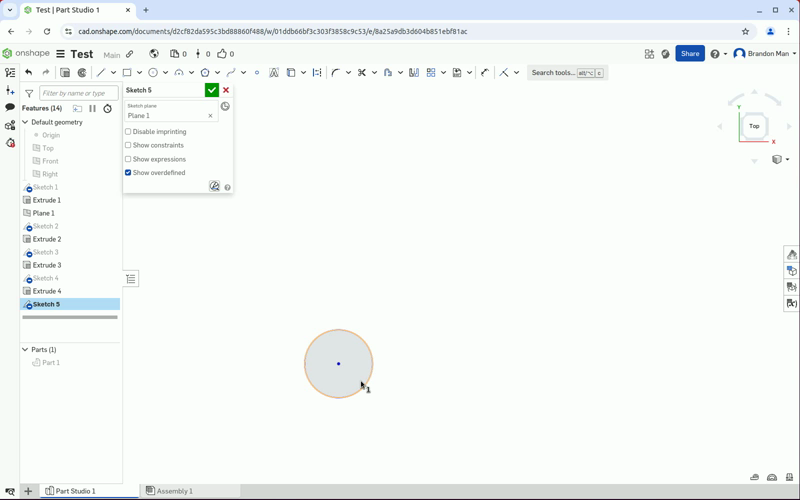
scroll(-6)
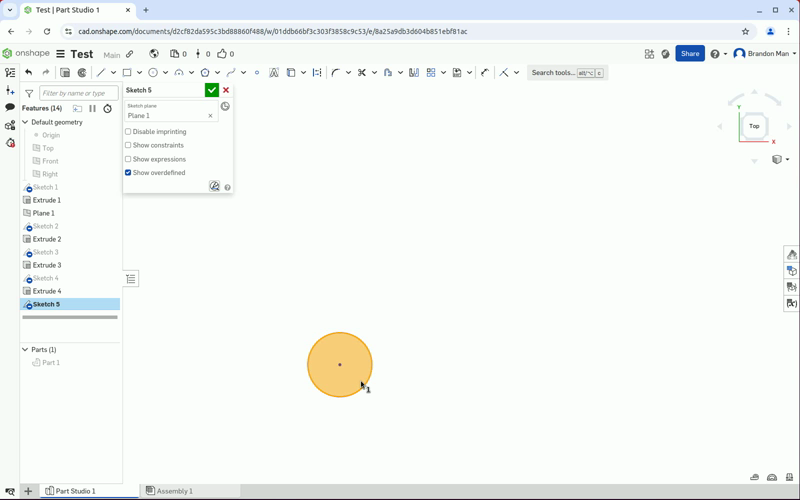
scroll(-6)
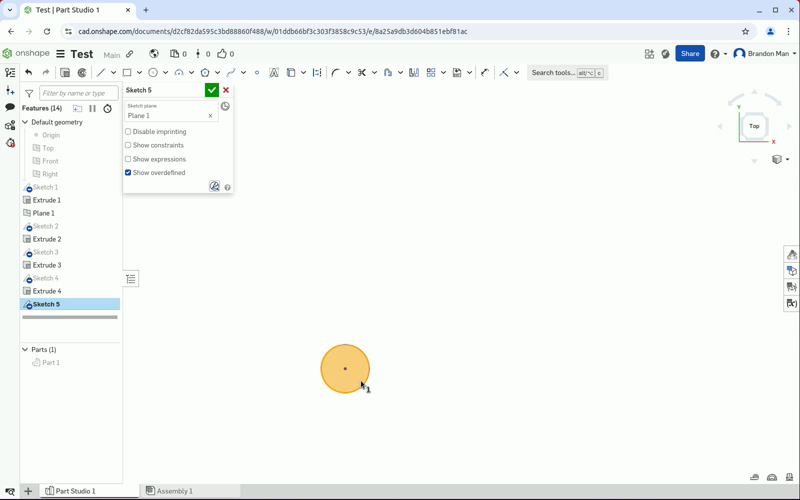
scroll(-6)
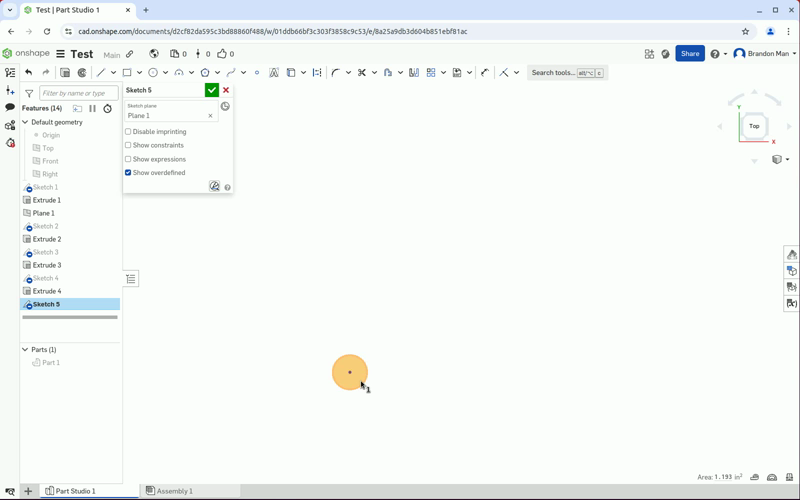
scroll(-6)
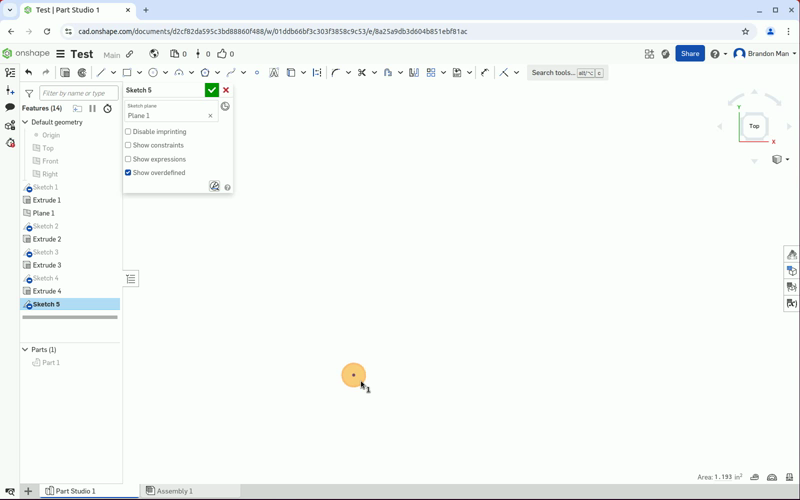
scroll(-6)
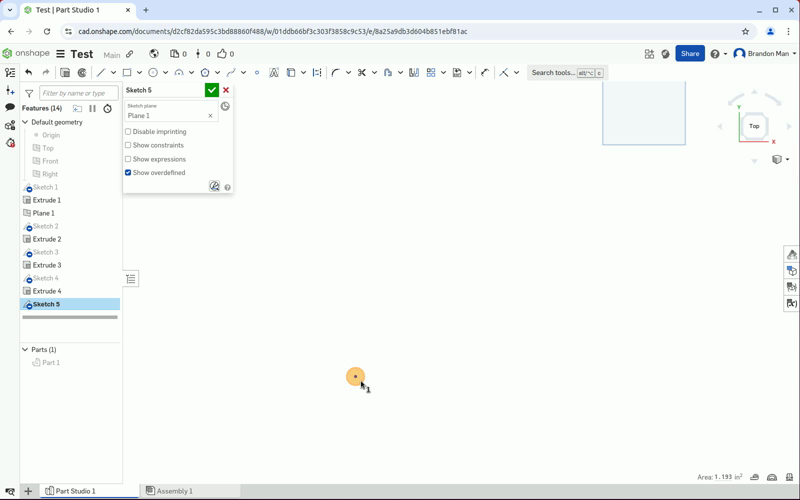
scroll(-6)
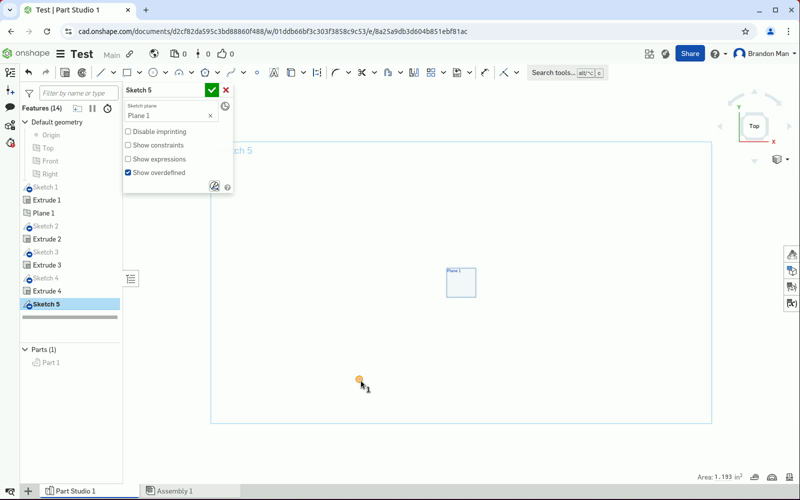
mouse_move(73, 352)
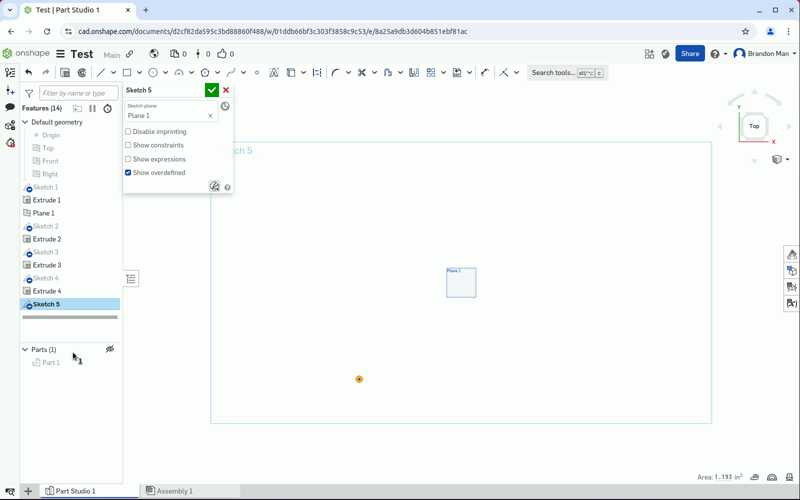
key(shift+y)
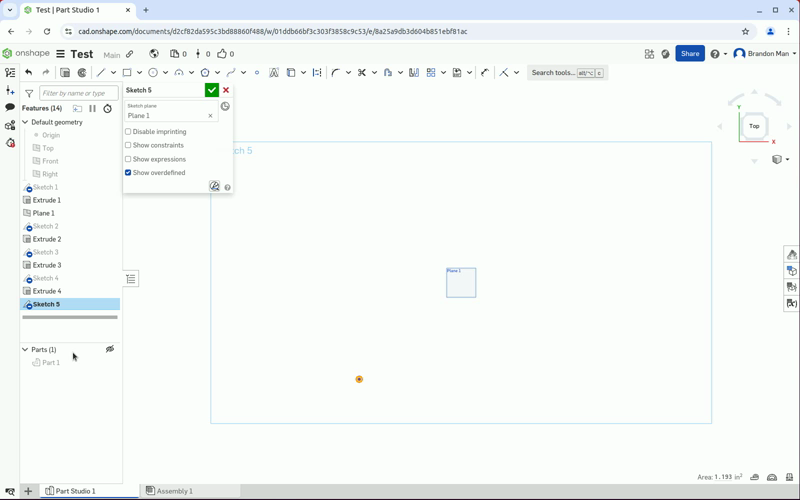
key(shift+e)
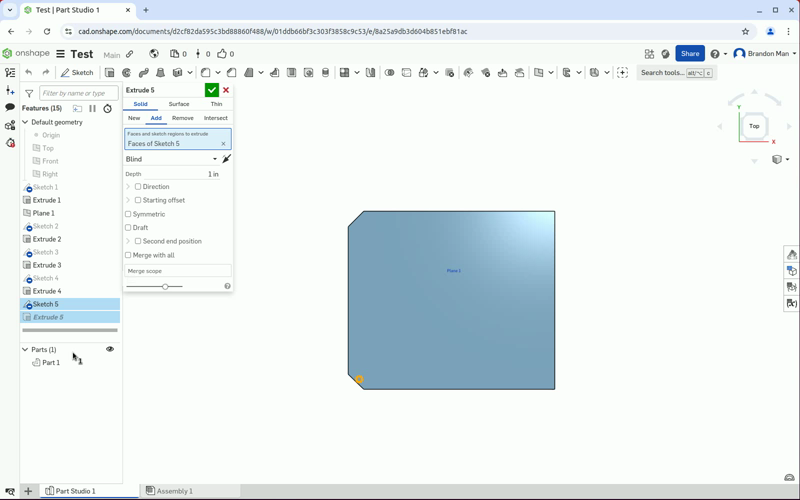
mouse_move(143, 106)
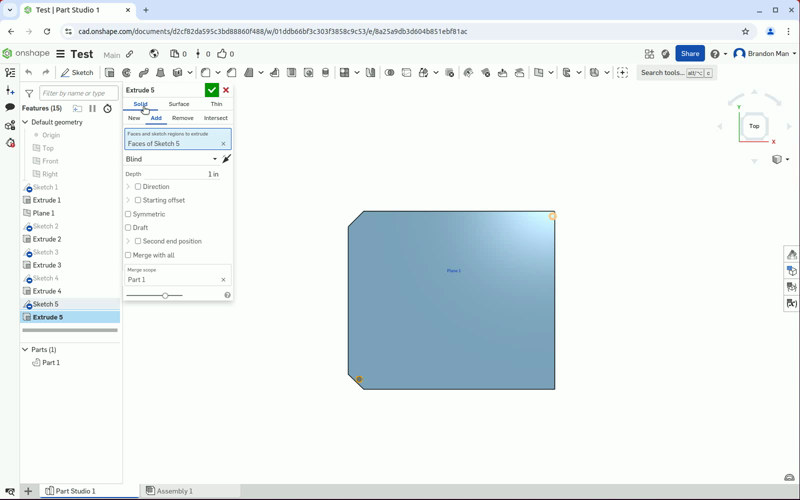
click(143, 106)
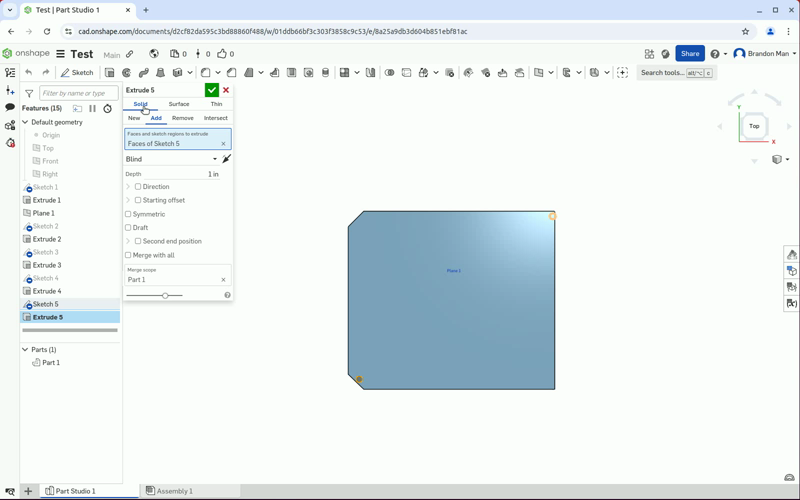
mouse_move(186, 120)
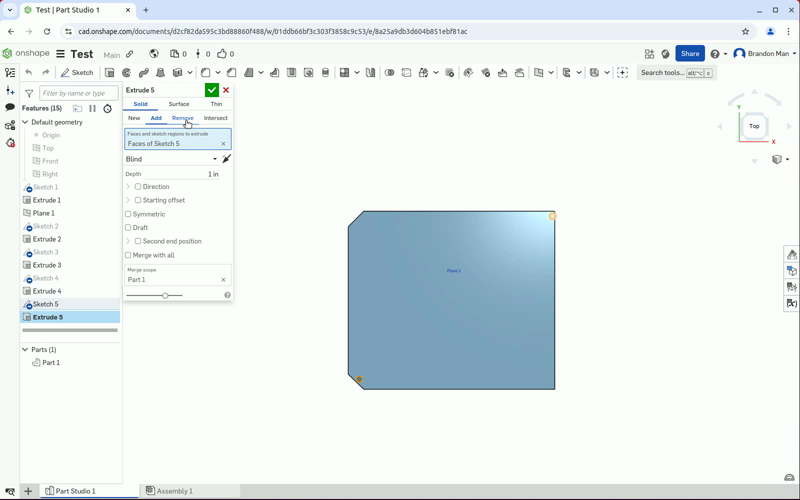
click(186, 120)
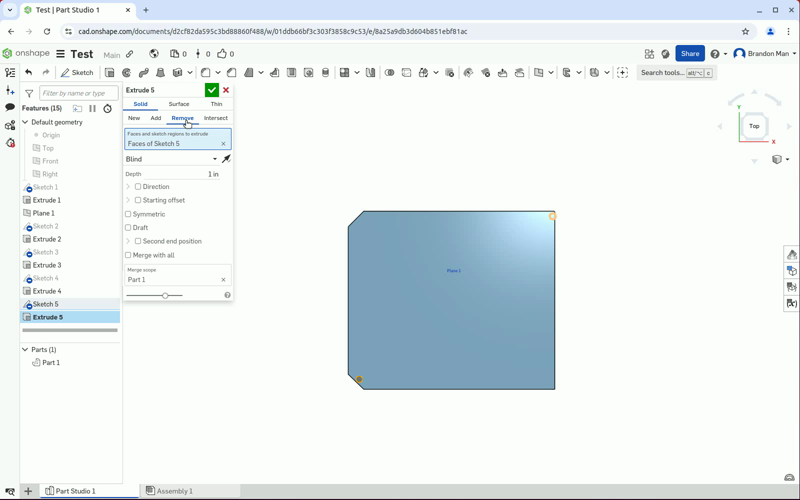
key(tab, 4)
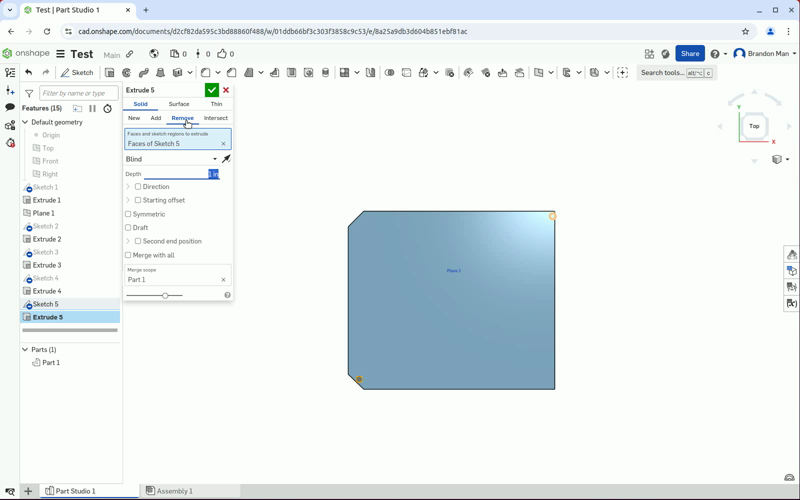
text(1.204)
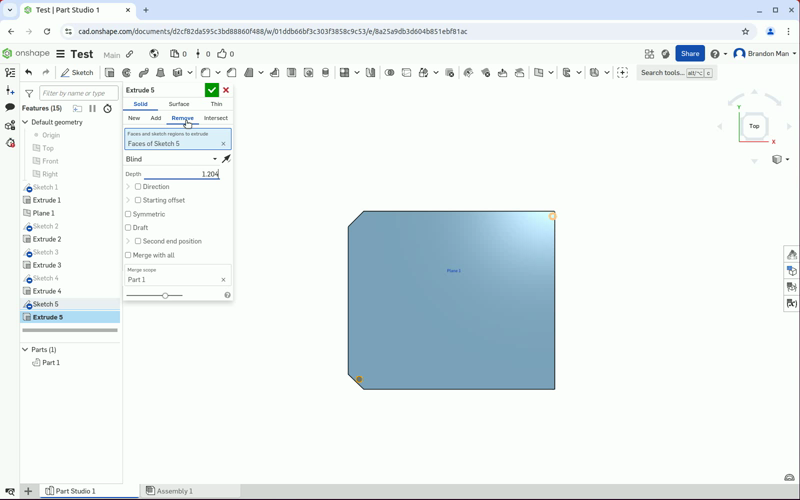
key(tab, 6)
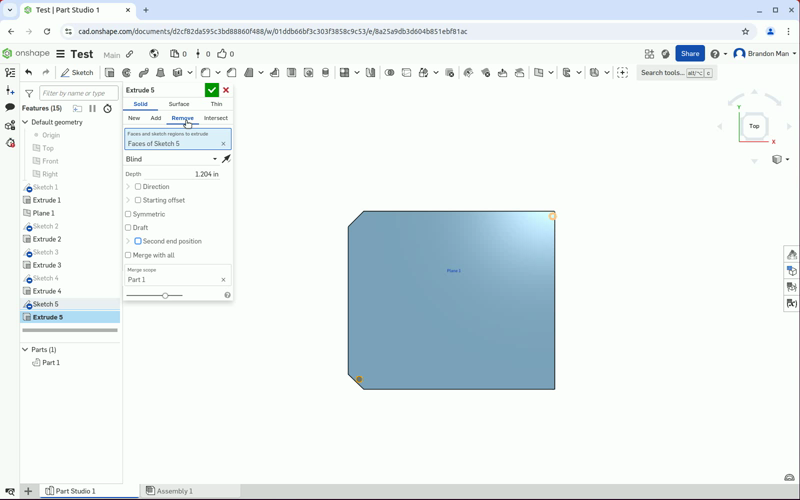
key(space)
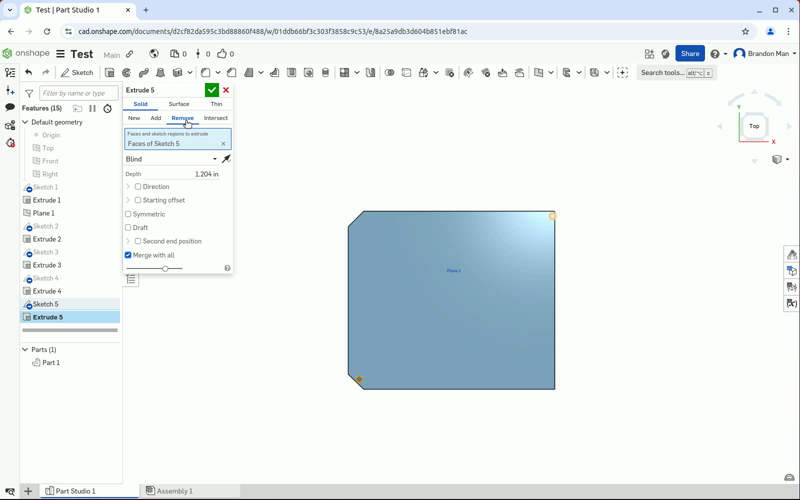
key(enter)
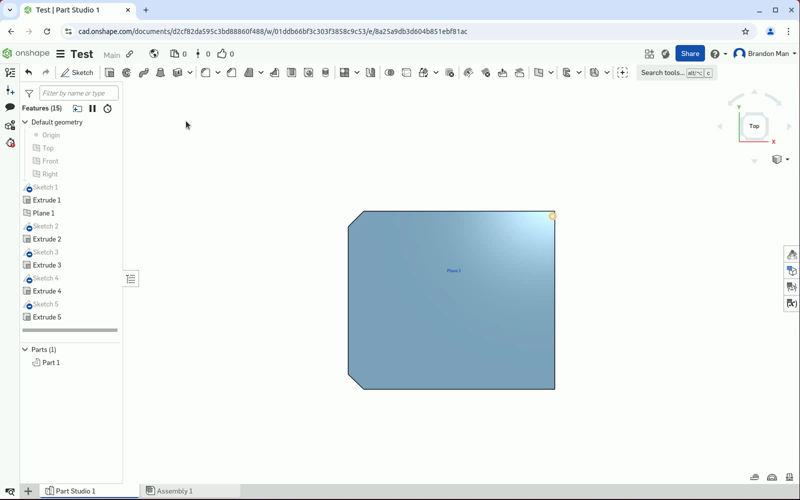
key(shift+h)
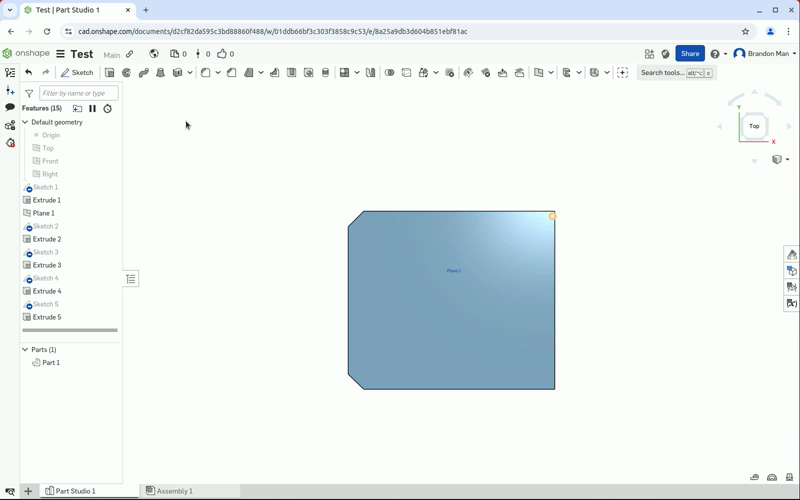
key(shift+h)
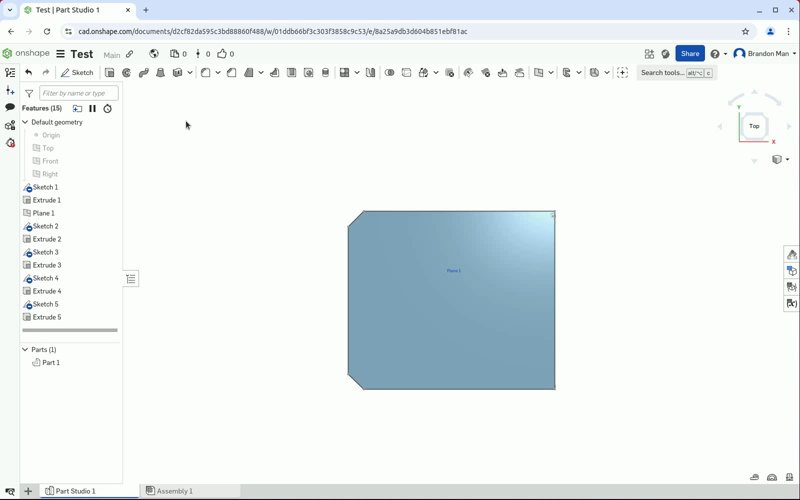
key(shift+7)
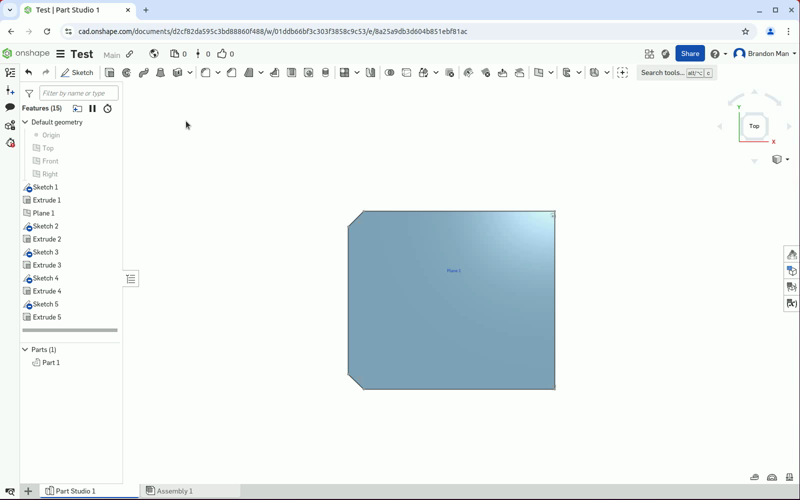
key(up, 3)
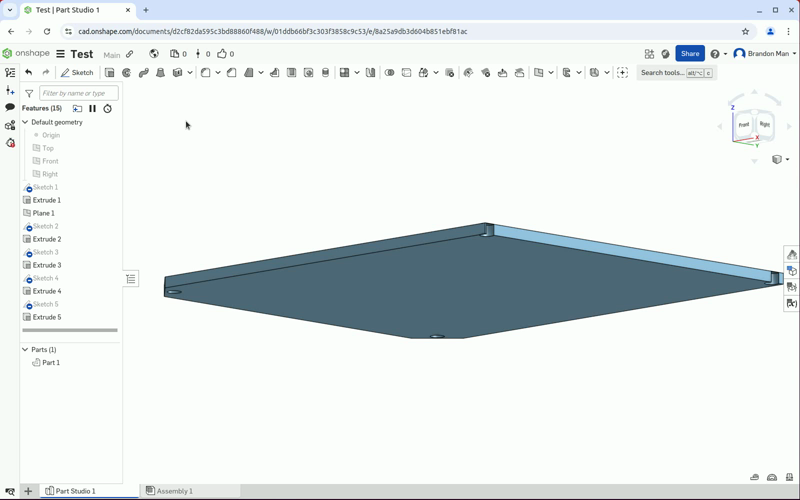
key(left, 3)
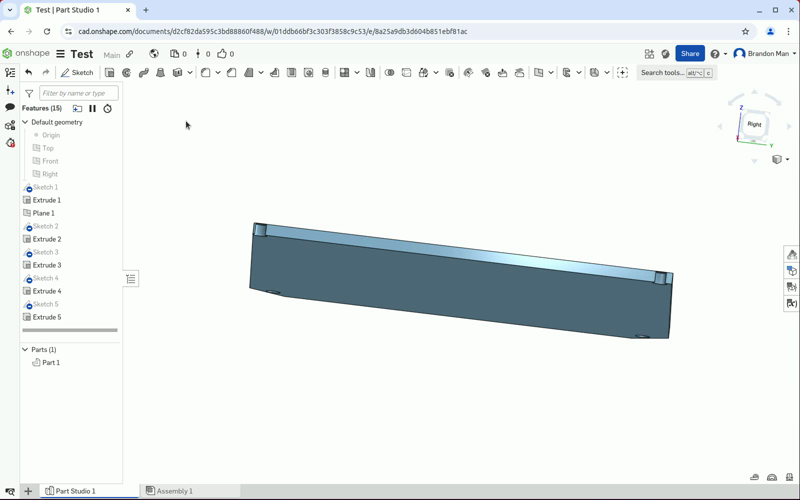
key(right, 3)
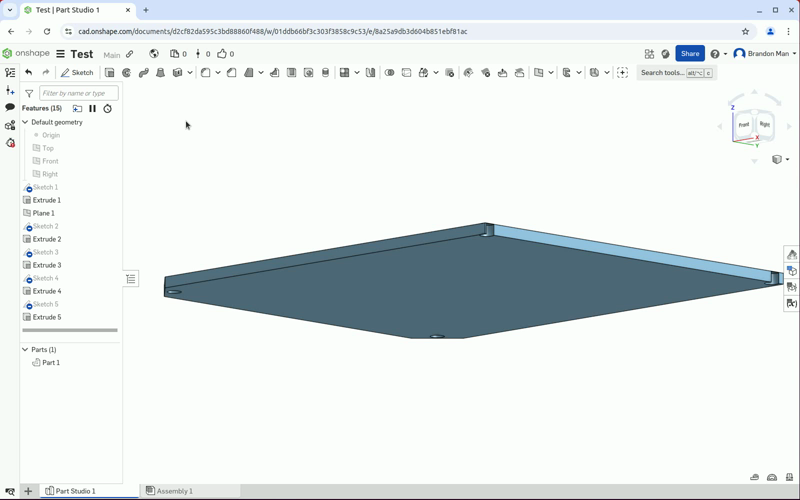
key(down, 3)
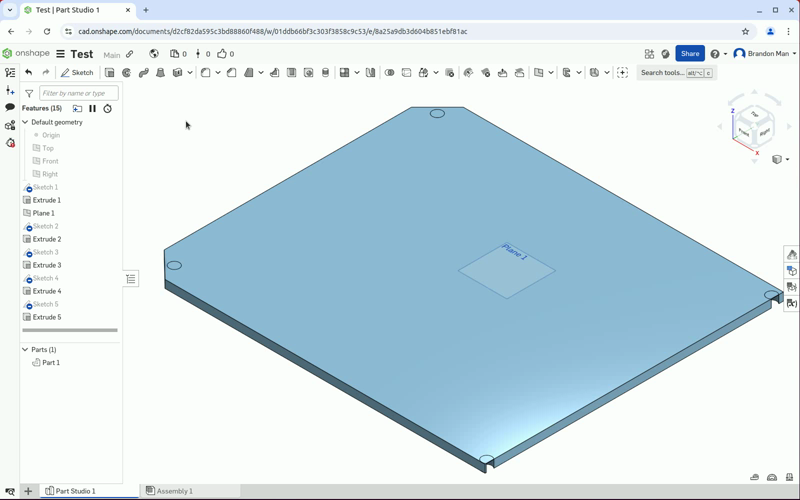
mouse_move(73, 189)
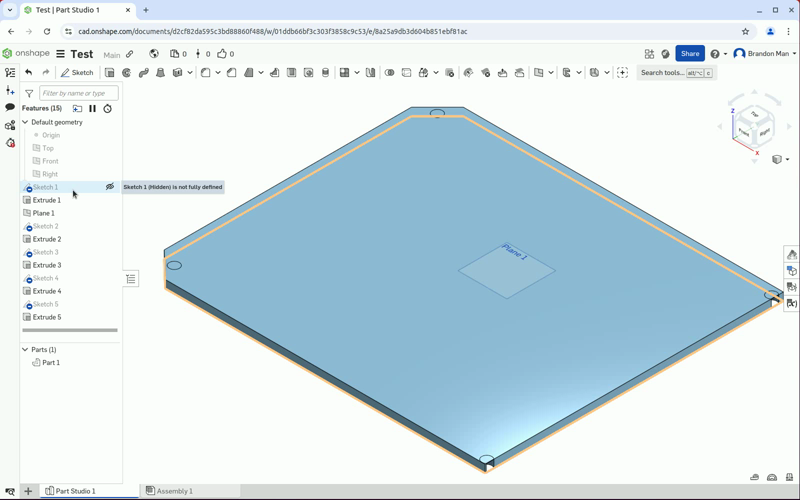
click(73, 189)